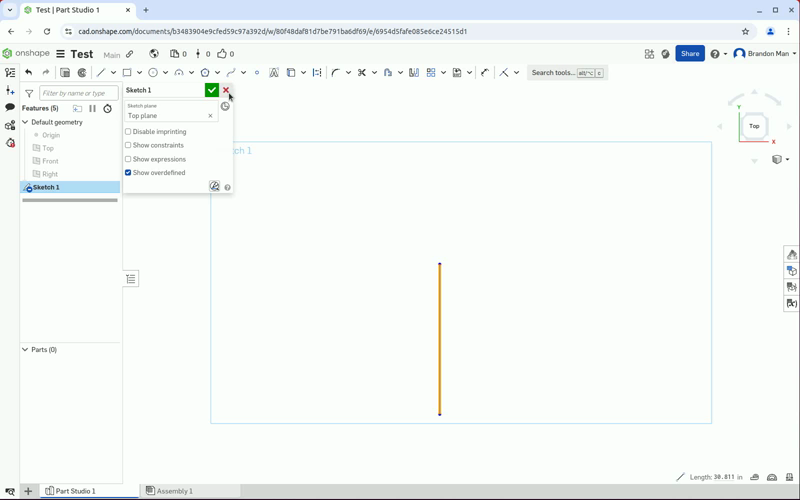
key(shift+h)
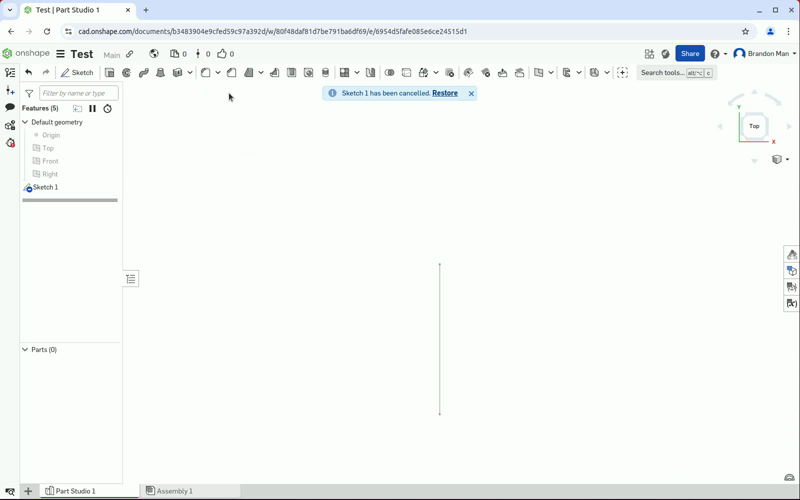
key(shift+s)
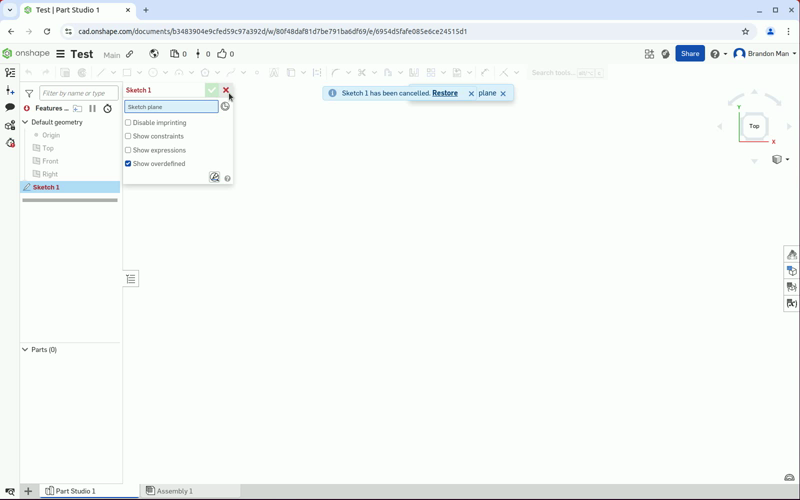
mouse_move(73, 150)
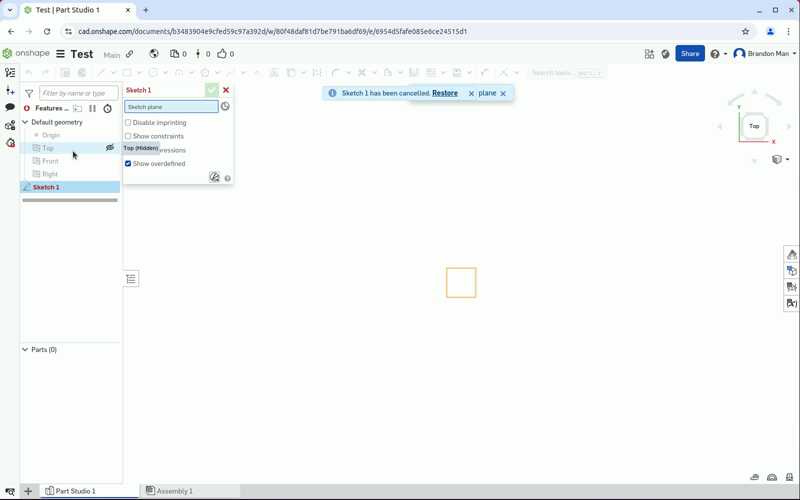
click(73, 150)
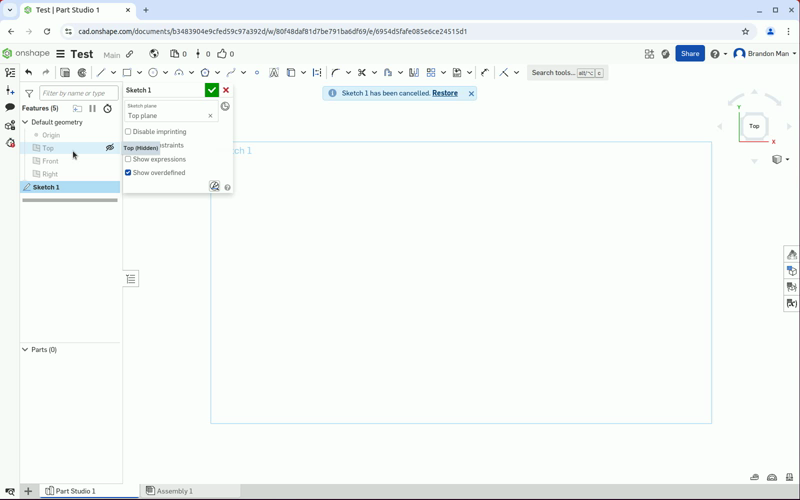
mouse_move(73, 352)
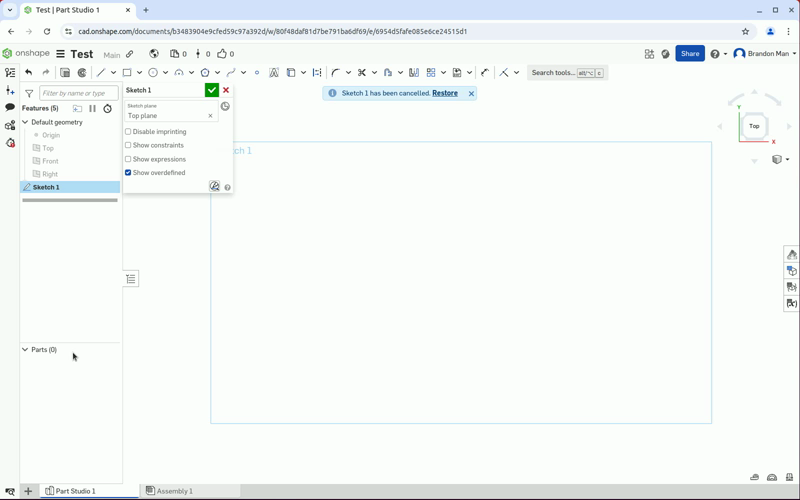
key(y)
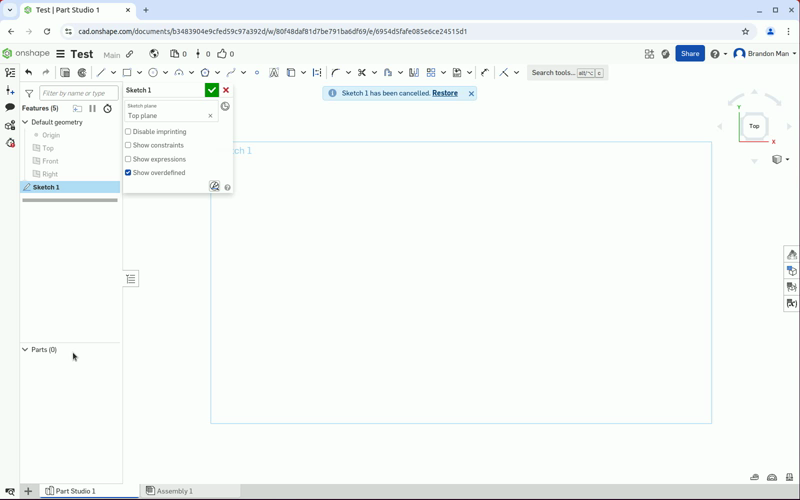
key(l)
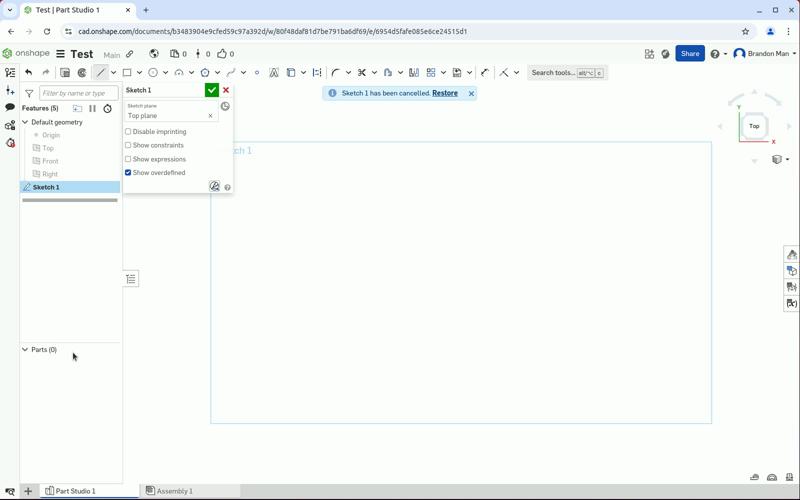
key_down(shift)
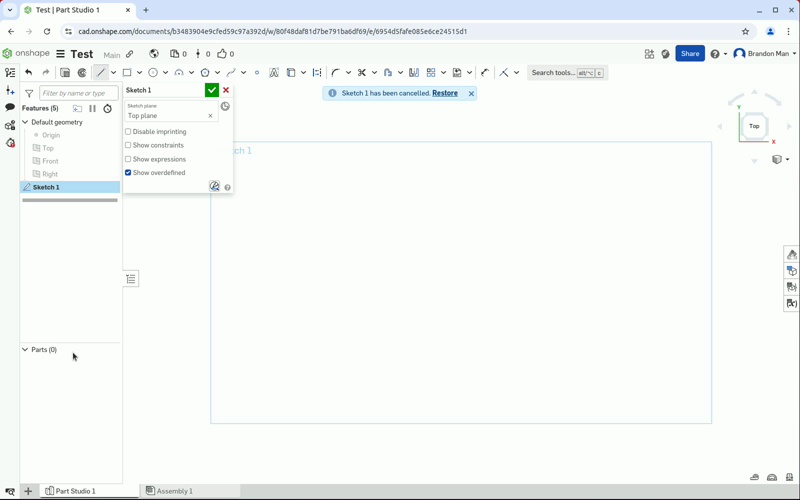
mouse_move(451, 290)
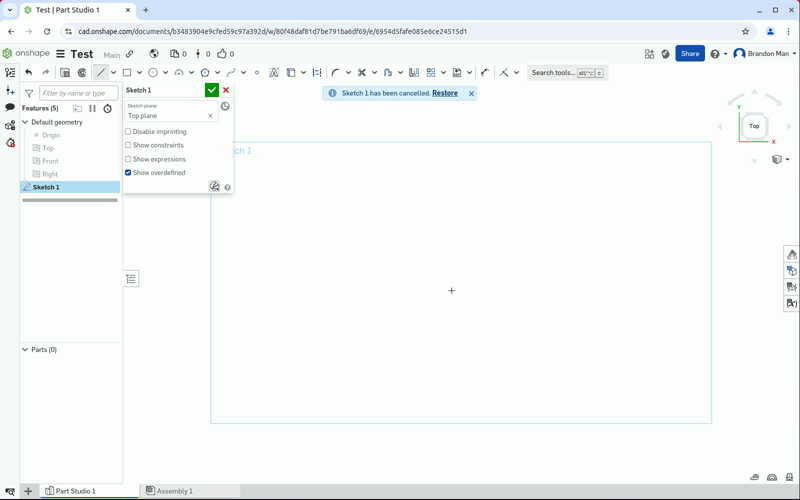
click(451, 290)
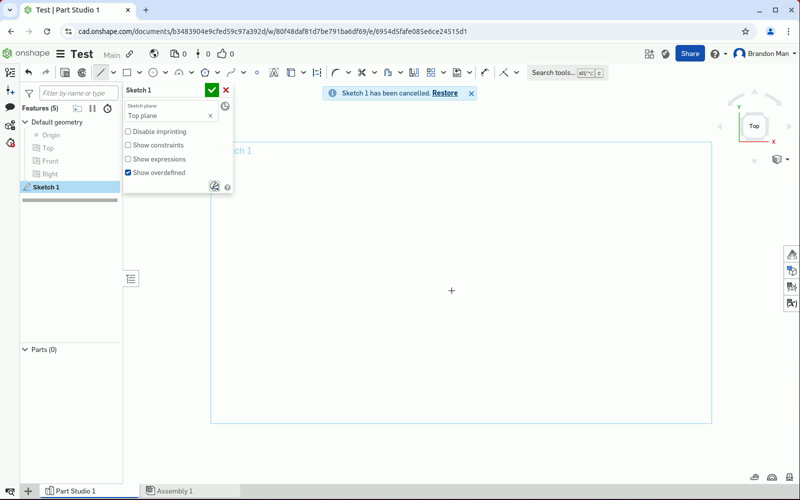
key_up(shift)
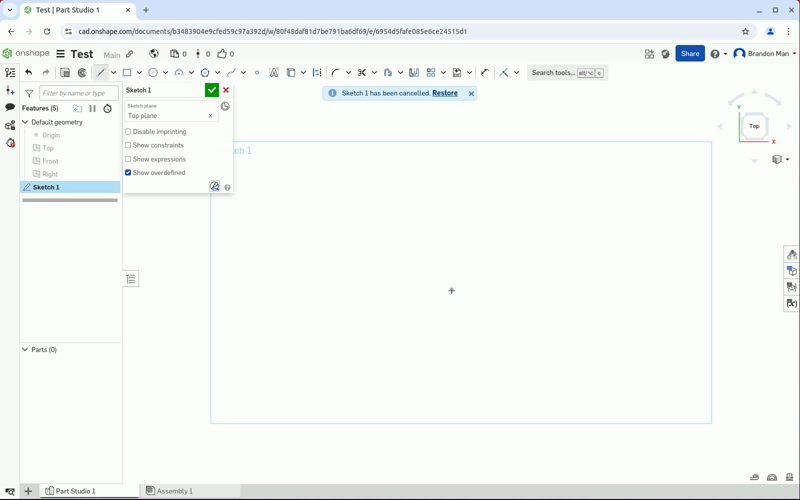
key_down(shift)
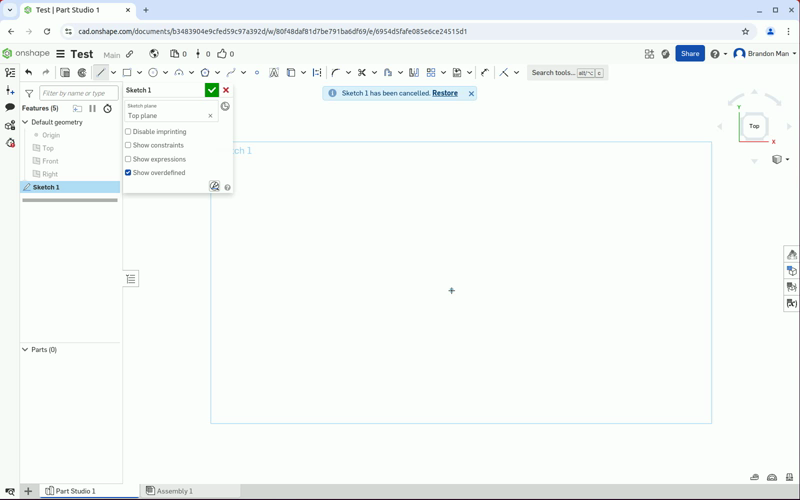
mouse_move(481, 290)
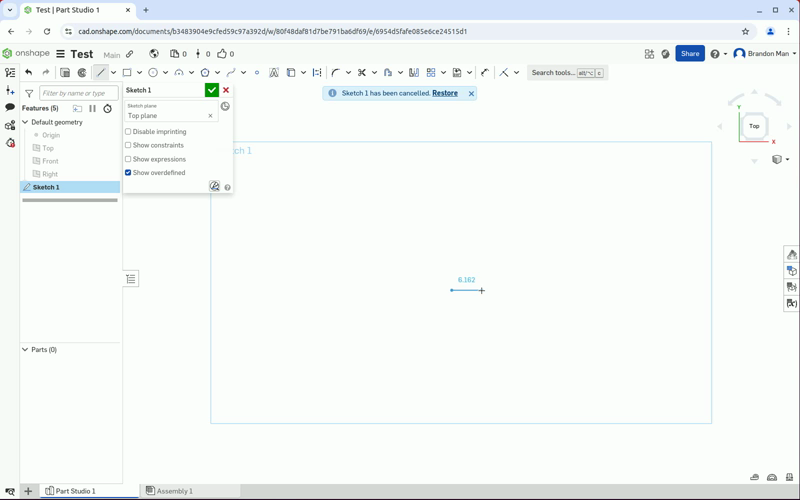
mouse_move(485, 290)
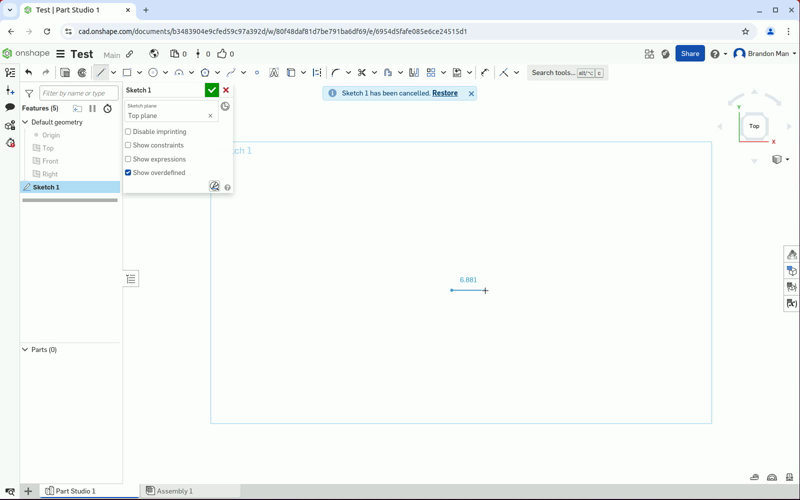
click(485, 290)
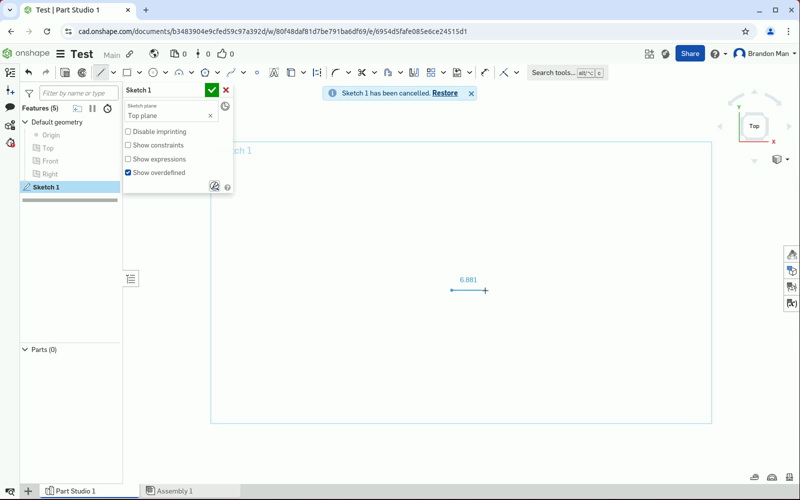
key_up(shift)
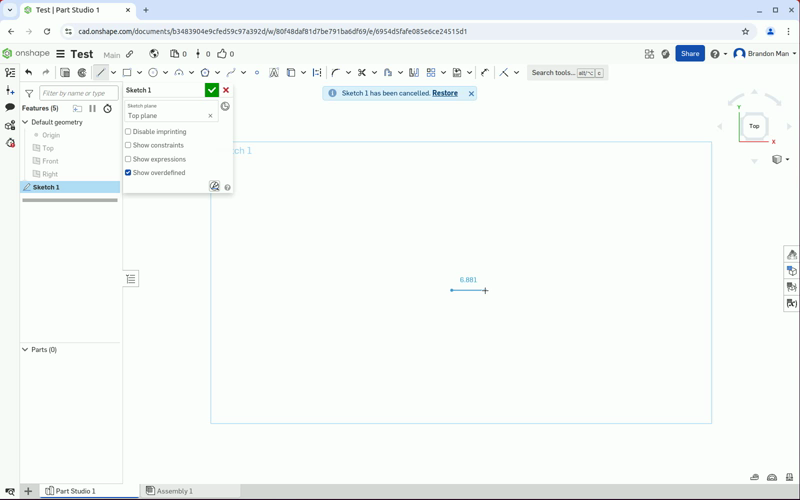
key_down(shift)
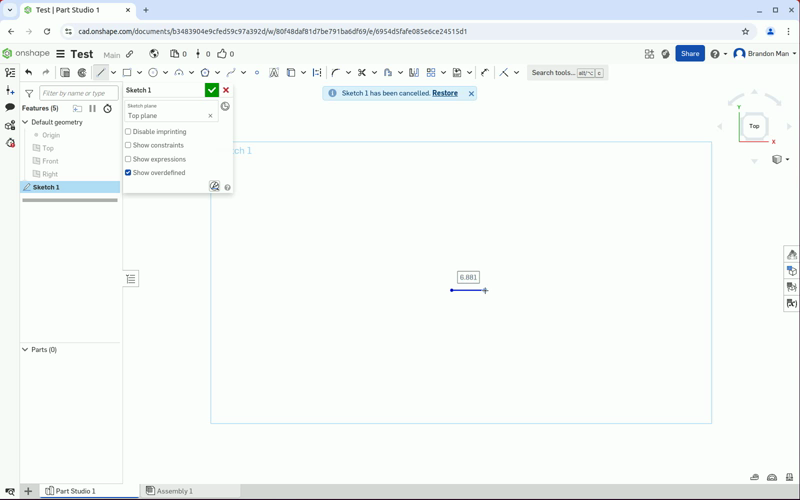
mouse_move(515, 290)
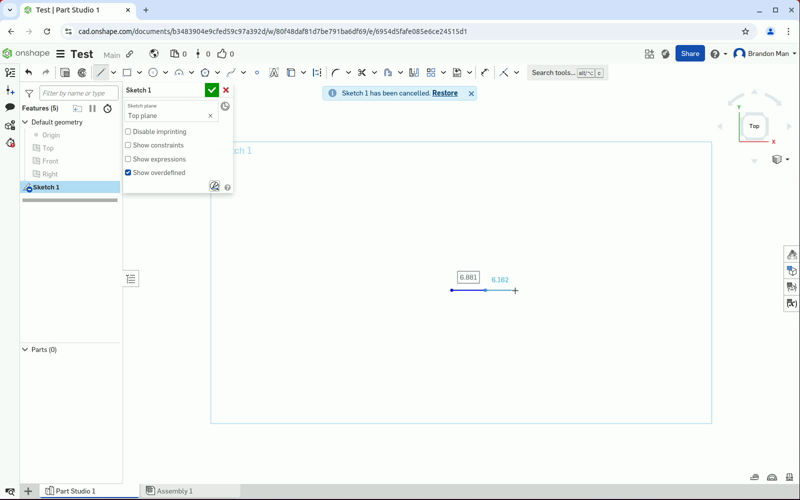
mouse_move(485, 275)
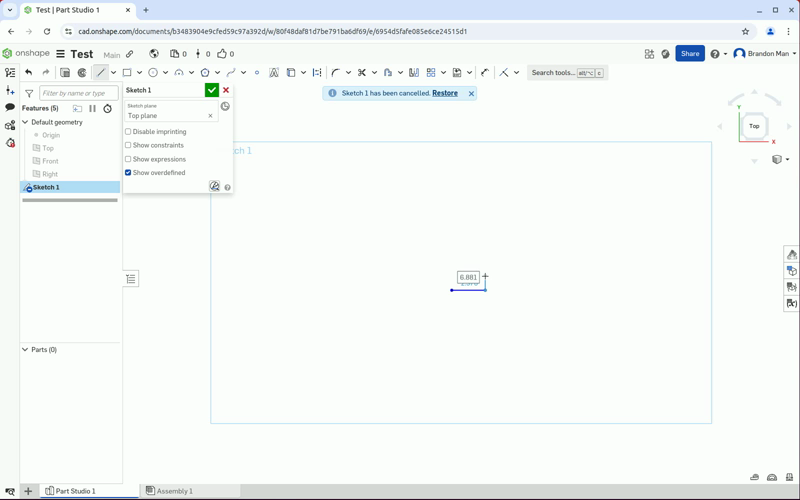
click(485, 275)
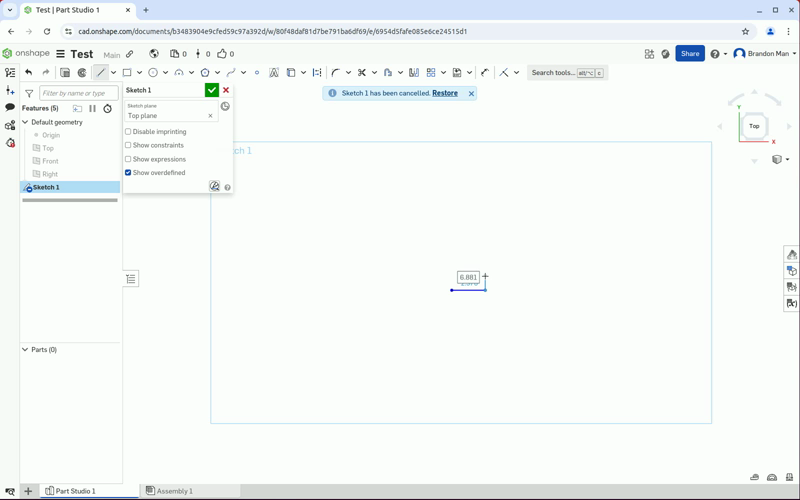
key_up(shift)
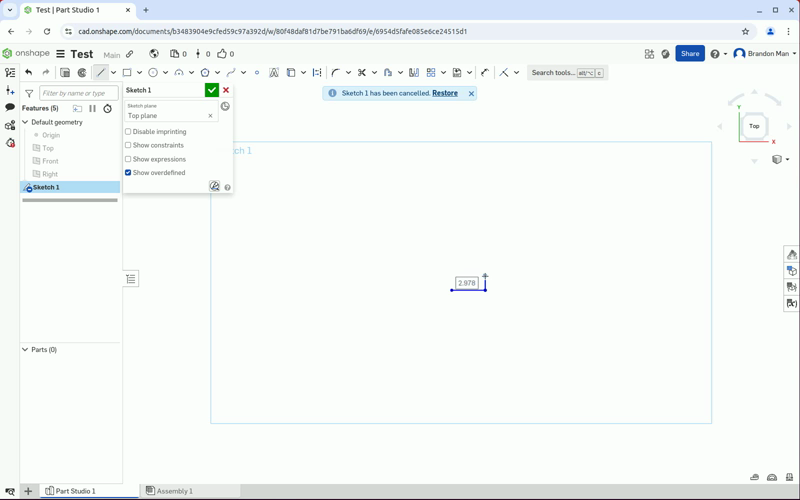
key_down(shift)
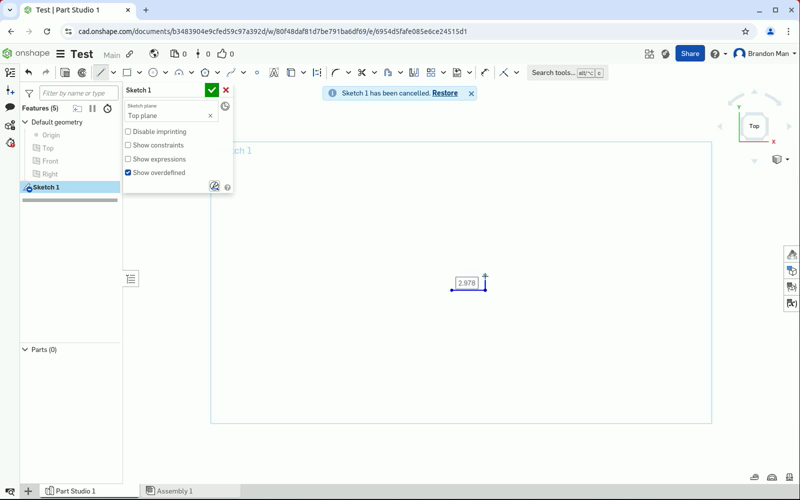
mouse_move(515, 275)
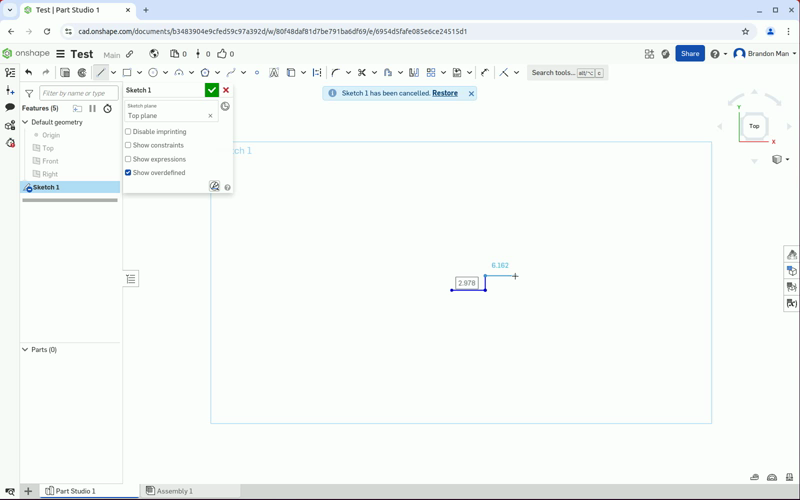
mouse_move(451, 275)
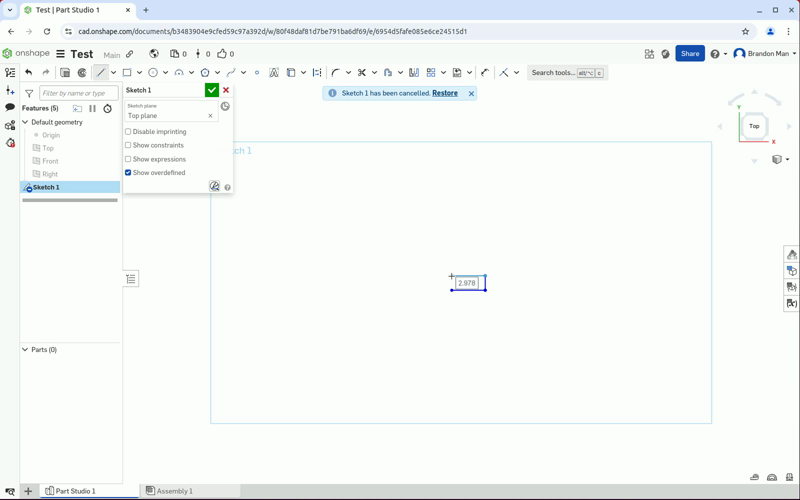
click(451, 275)
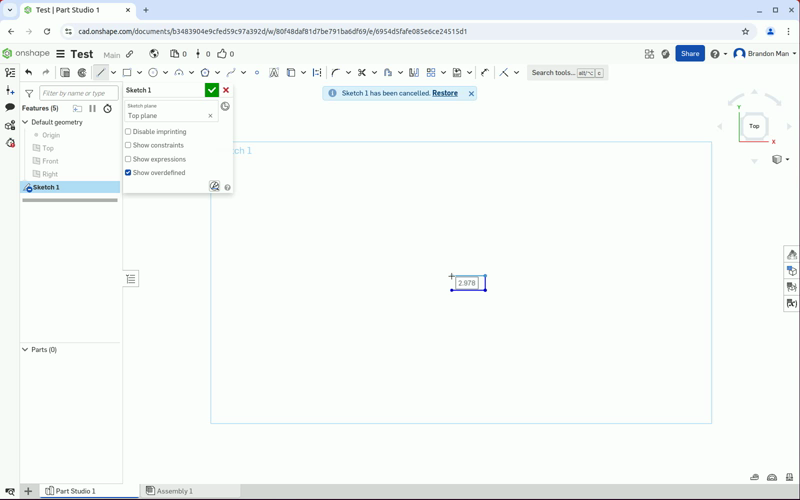
key_up(shift)
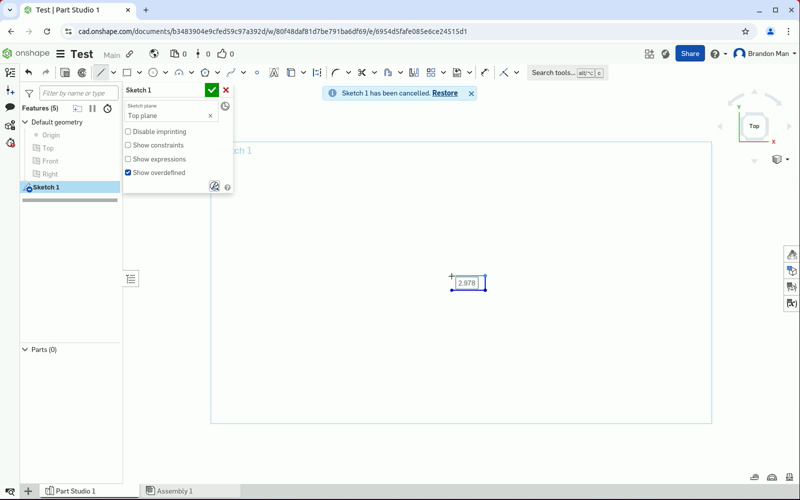
mouse_move(481, 275)
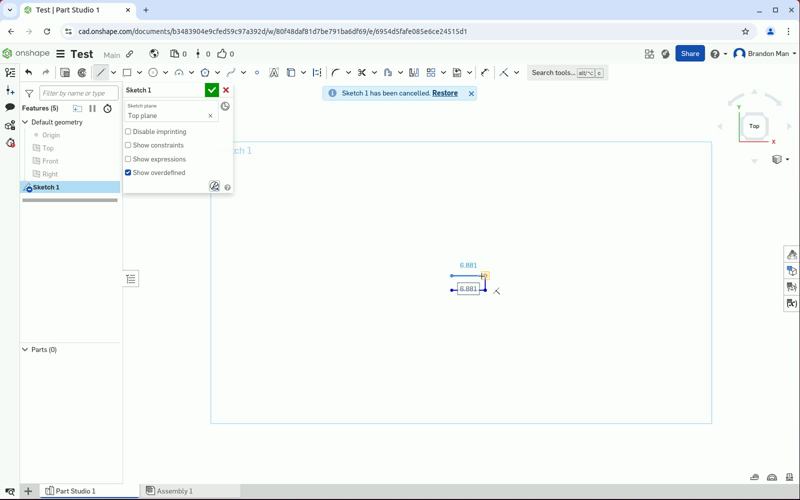
key_down(shift)
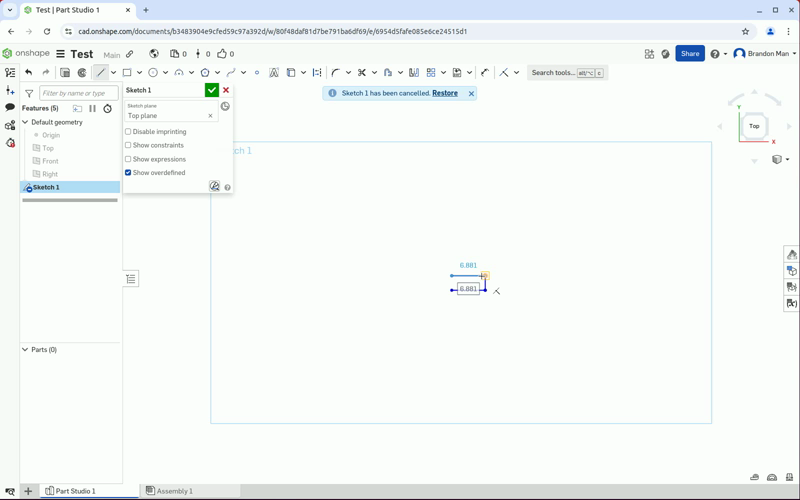
mouse_move(451, 290)
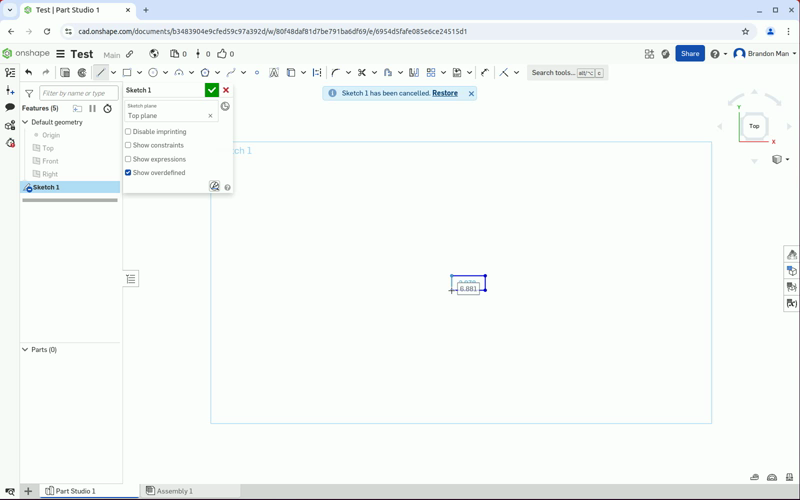
key_up(shift)
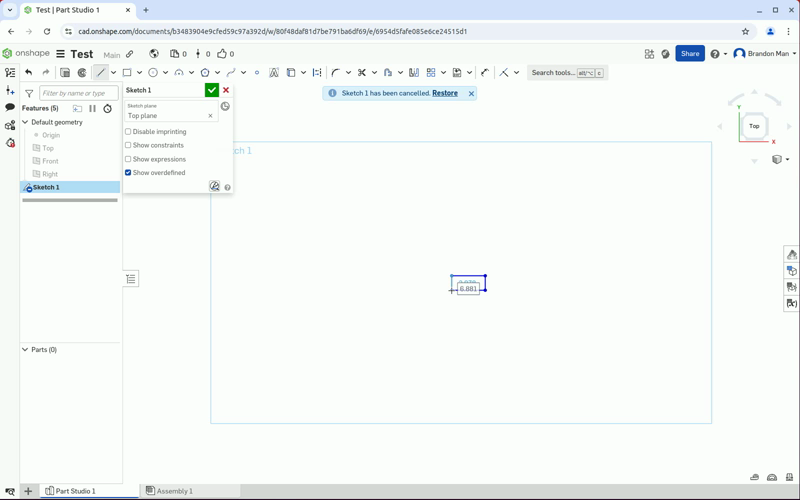
click(451, 290)
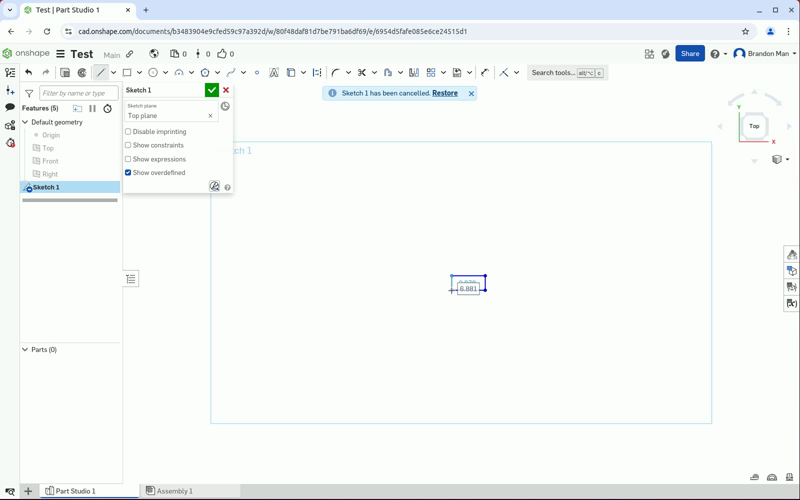
key(esc)
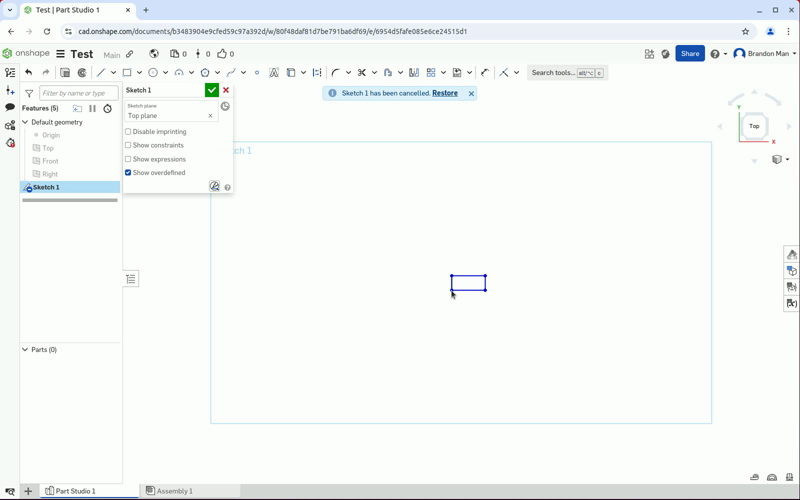
key(l)
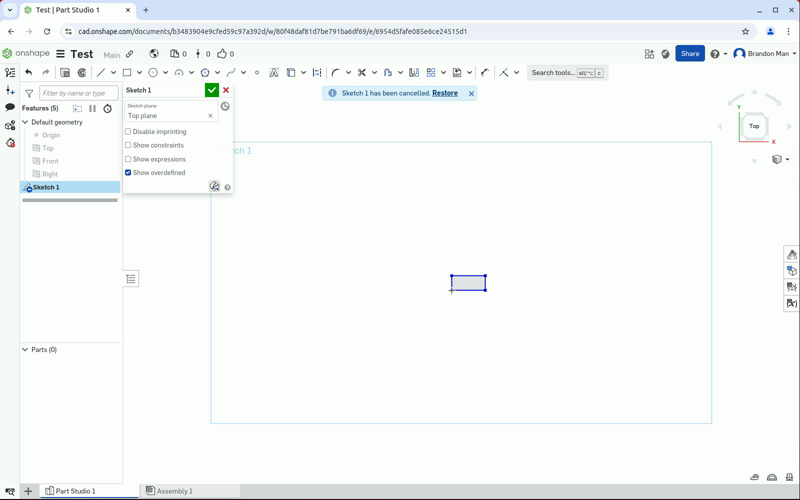
key_down(shift)
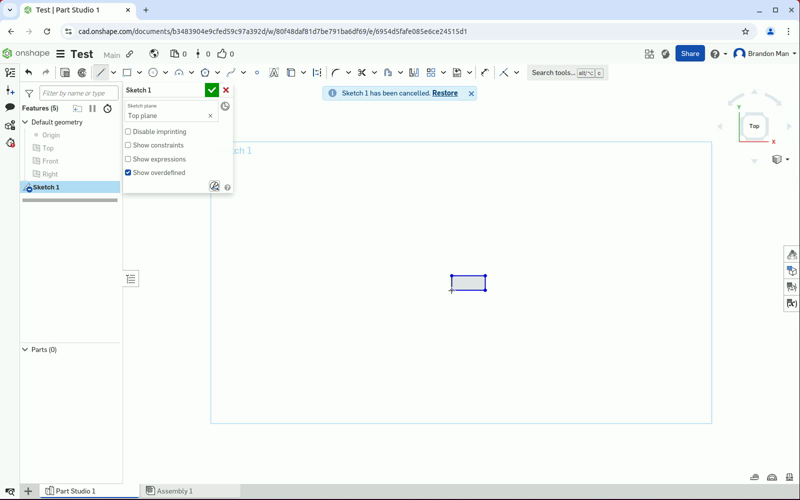
mouse_move(464, 286)
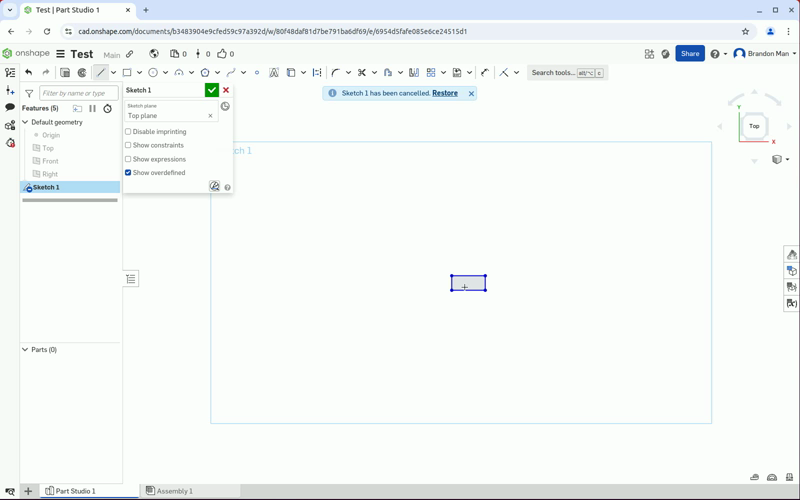
click(464, 286)
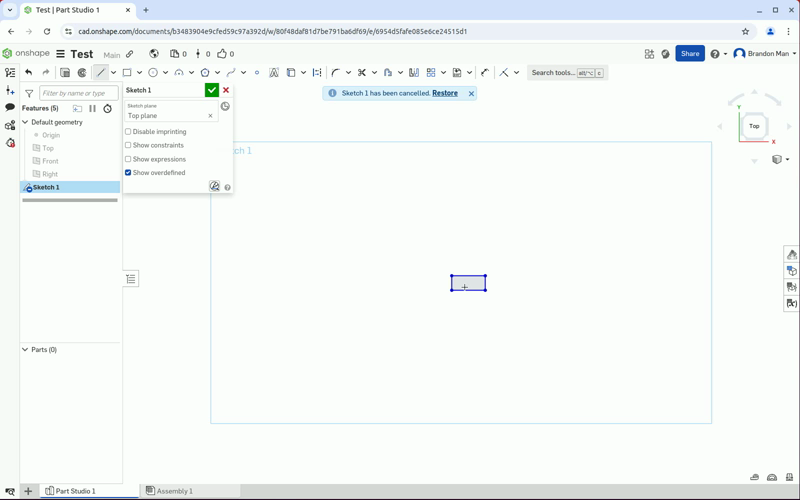
key_up(shift)
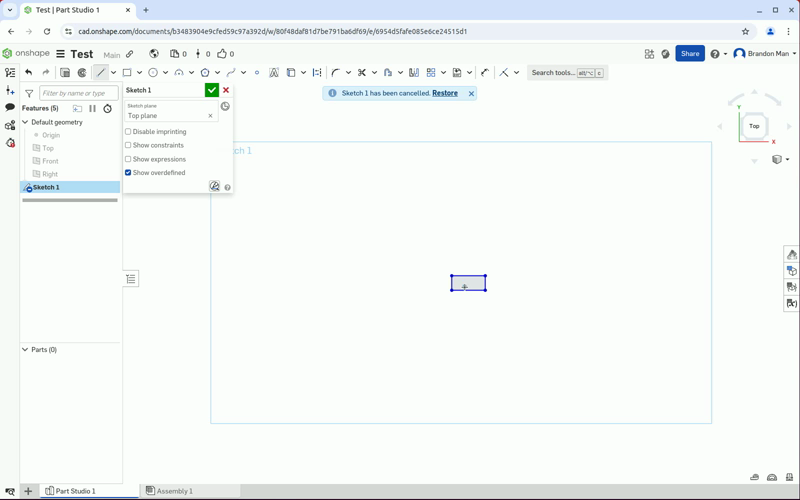
key_down(shift)
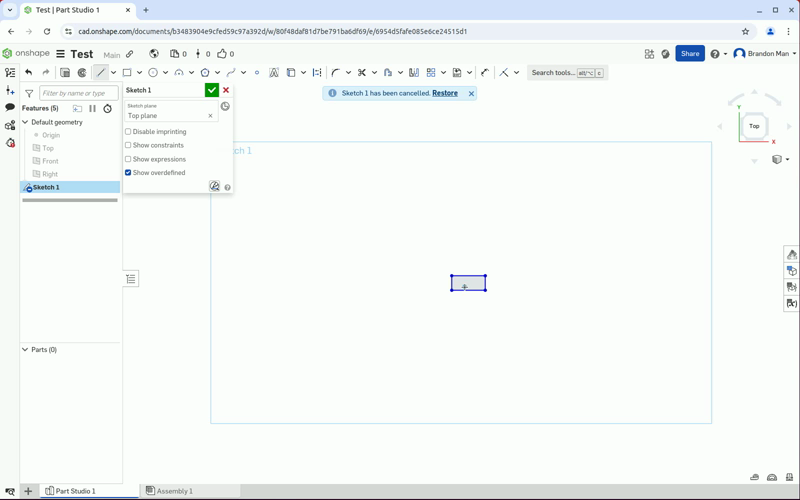
mouse_move(494, 286)
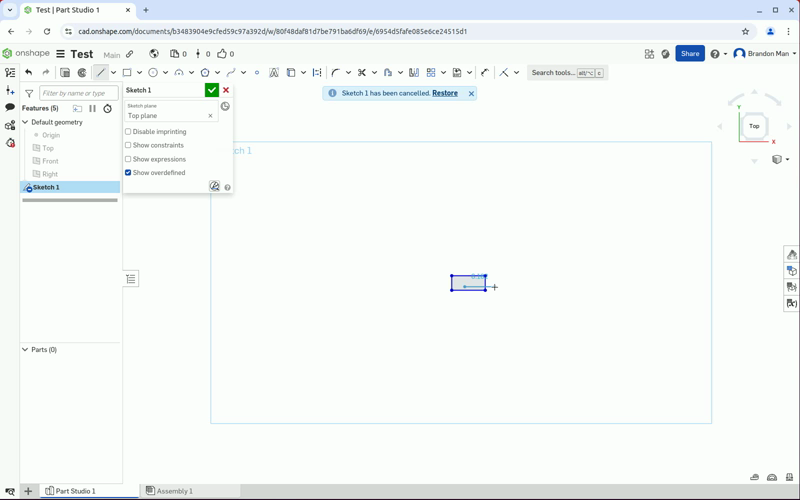
mouse_move(471, 286)
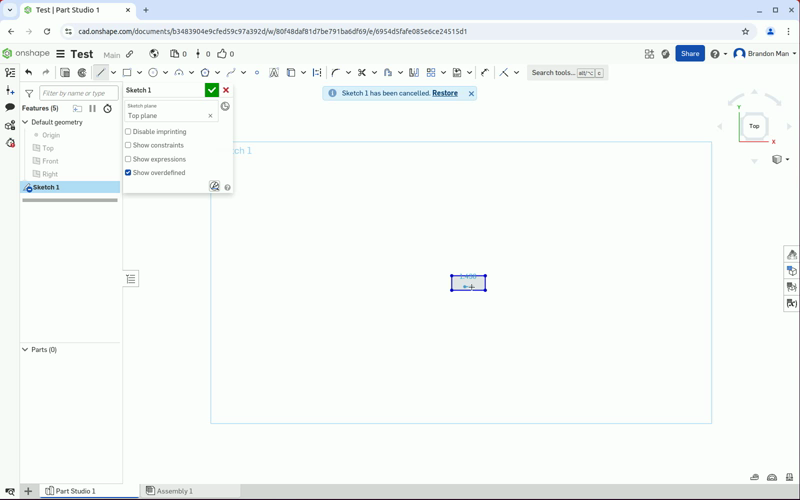
scroll(6)
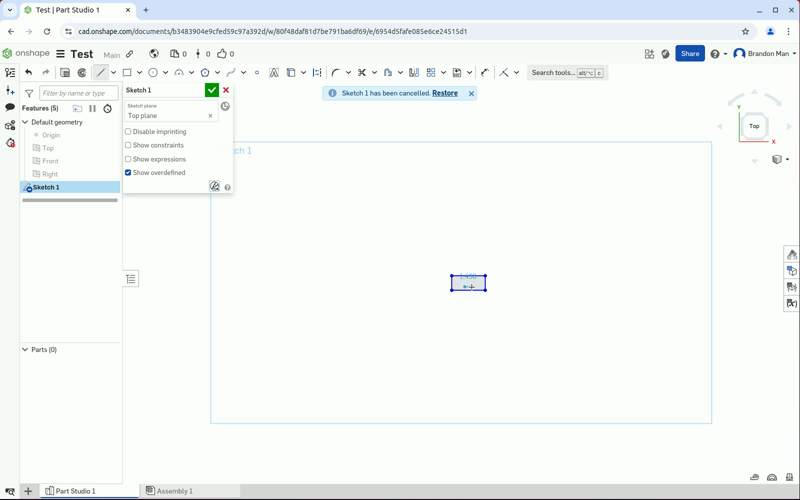
scroll(6)
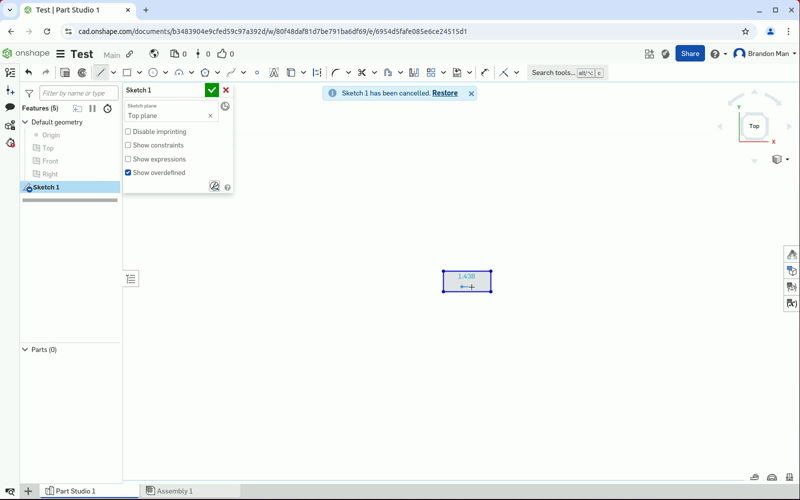
scroll(6)
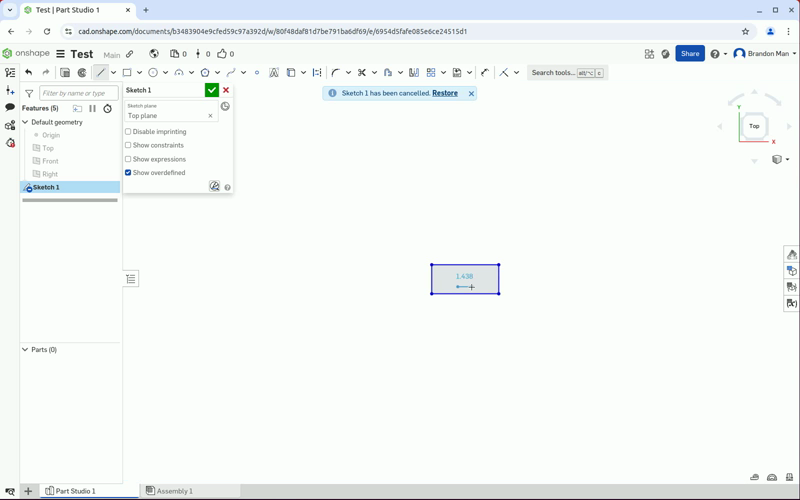
scroll(6)
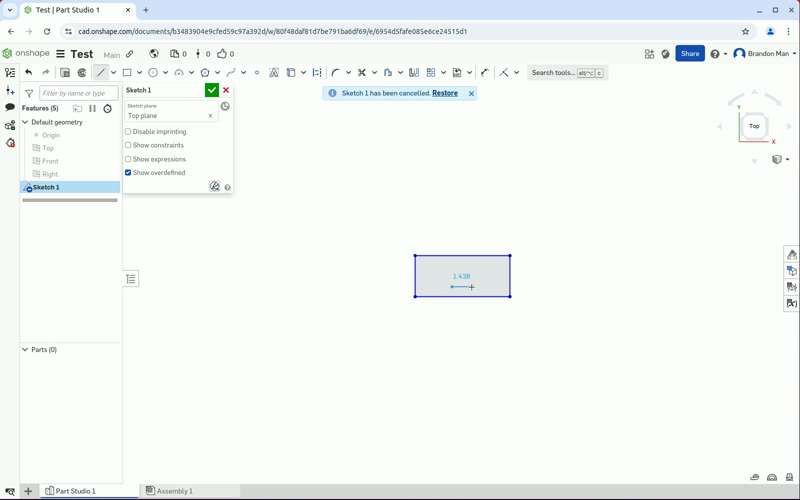
scroll(6)
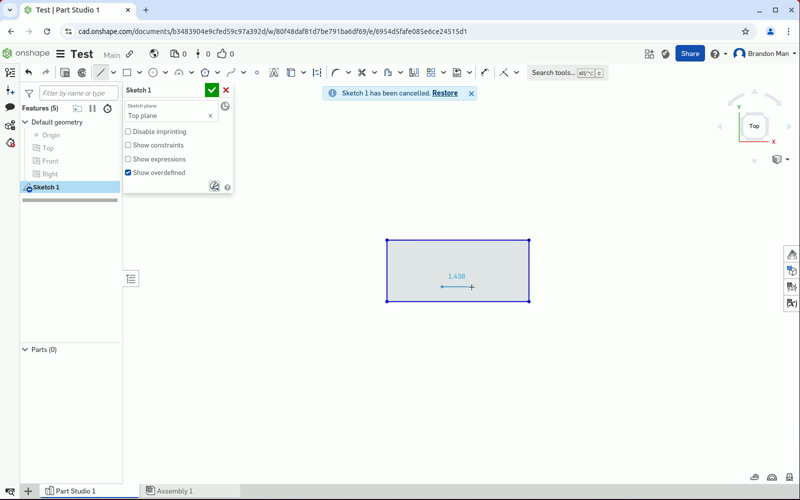
scroll(6)
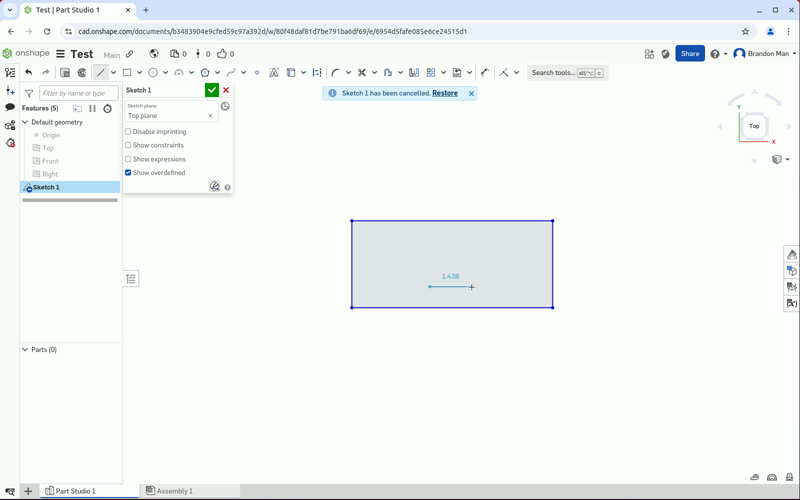
scroll(6)
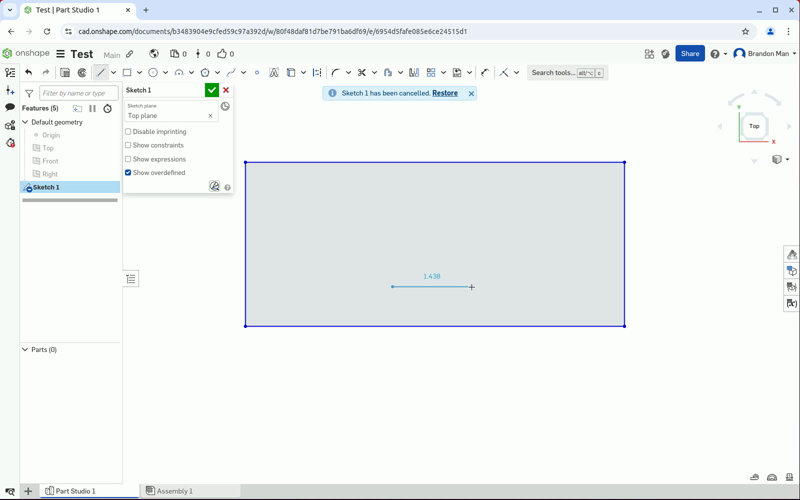
click(471, 286)
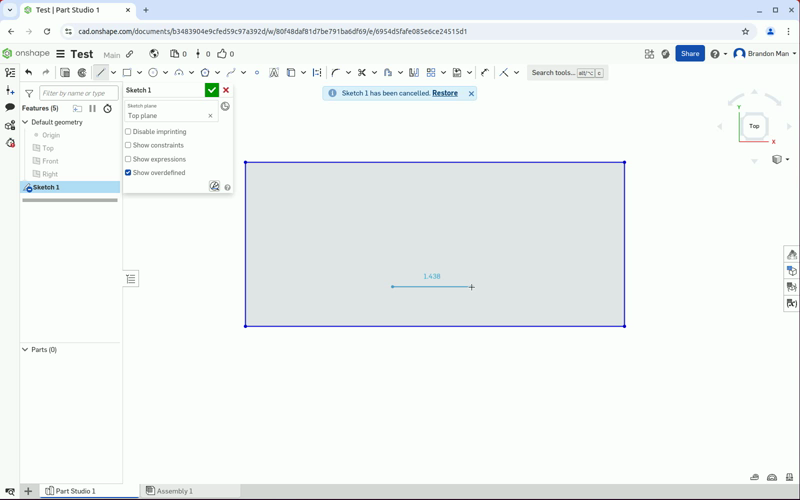
scroll(-6)
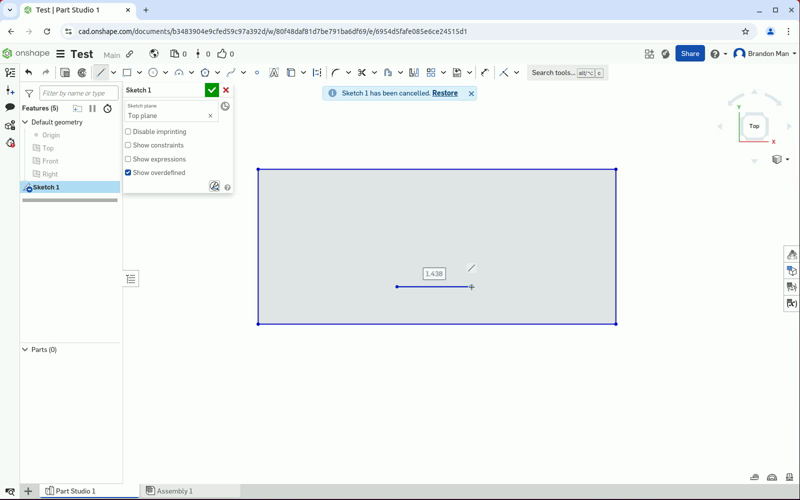
scroll(-6)
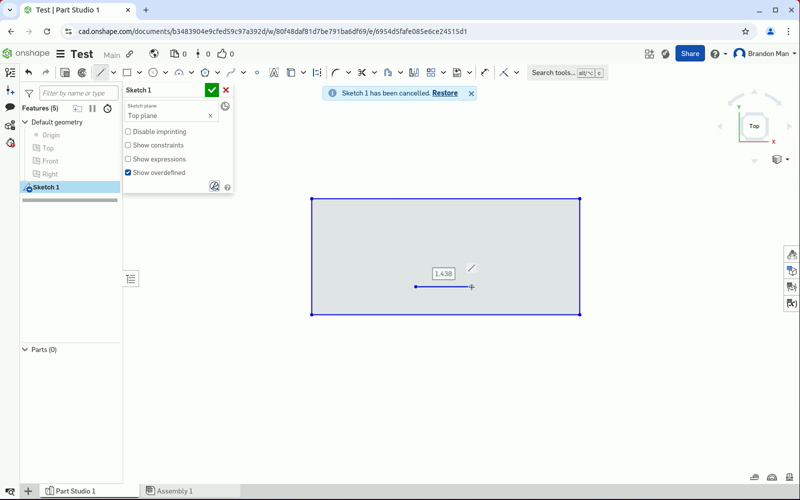
scroll(-6)
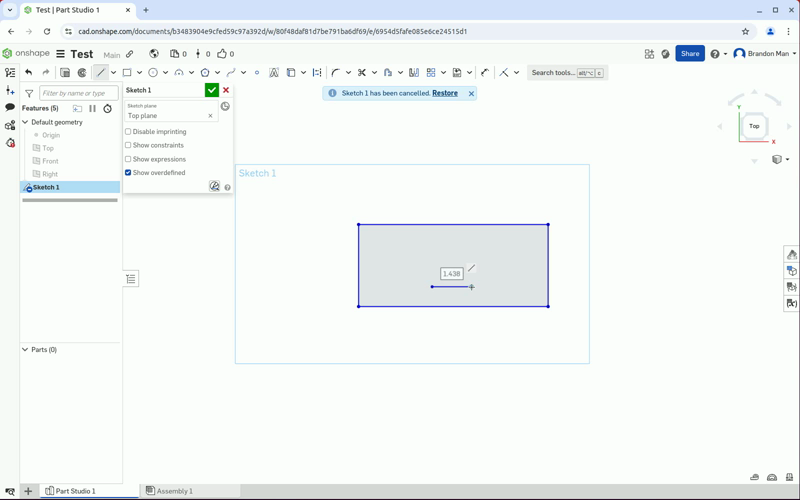
scroll(-6)
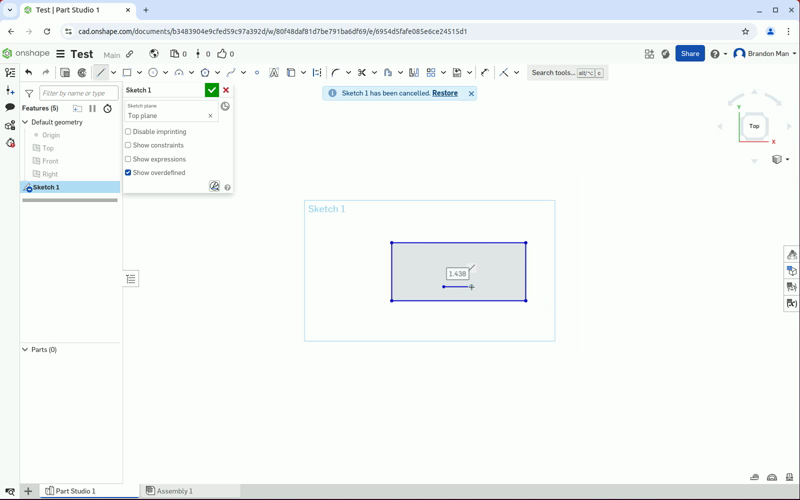
scroll(-6)
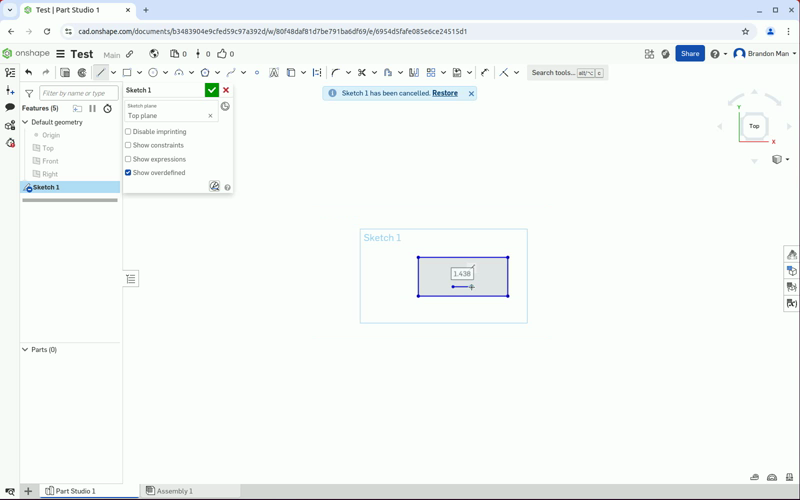
scroll(-6)
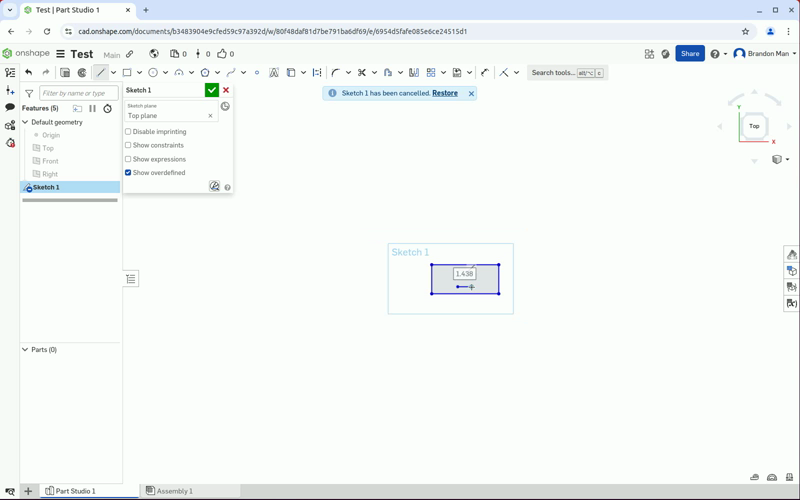
scroll(-6)
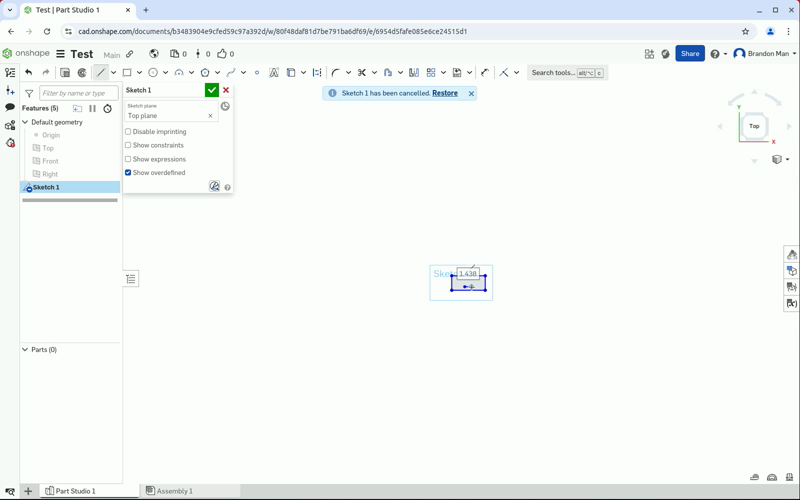
key_up(shift)
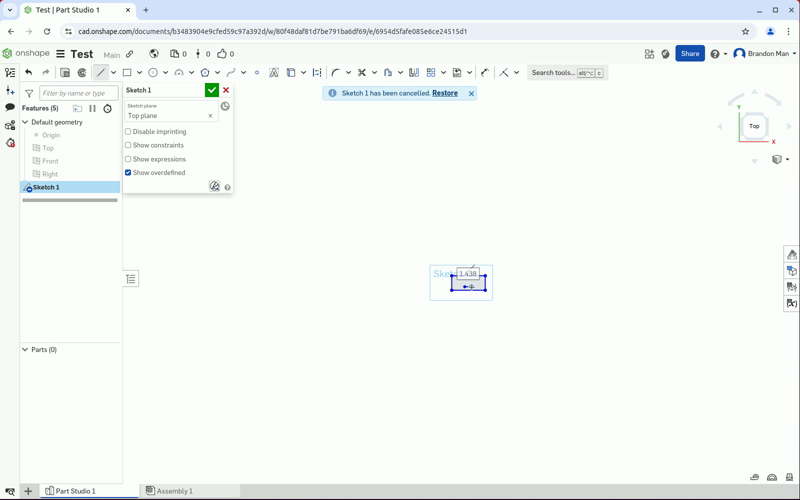
key_down(shift)
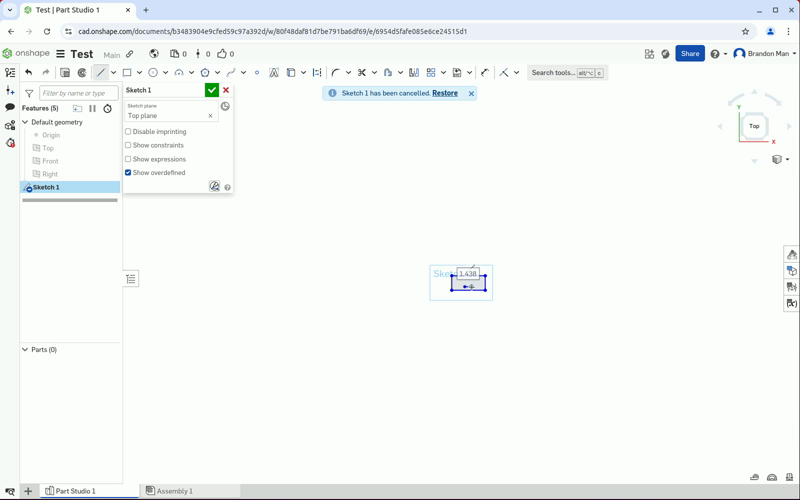
mouse_move(501, 286)
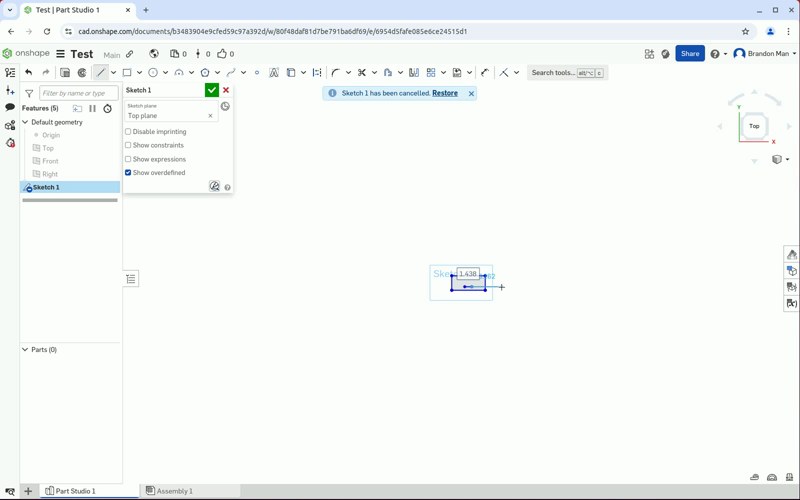
mouse_move(471, 279)
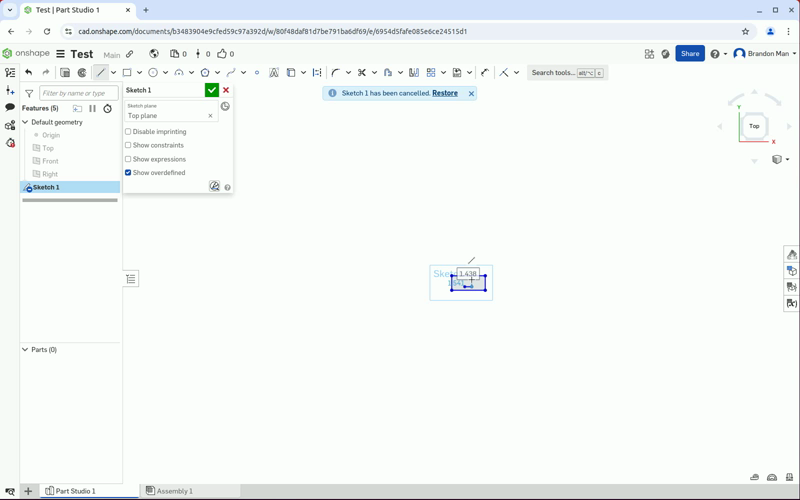
scroll(6)
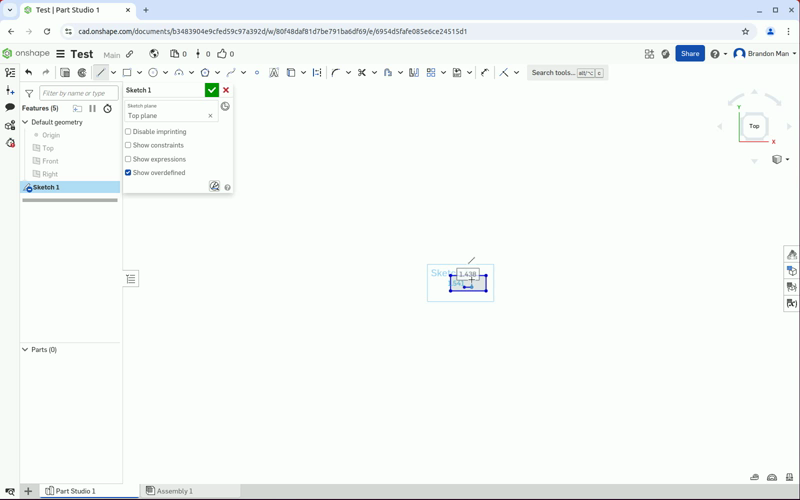
scroll(6)
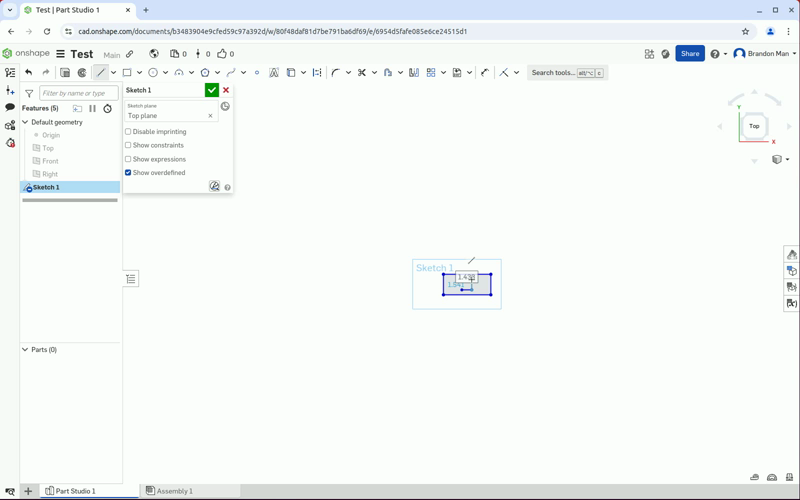
scroll(6)
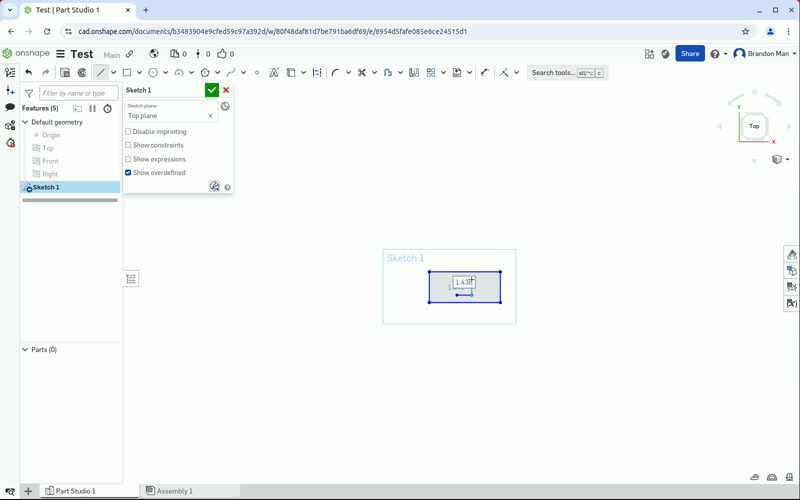
scroll(6)
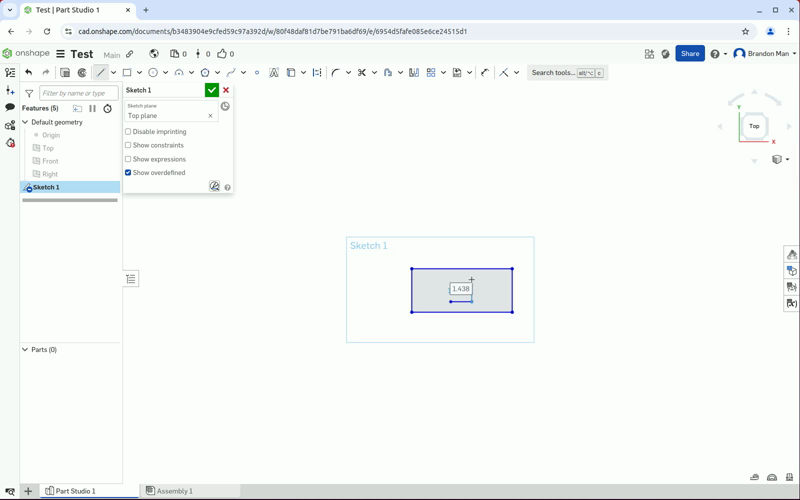
scroll(6)
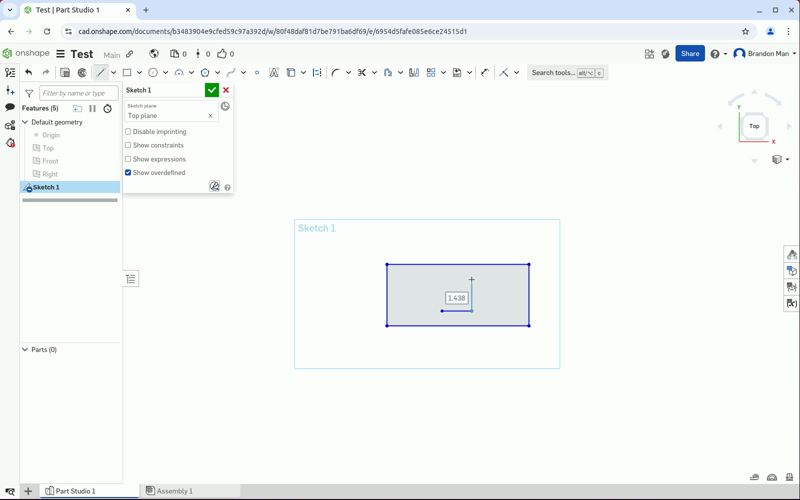
scroll(6)
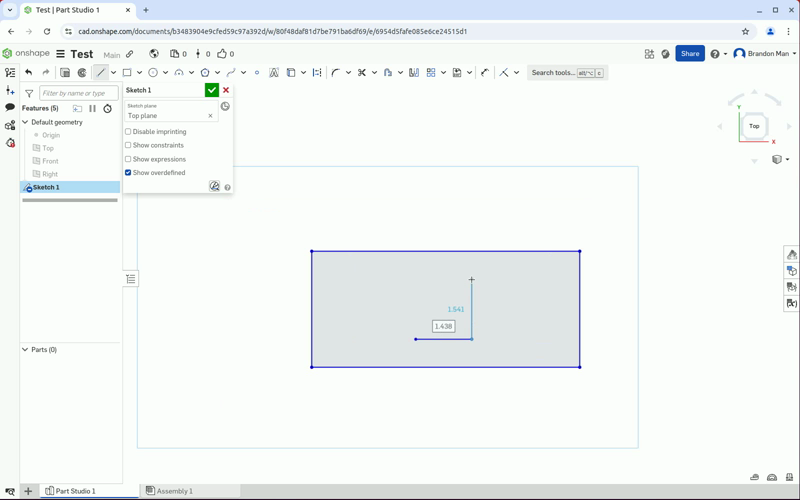
scroll(6)
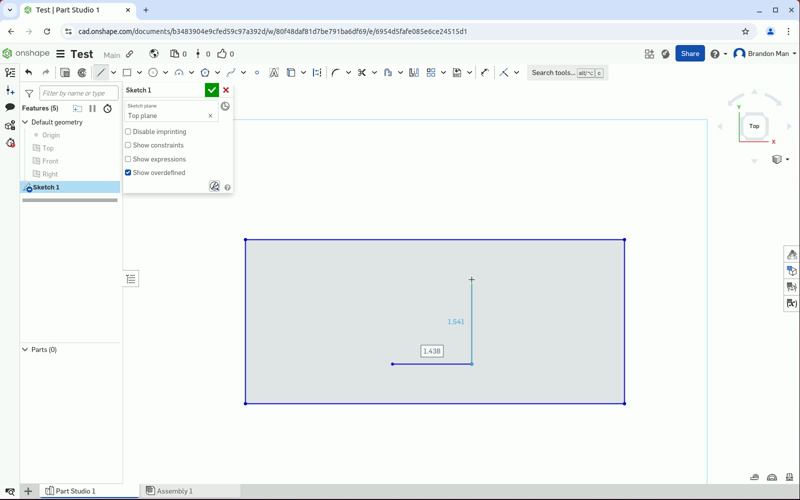
click(471, 279)
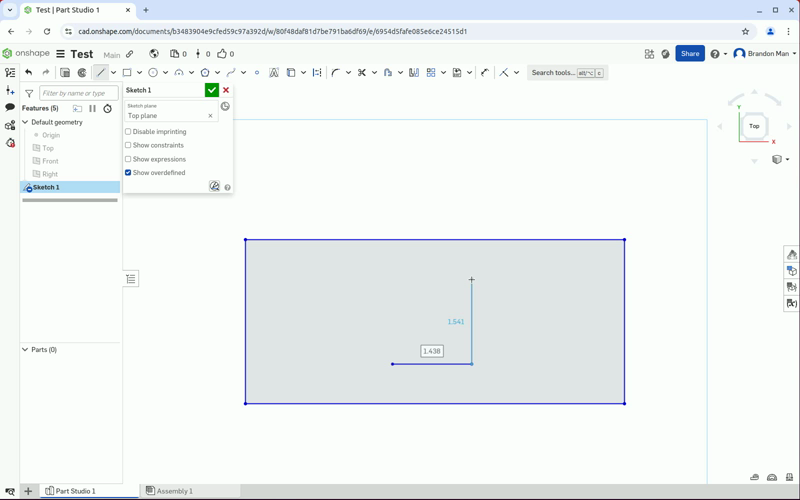
scroll(-6)
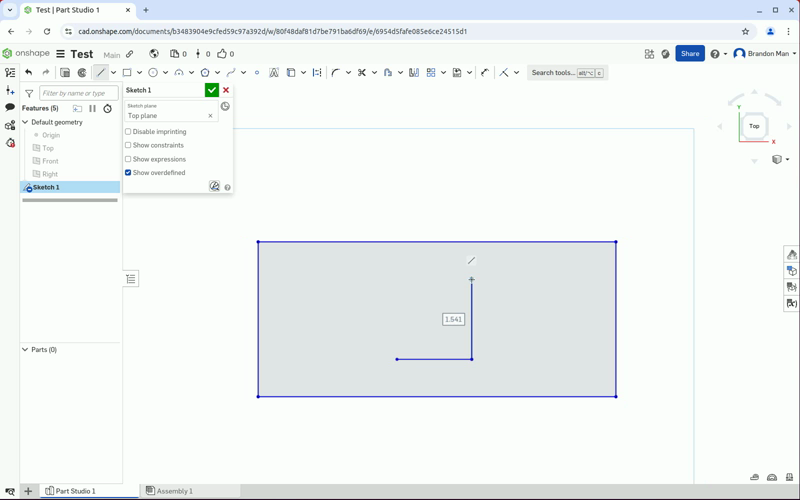
scroll(-6)
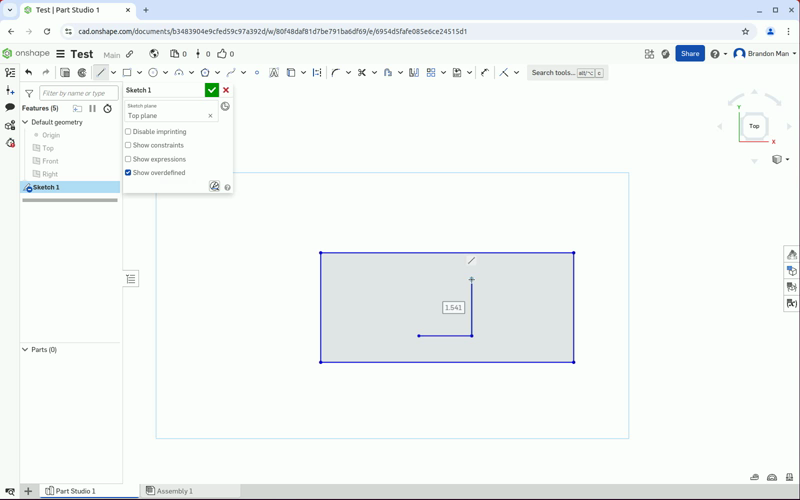
scroll(-6)
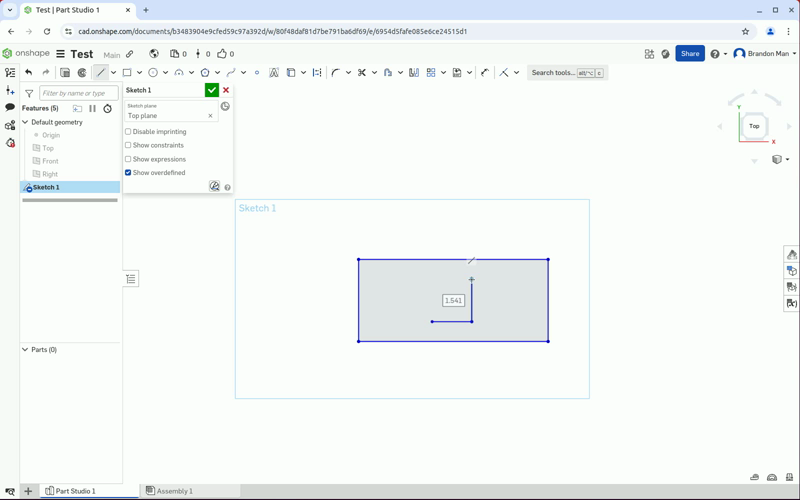
scroll(-6)
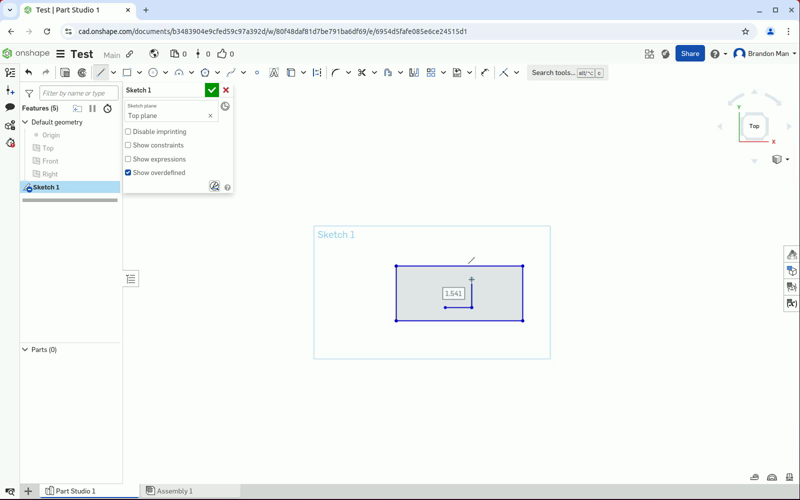
scroll(-6)
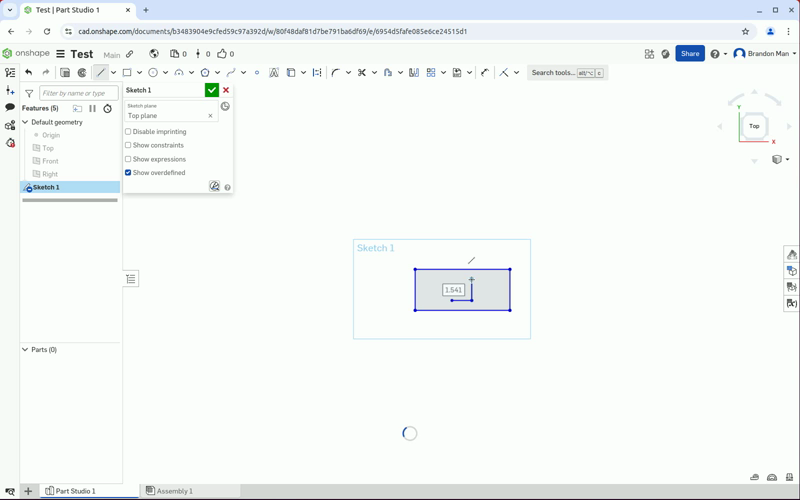
scroll(-6)
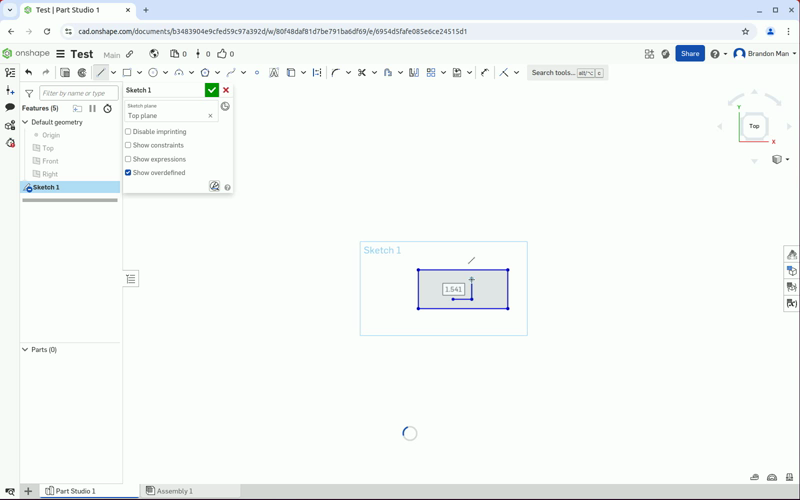
scroll(-6)
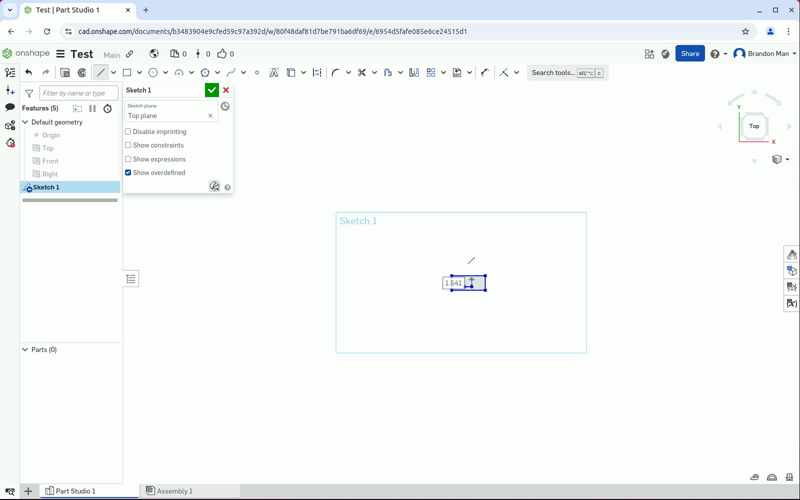
key_up(shift)
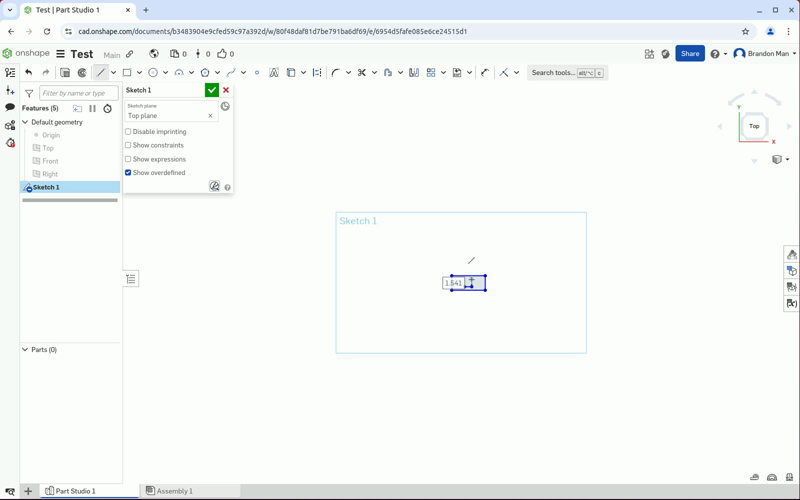
key_down(shift)
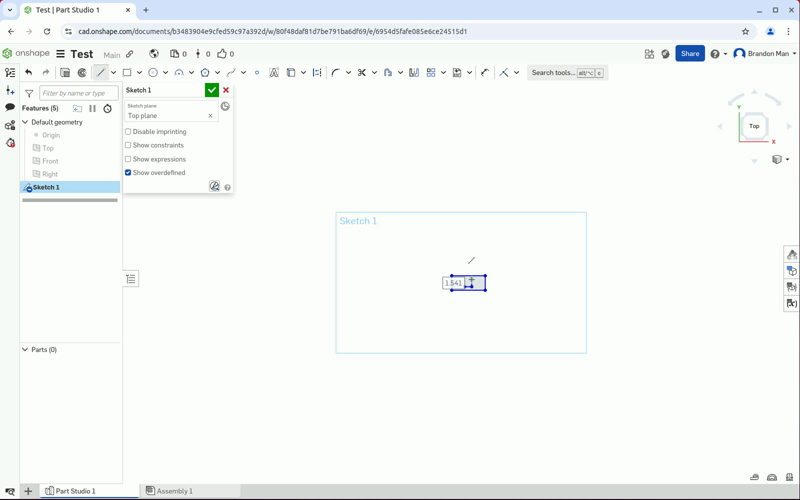
mouse_move(501, 279)
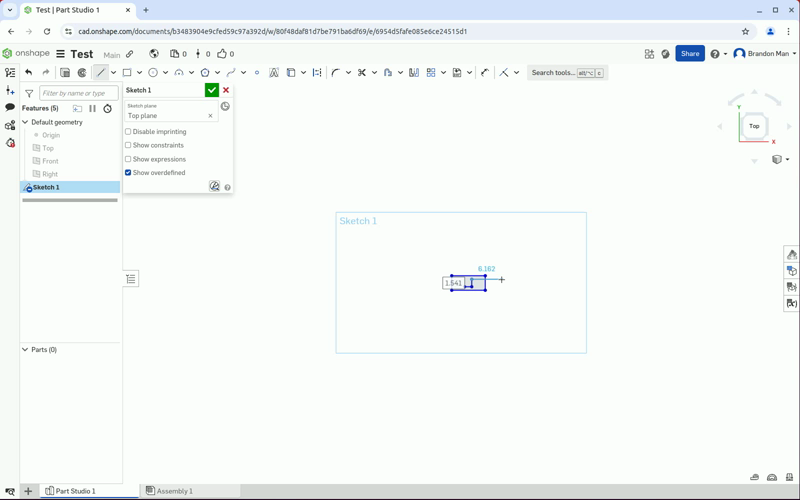
mouse_move(464, 279)
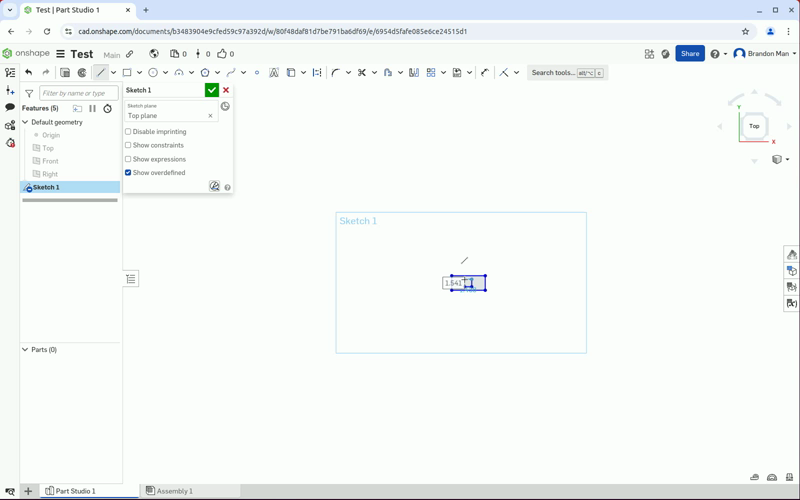
scroll(6)
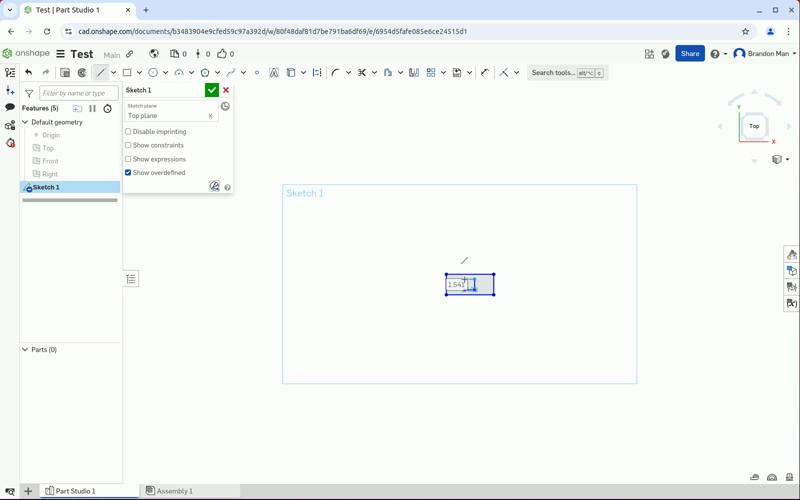
scroll(6)
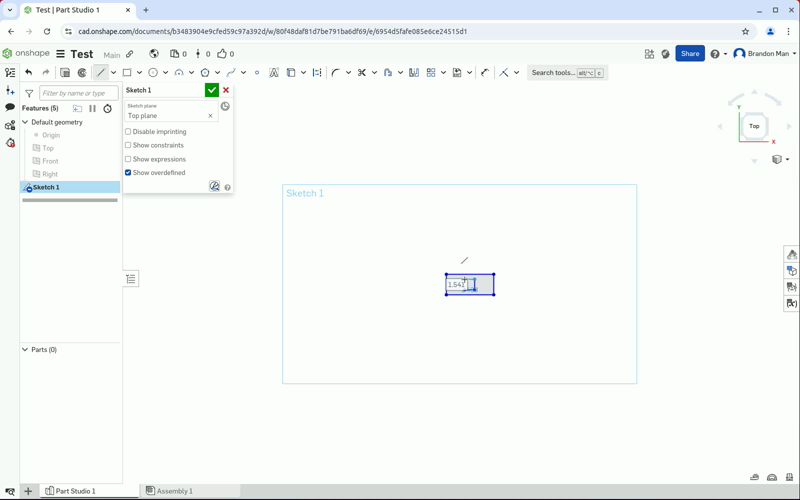
scroll(6)
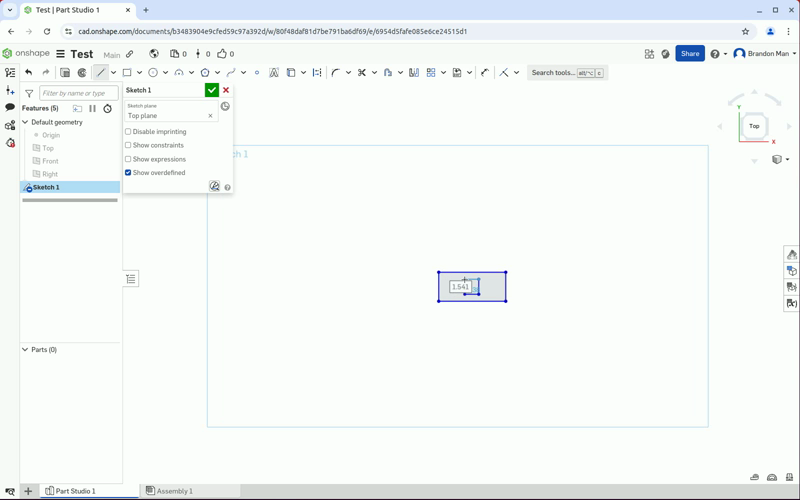
scroll(6)
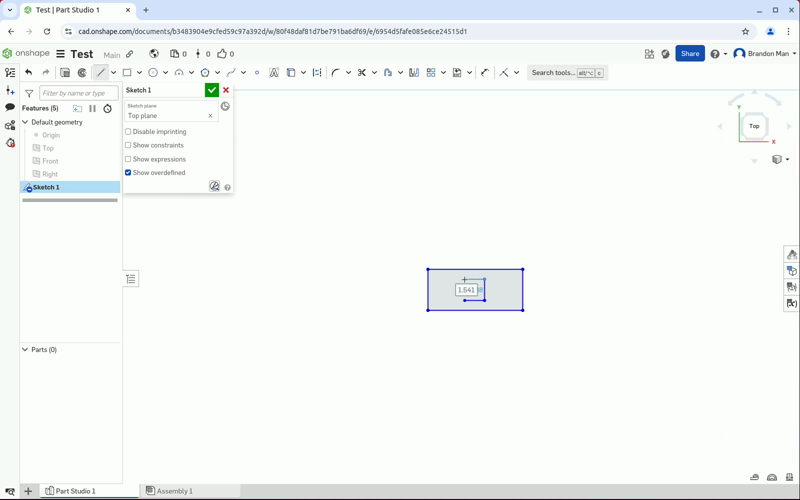
scroll(6)
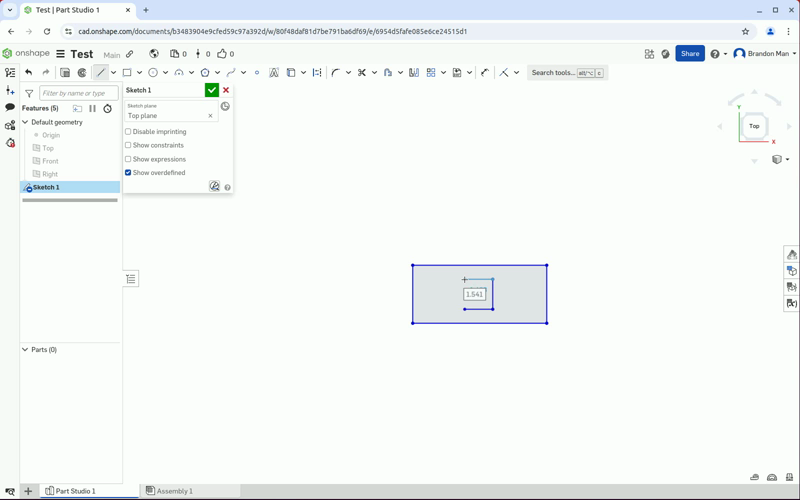
scroll(6)
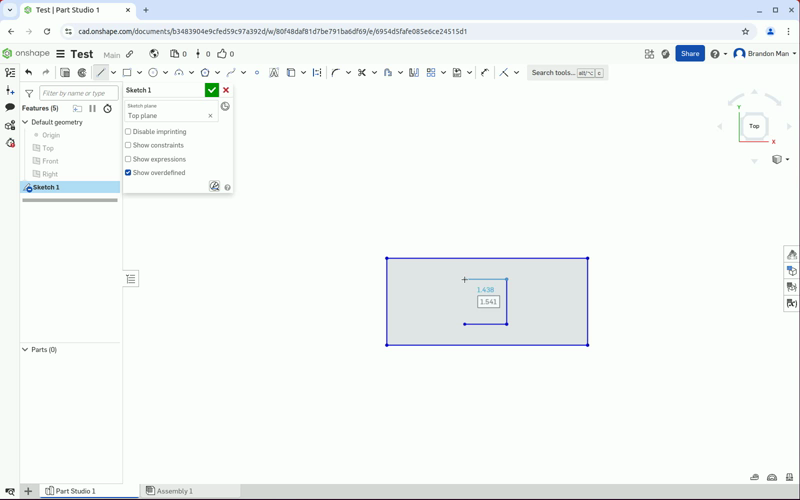
scroll(6)
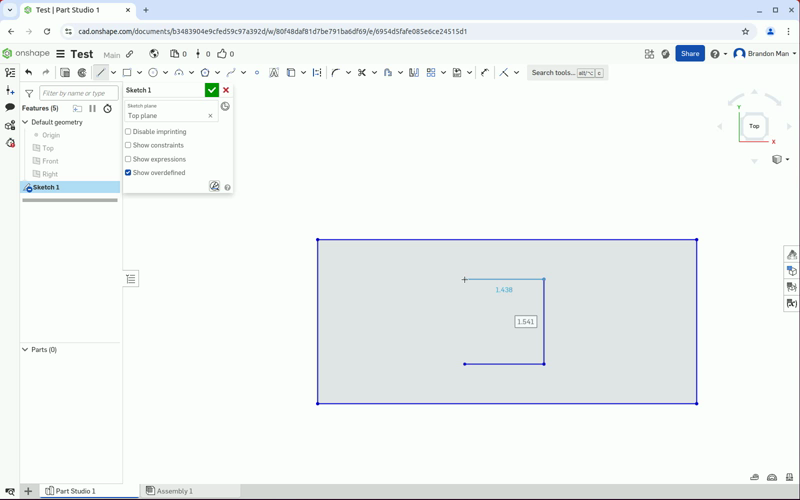
click(464, 279)
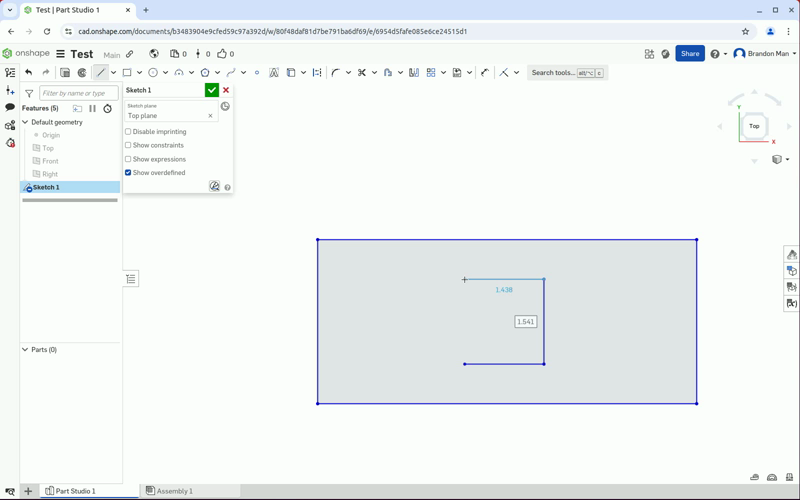
scroll(-6)
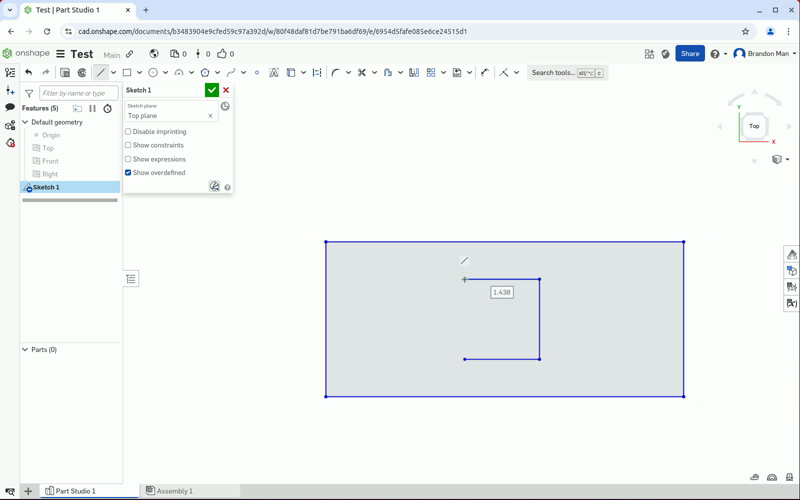
scroll(-6)
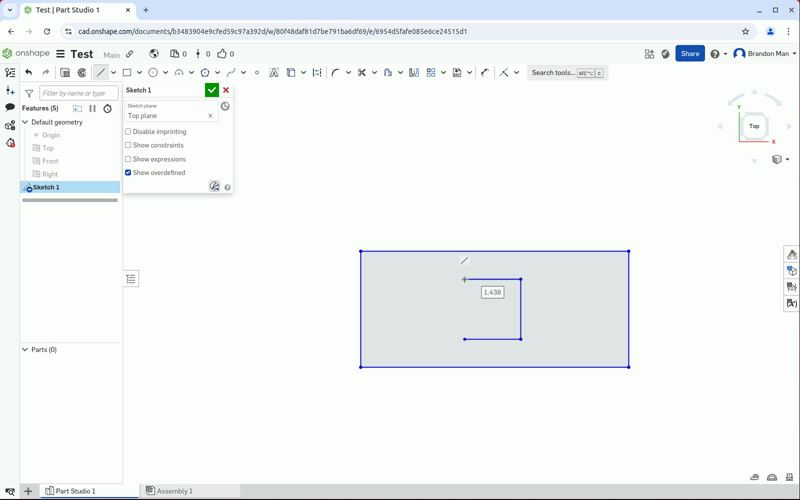
scroll(-6)
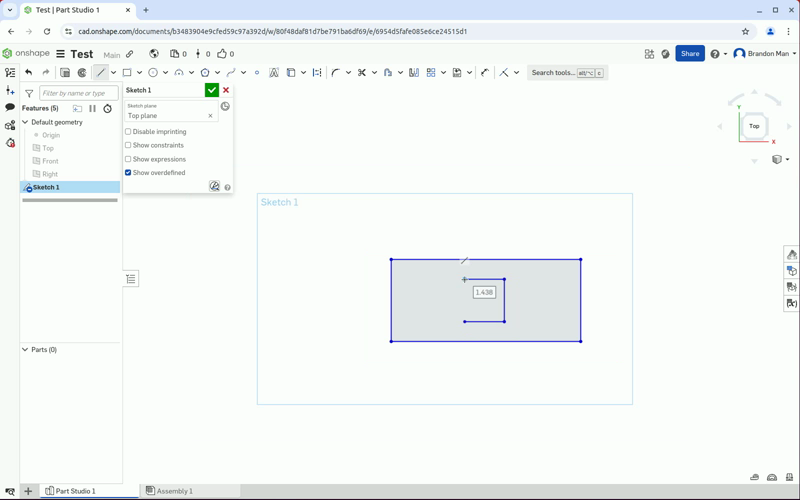
scroll(-6)
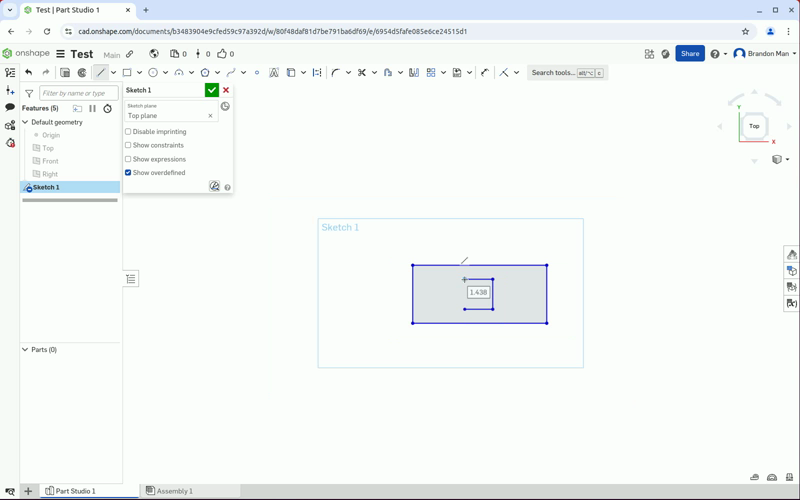
scroll(-6)
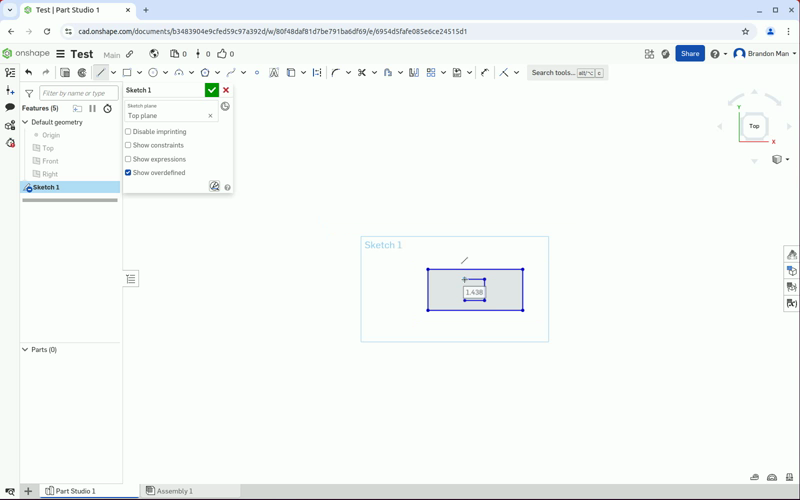
scroll(-6)
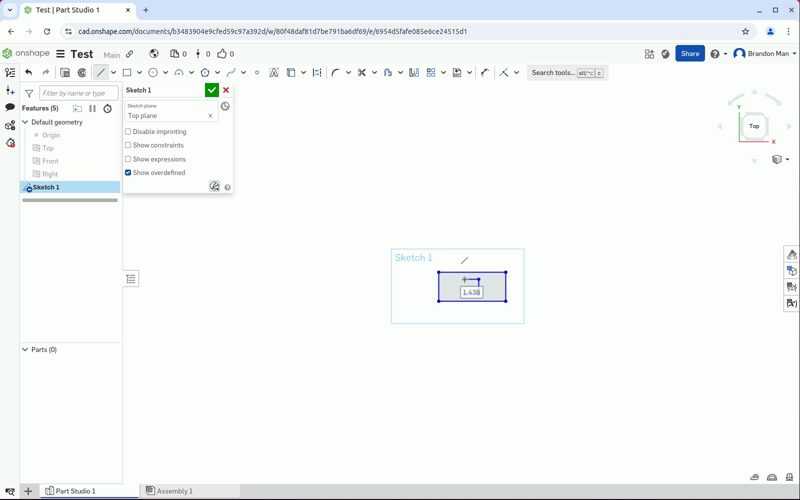
scroll(-6)
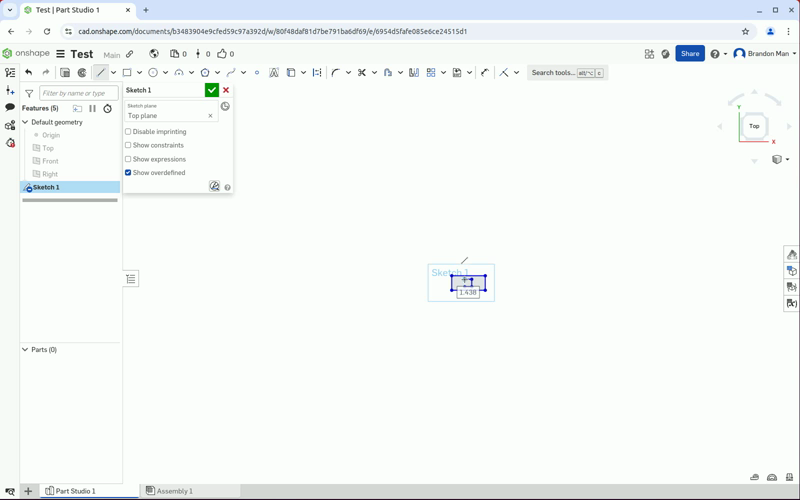
key_up(shift)
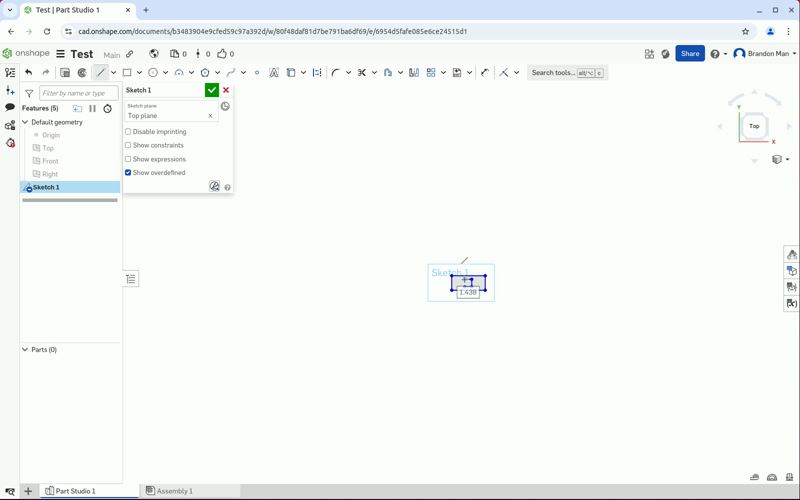
mouse_move(494, 279)
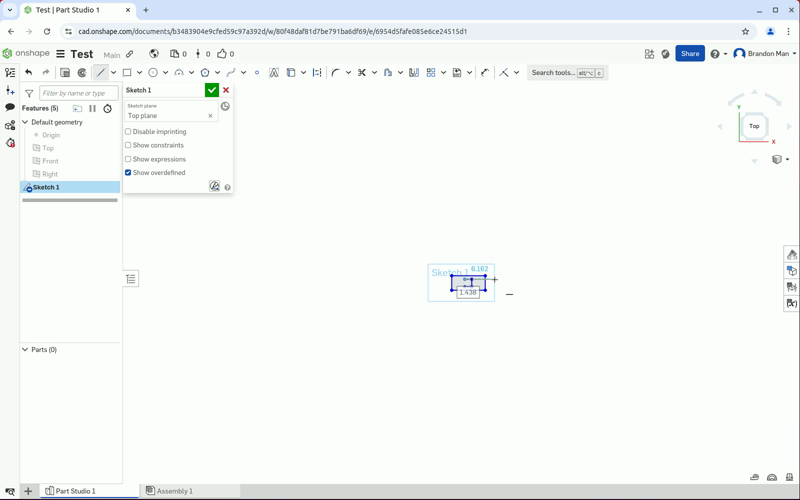
key_down(shift)
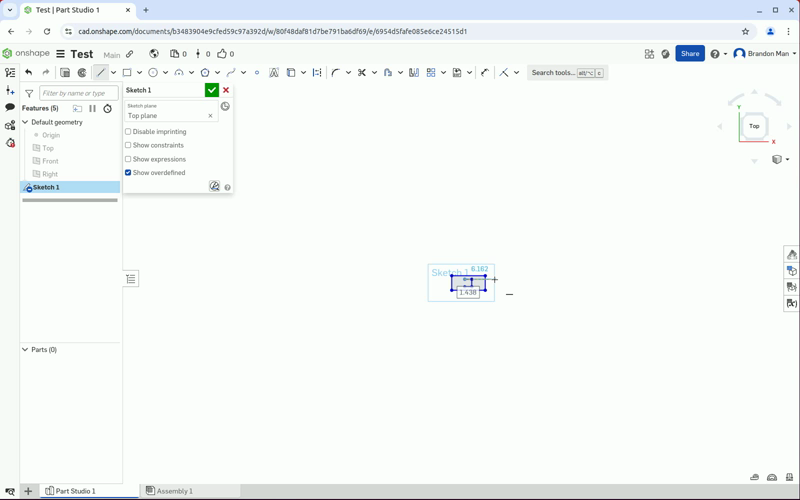
mouse_move(464, 286)
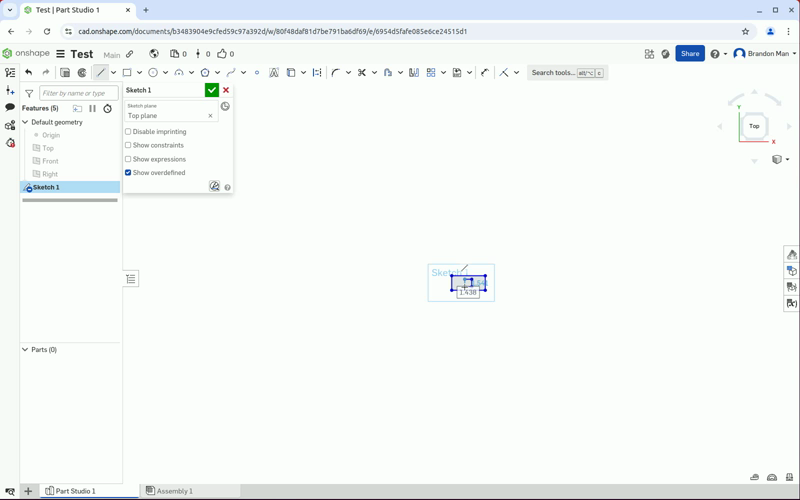
scroll(6)
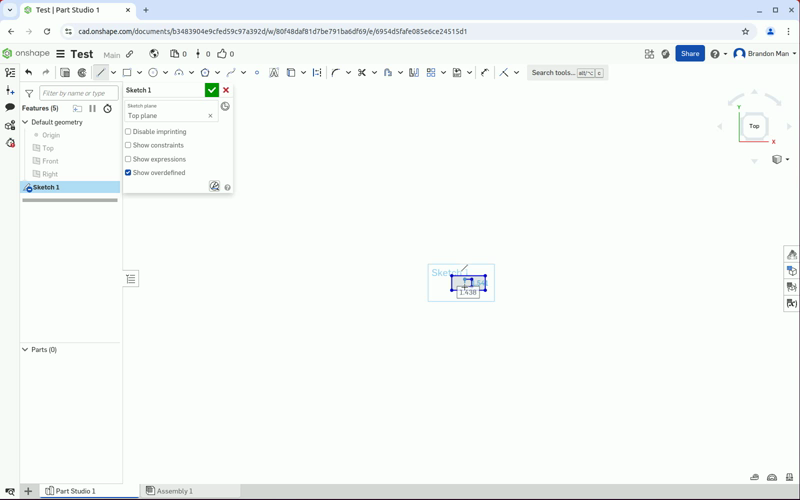
scroll(6)
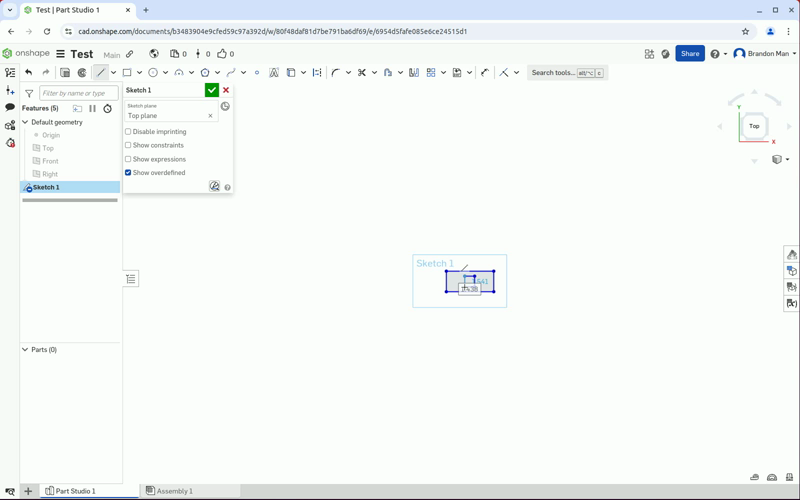
scroll(6)
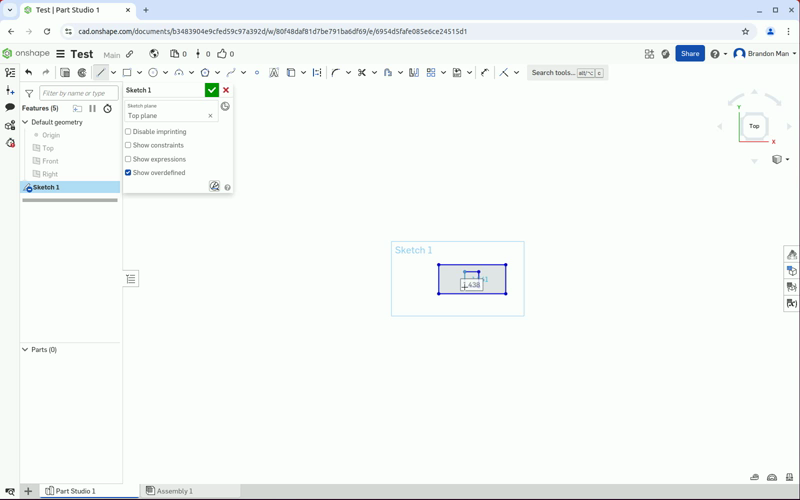
scroll(6)
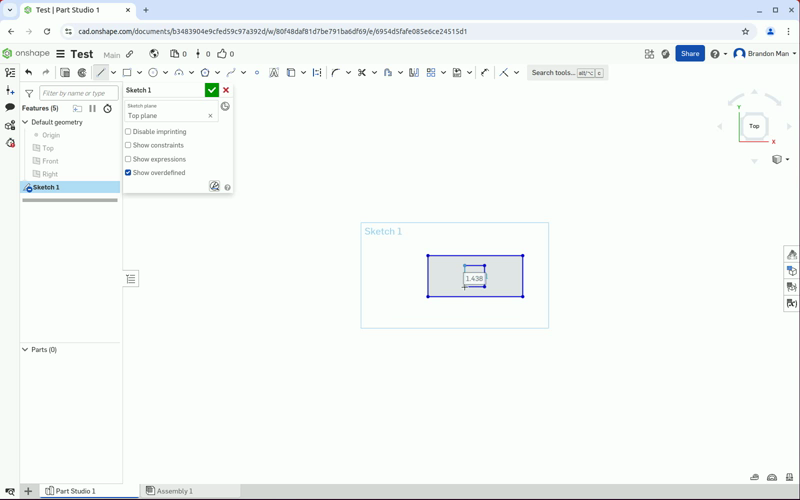
scroll(6)
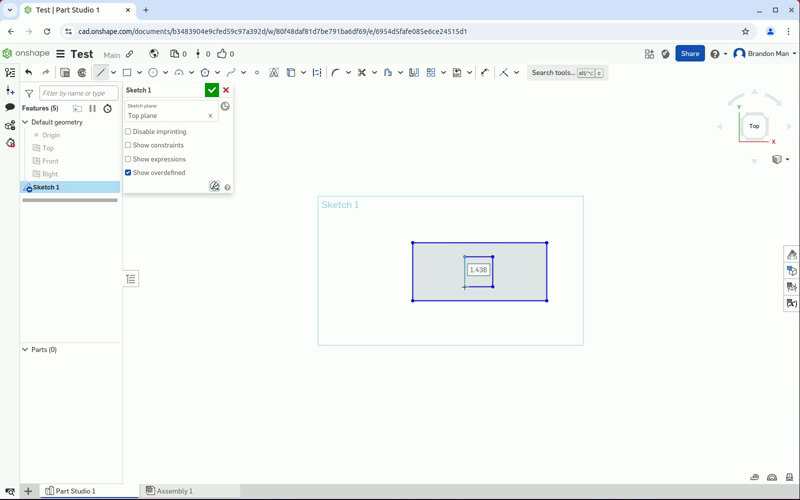
scroll(6)
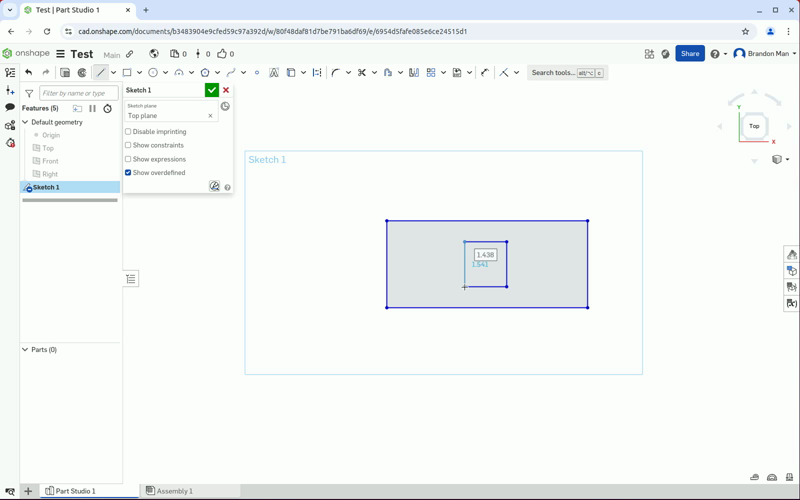
scroll(6)
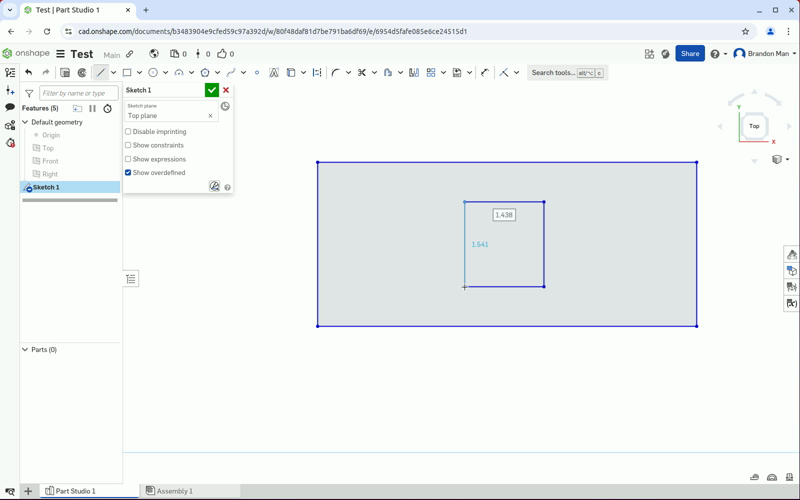
key_up(shift)
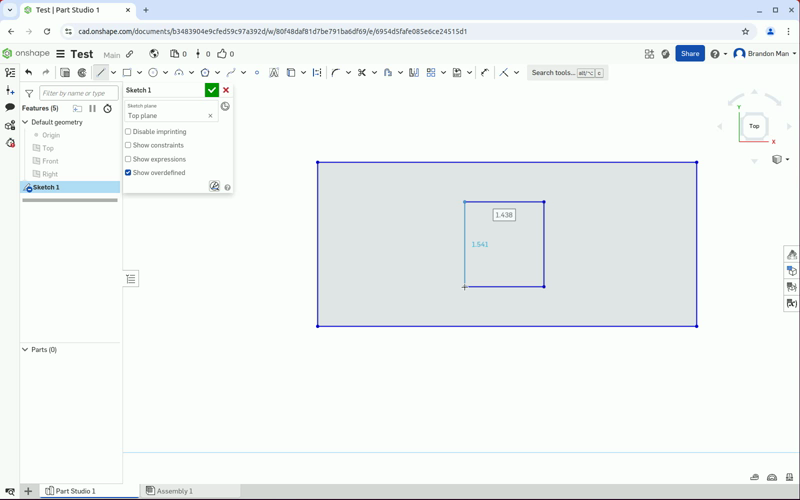
click(464, 286)
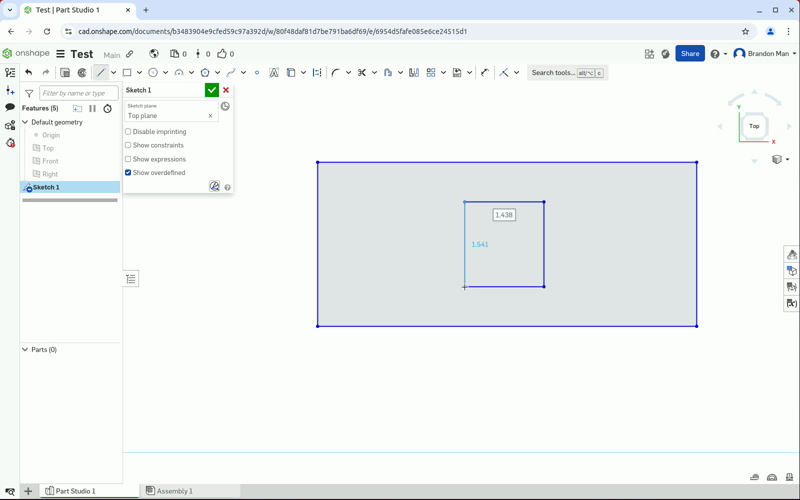
scroll(-6)
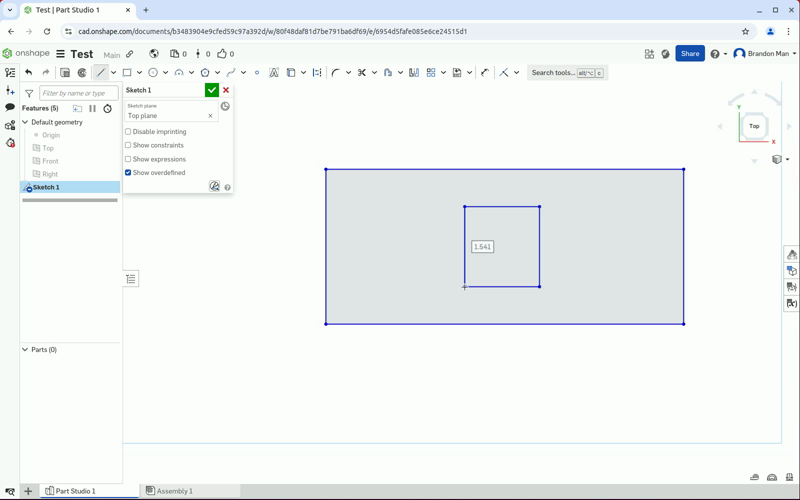
scroll(-6)
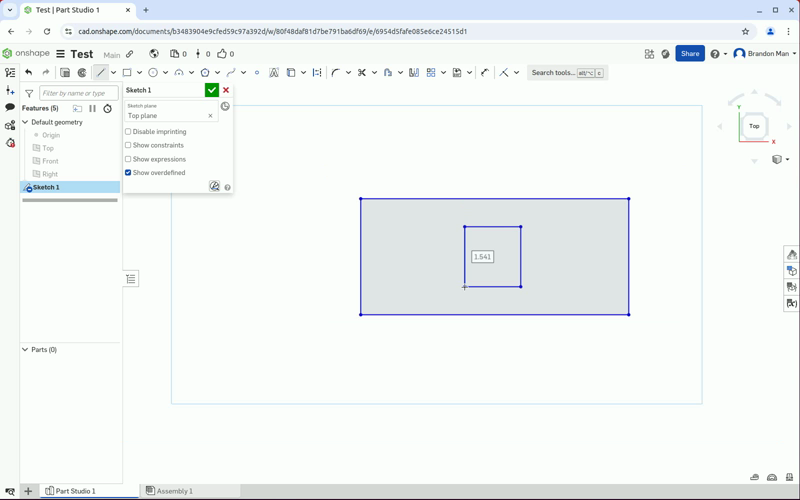
scroll(-6)
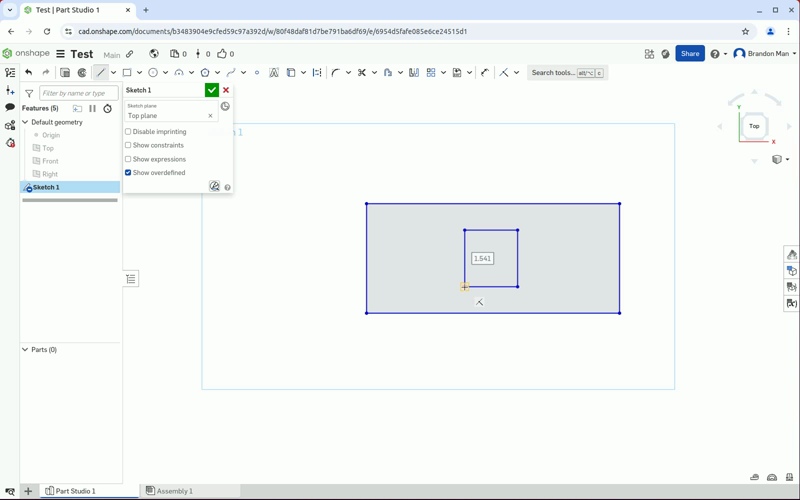
scroll(-6)
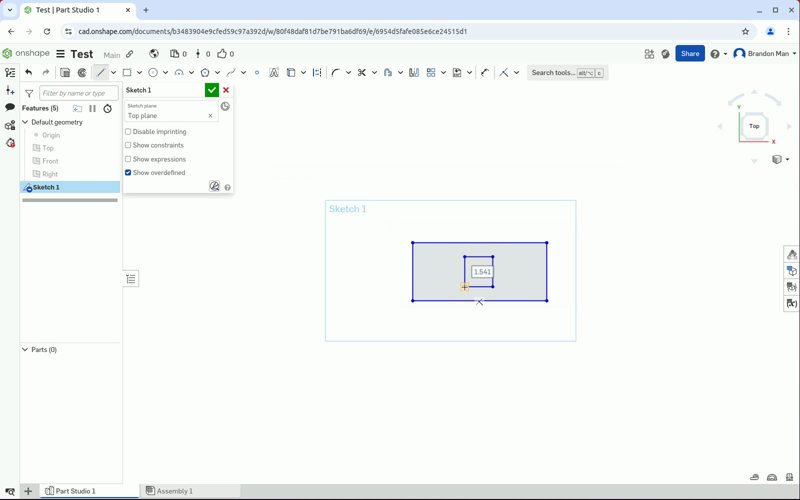
scroll(-6)
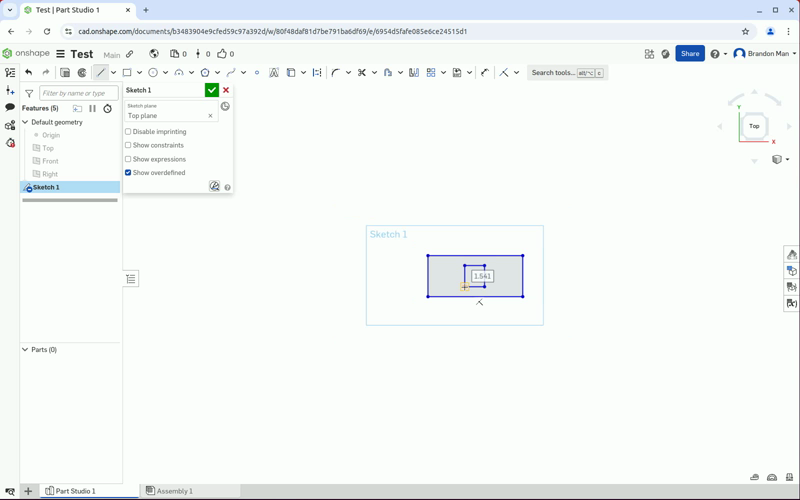
scroll(-6)
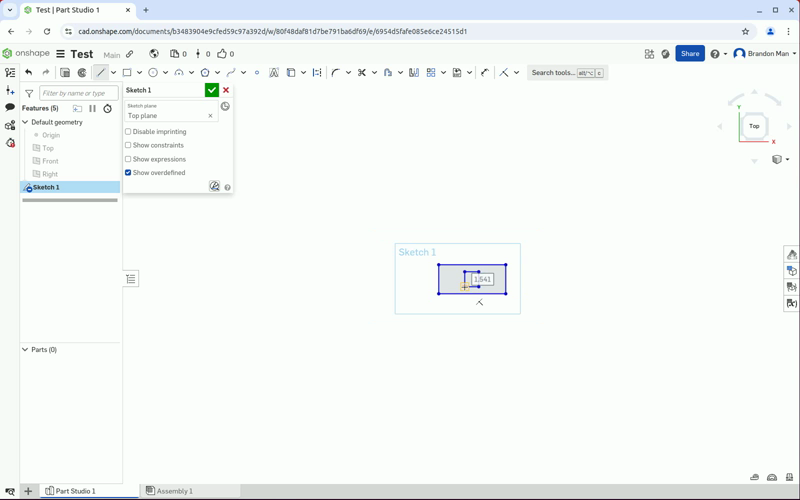
scroll(-6)
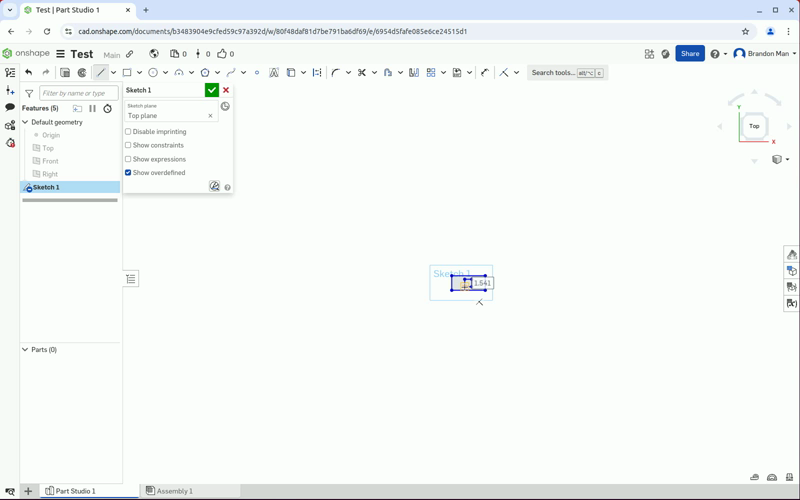
key(esc)
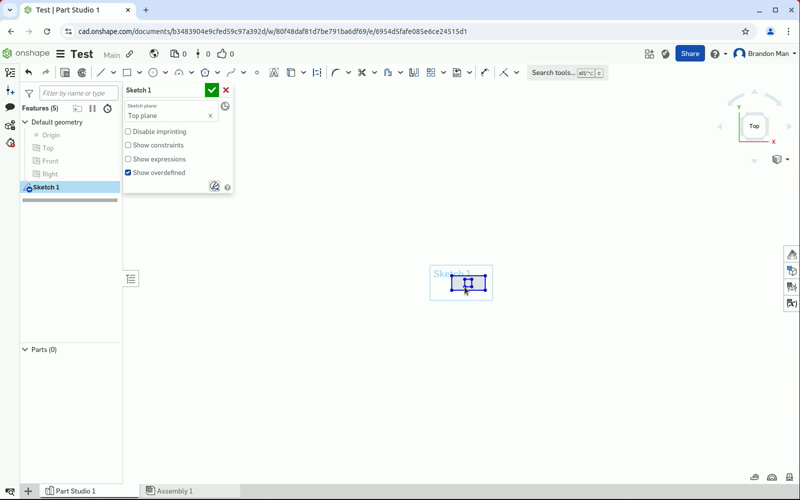
mouse_move(459, 277)
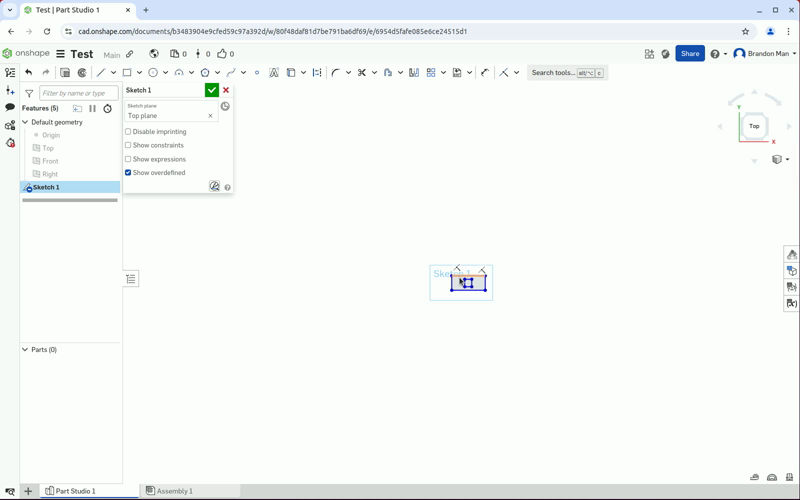
scroll(6)
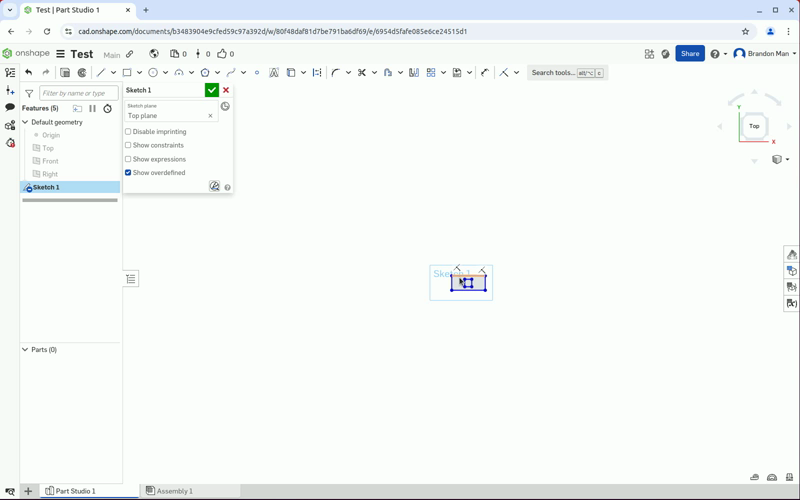
scroll(6)
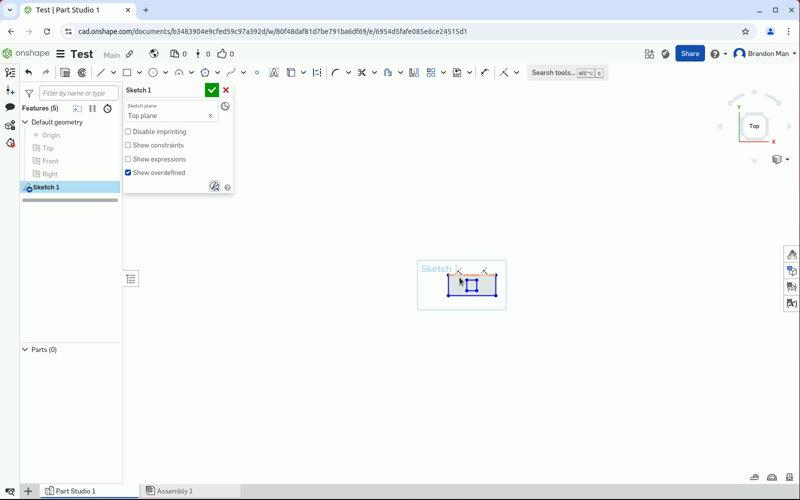
scroll(6)
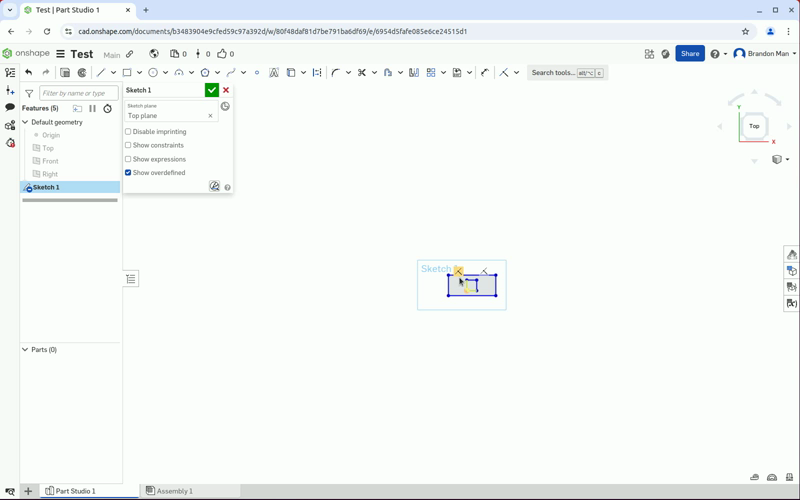
scroll(6)
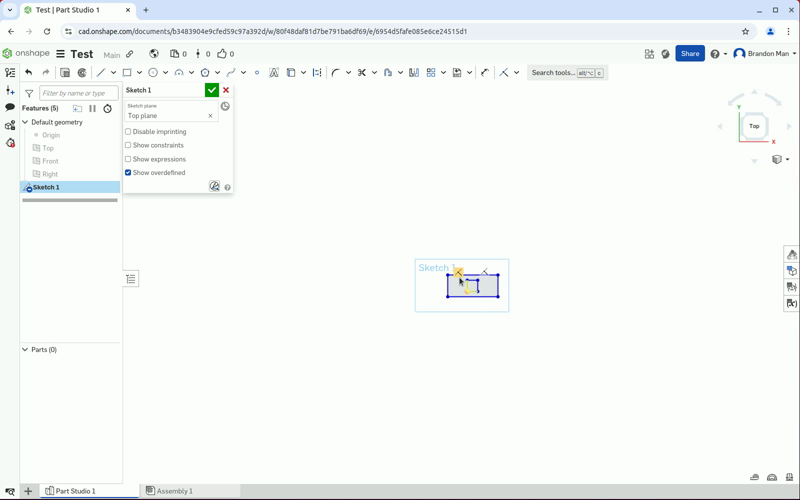
scroll(6)
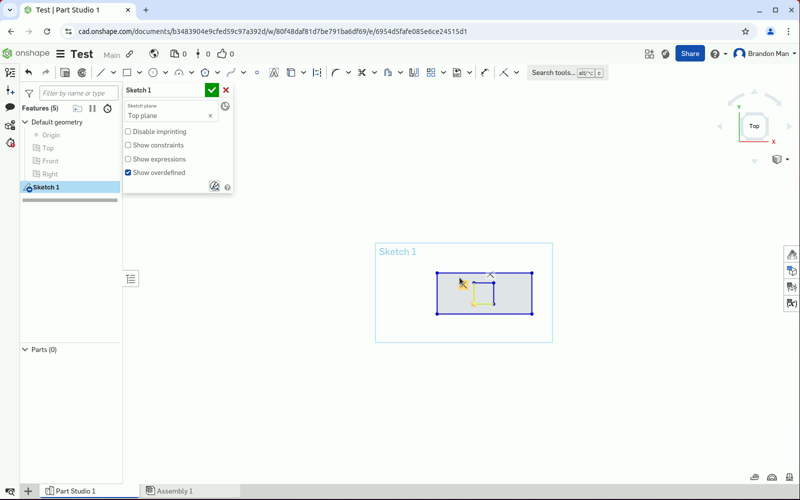
scroll(6)
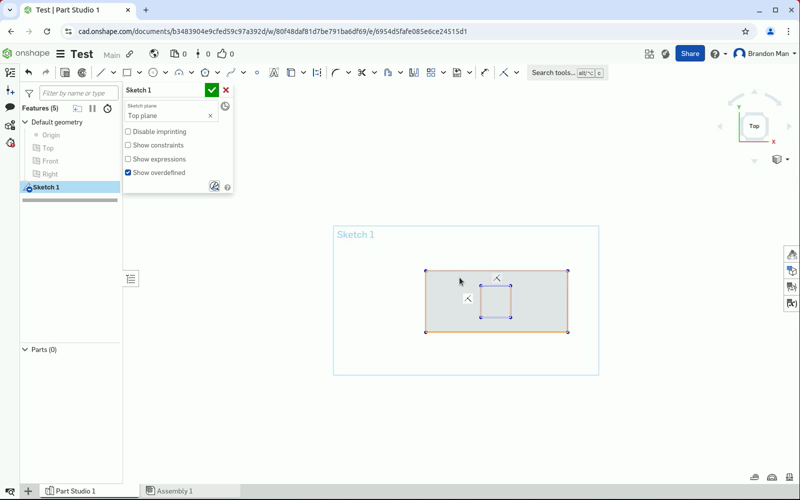
scroll(6)
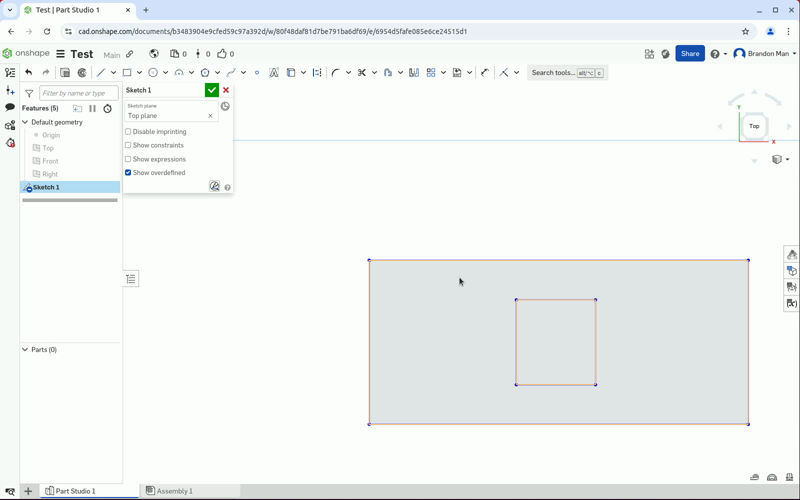
click(459, 277)
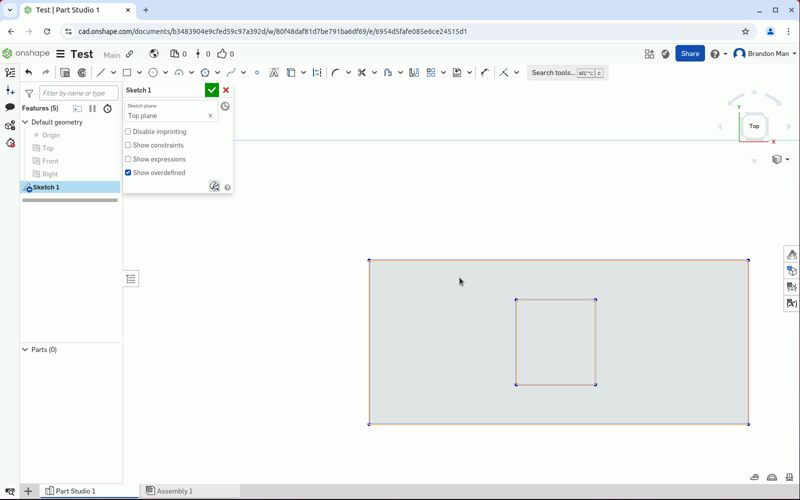
scroll(-6)
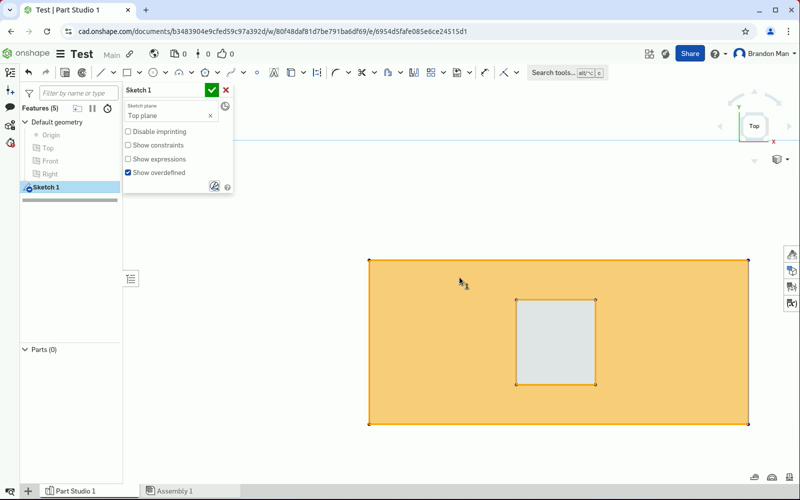
scroll(-6)
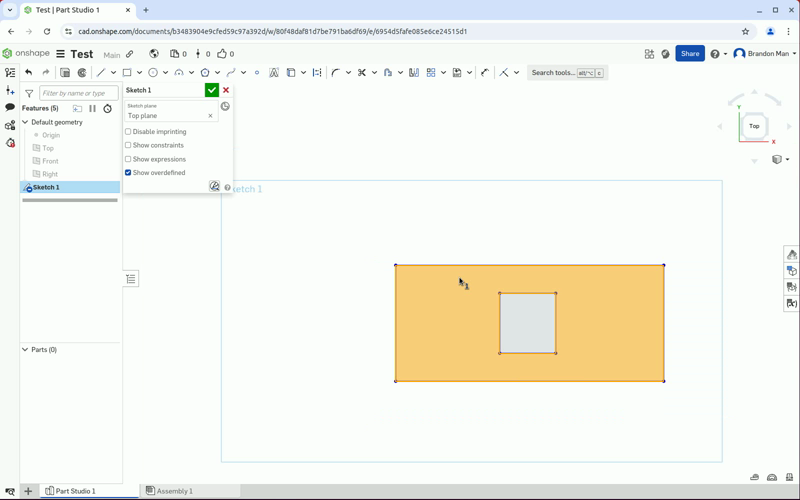
scroll(-6)
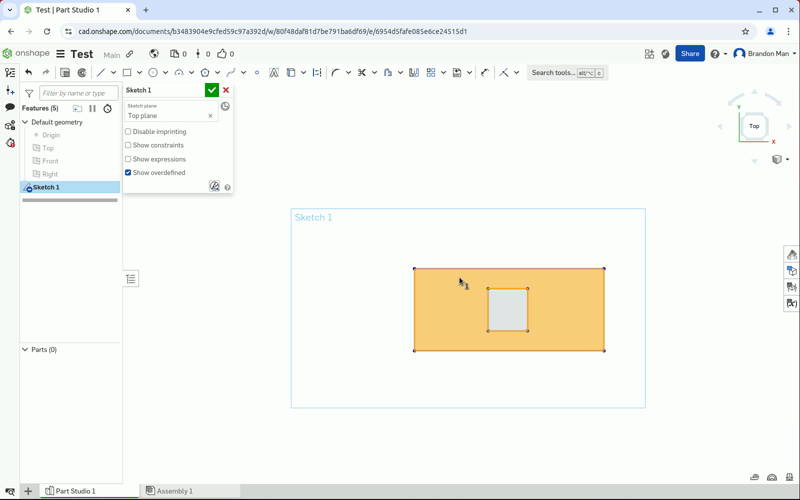
scroll(-6)
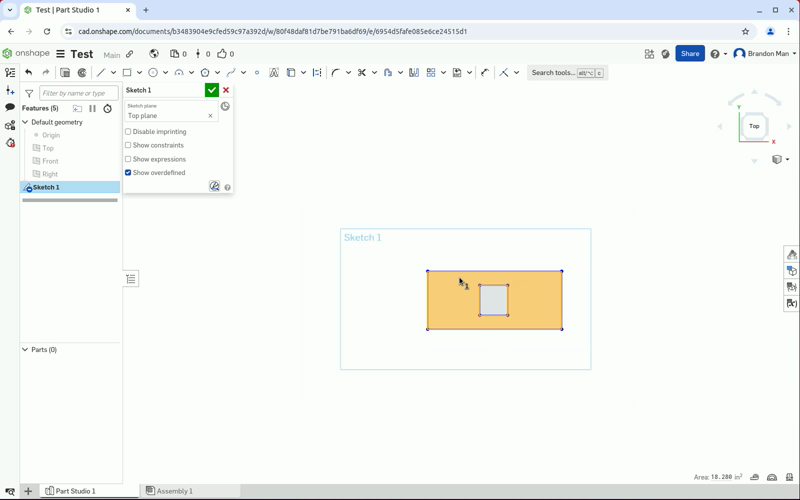
scroll(-6)
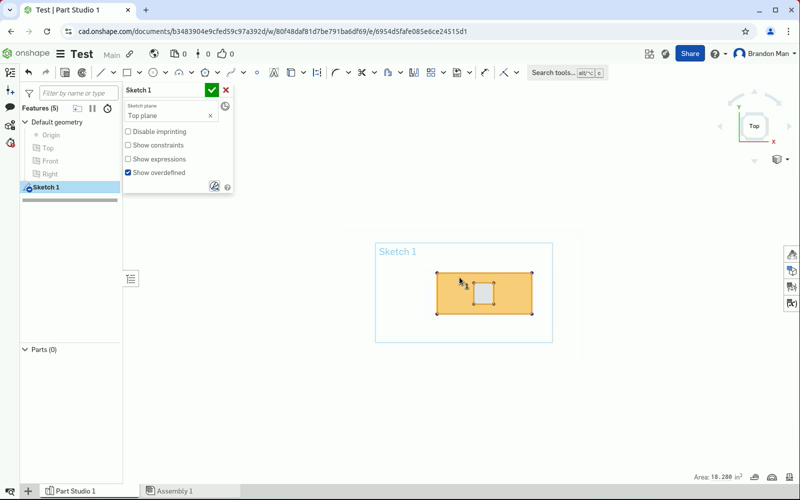
scroll(-6)
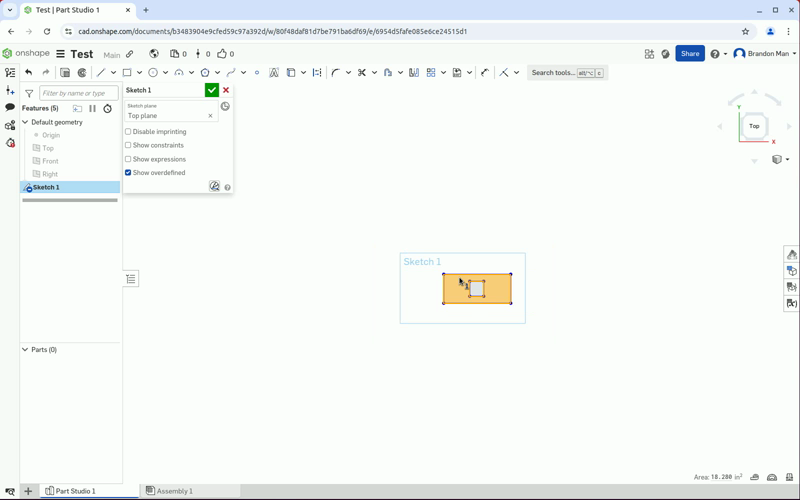
scroll(-6)
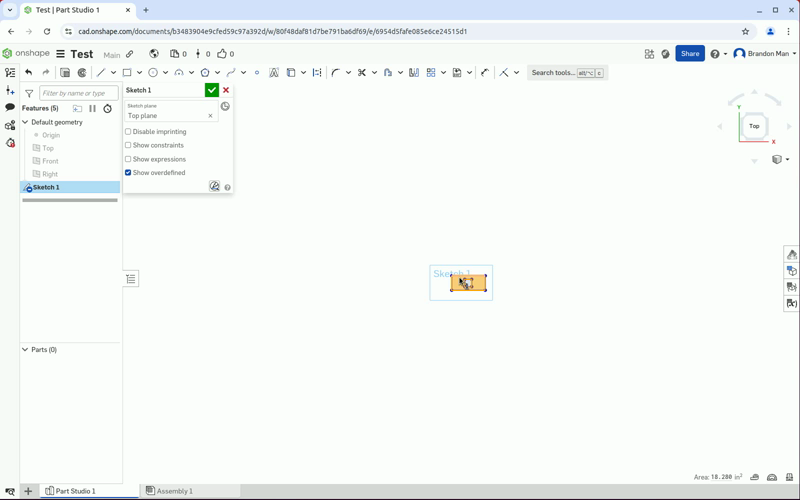
mouse_move(73, 352)
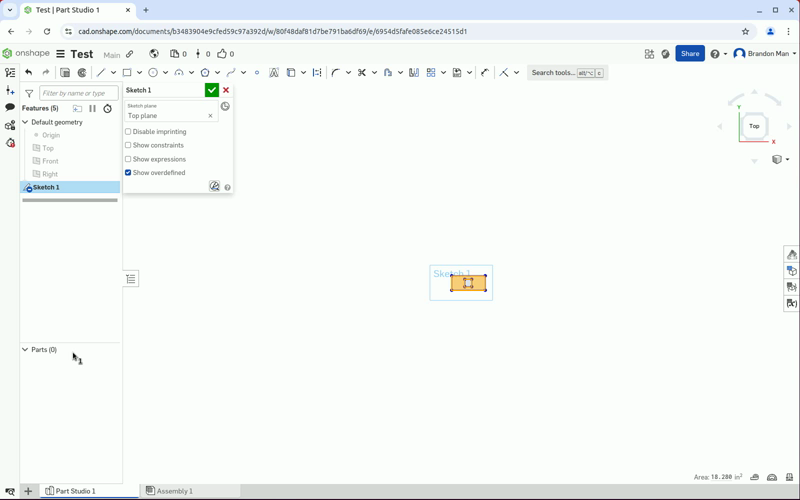
key(shift+y)
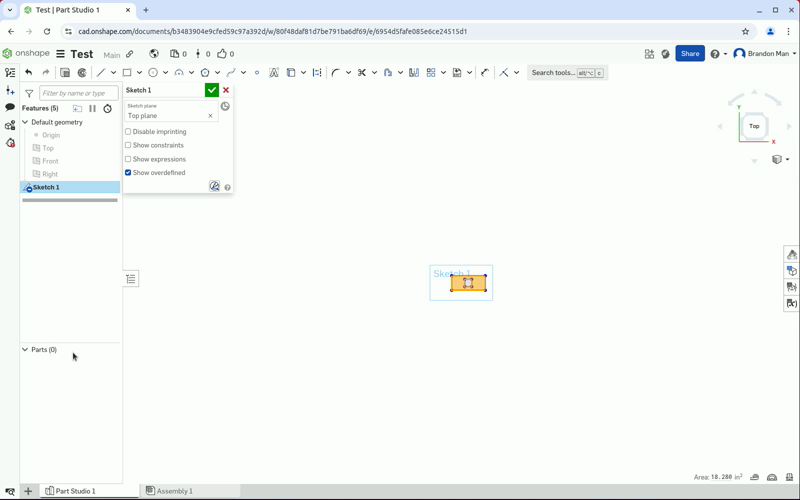
key(shift+e)
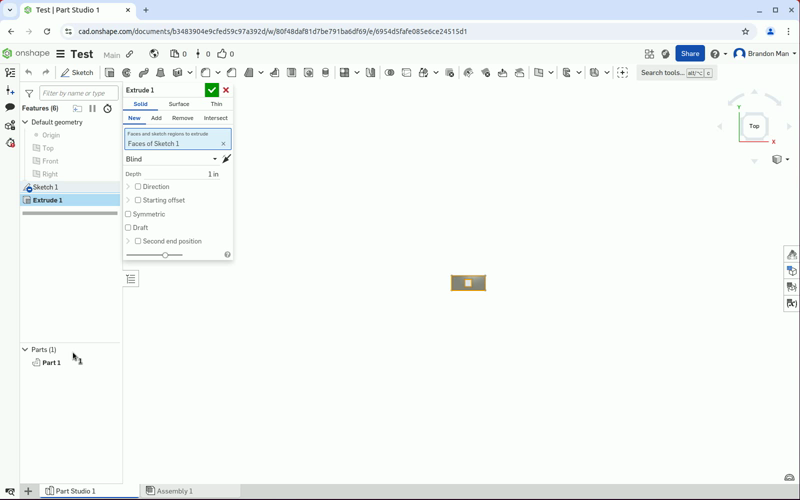
mouse_move(143, 106)
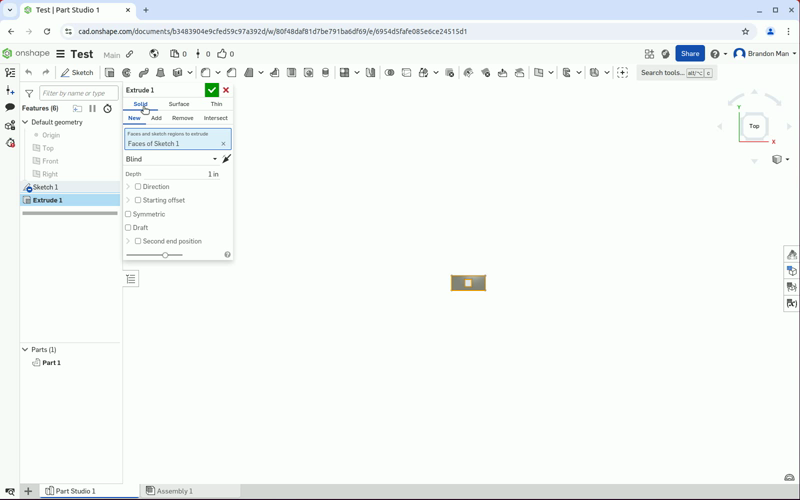
click(143, 106)
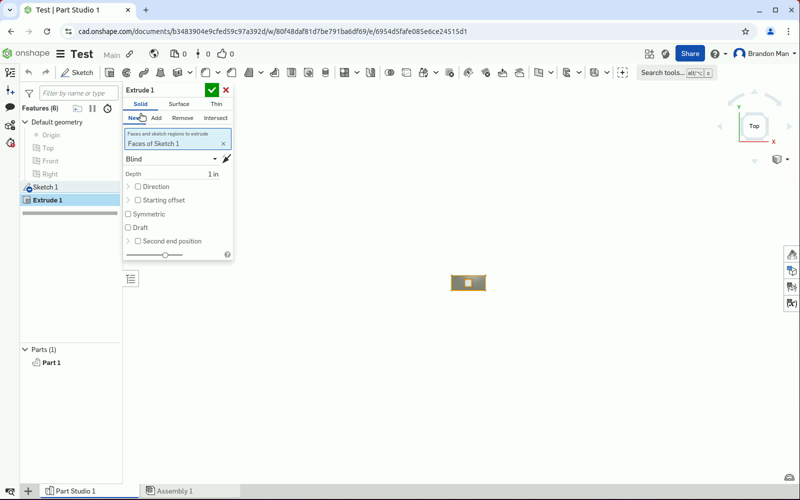
mouse_move(137, 120)
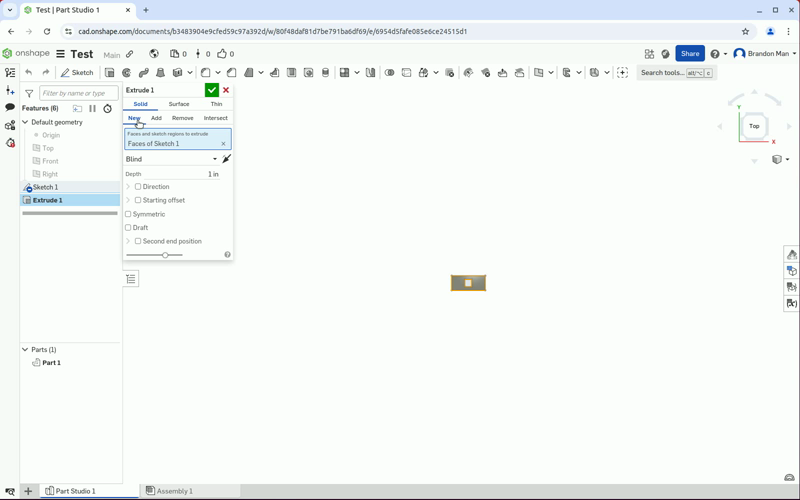
click(137, 120)
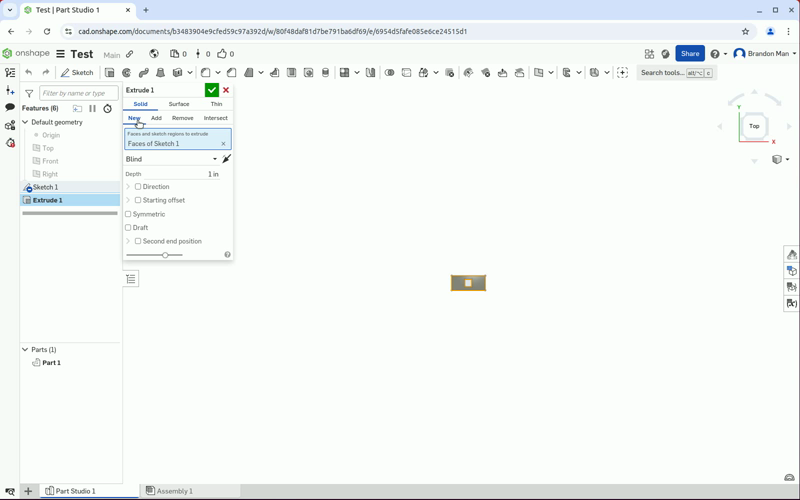
key(tab, 4)
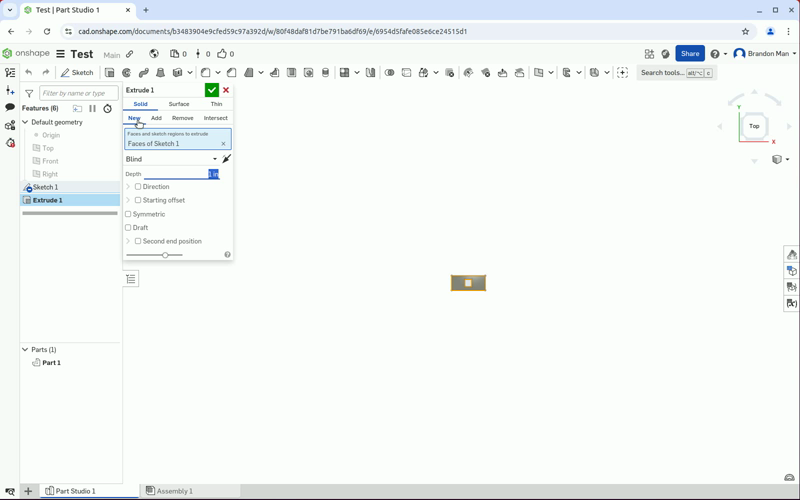
text(23.108)
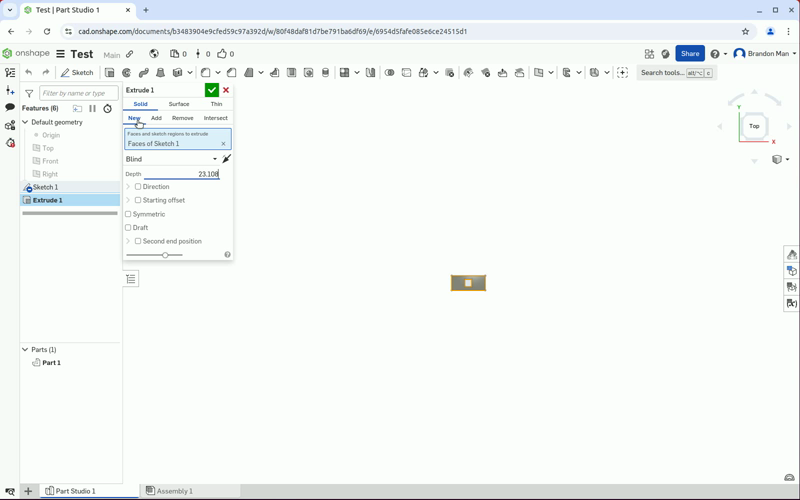
key(enter)
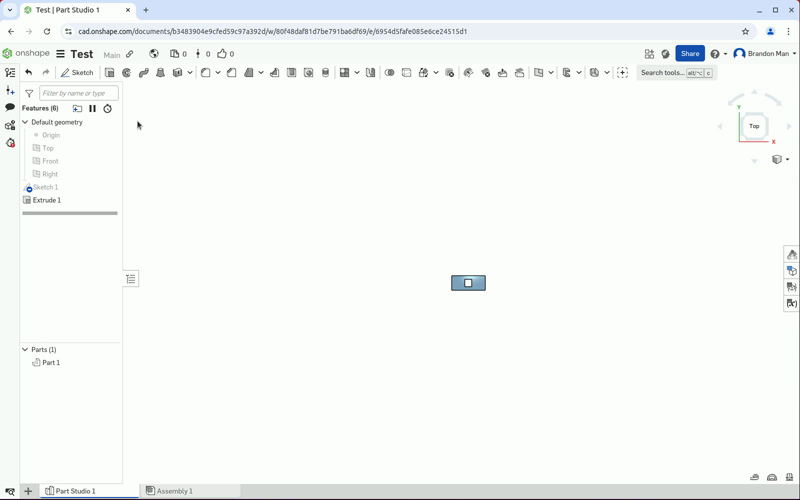
key(shift+h)
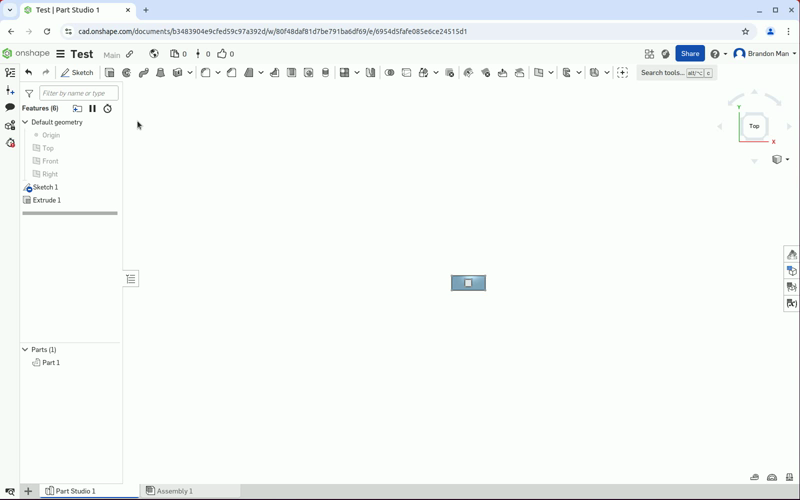
key(shift+h)
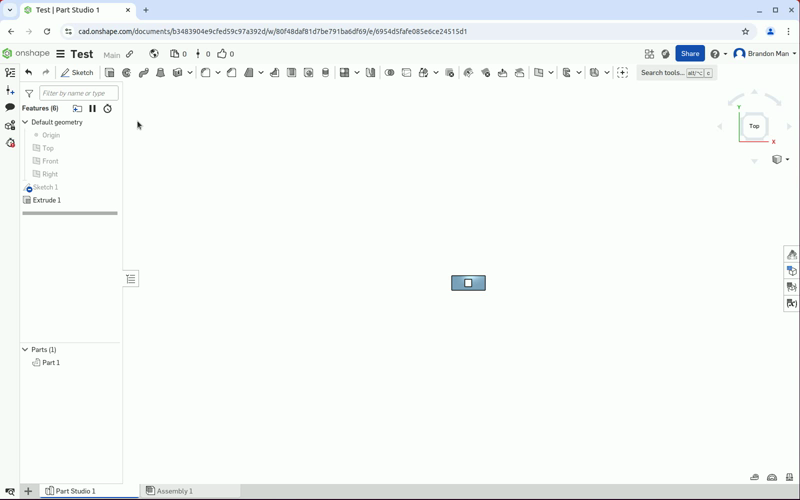
mouse_move(73, 189)
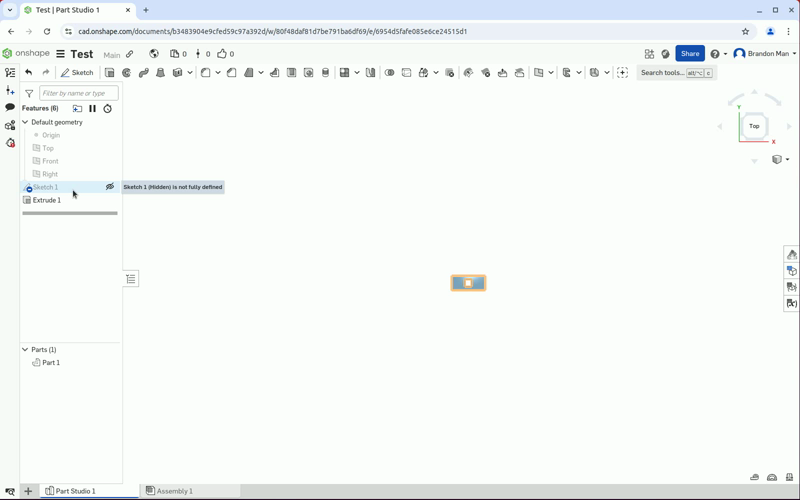
click(73, 189)
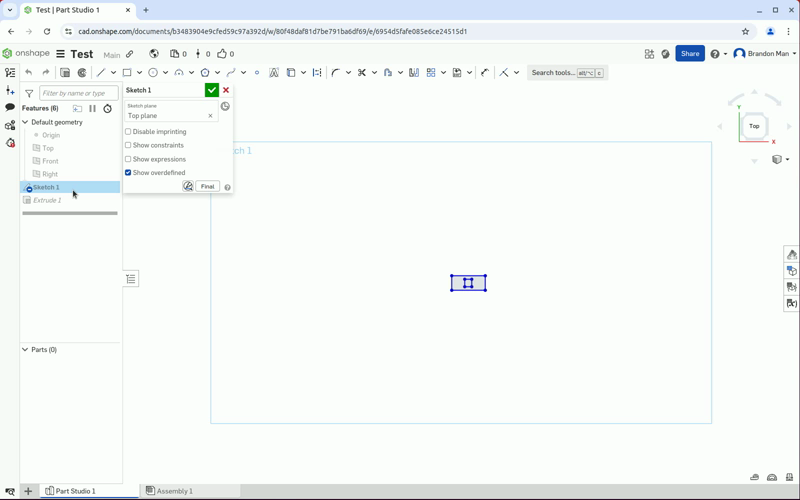
mouse_move(229, 92)
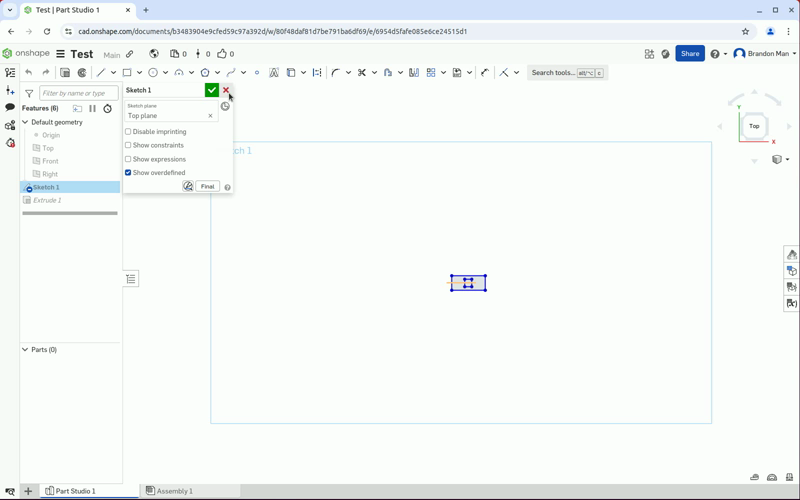
click(229, 92)
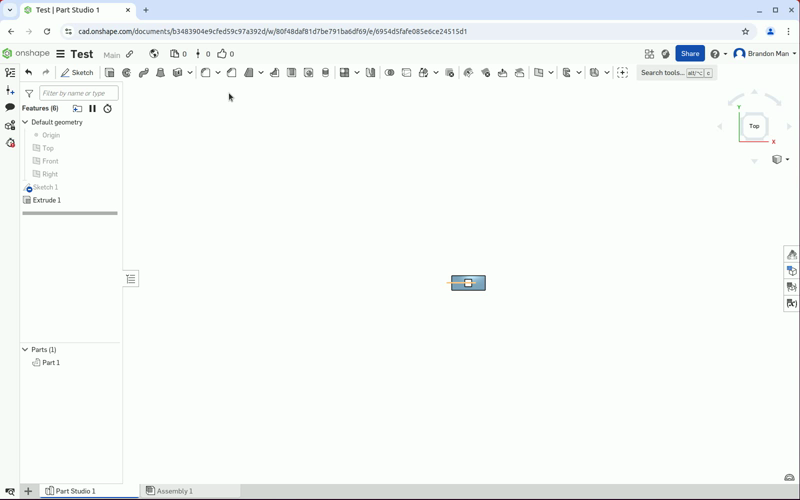
mouse_move(73, 352)
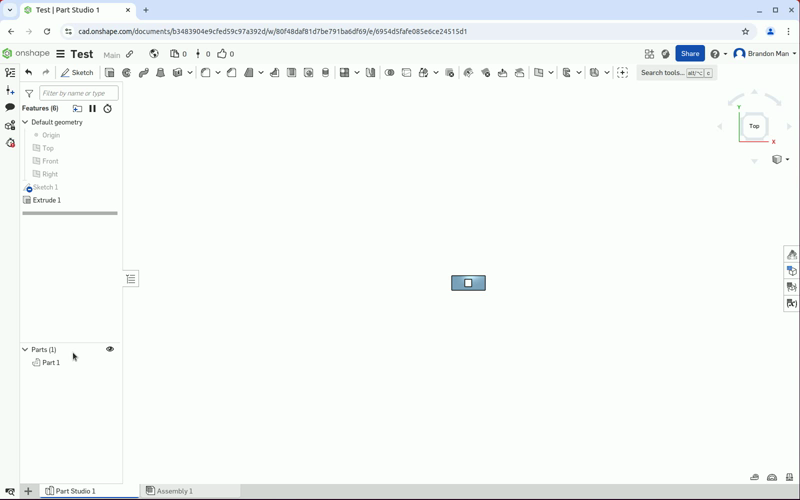
key(y)
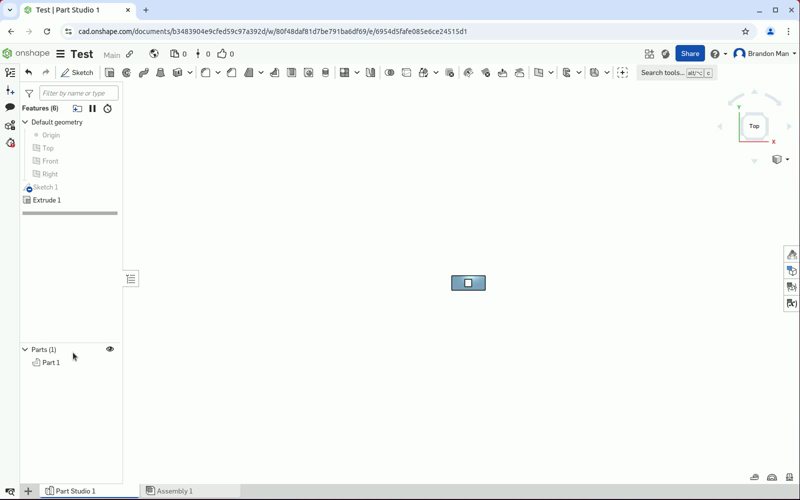
key(shift+p)
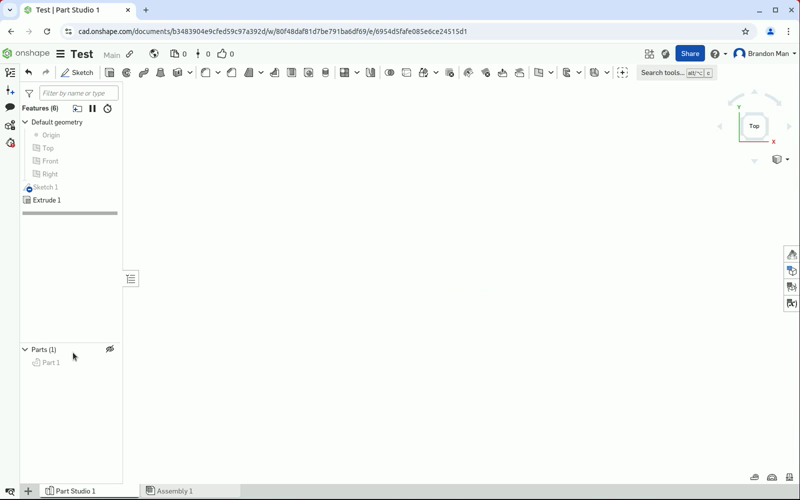
key(space)
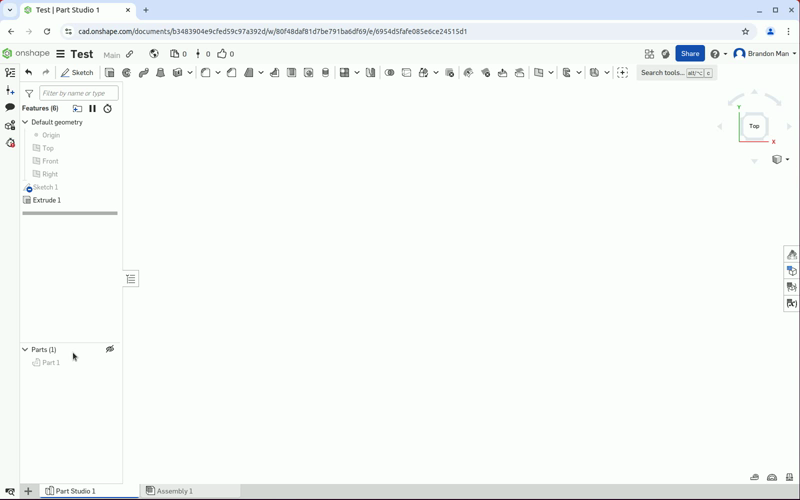
key_down(shift)
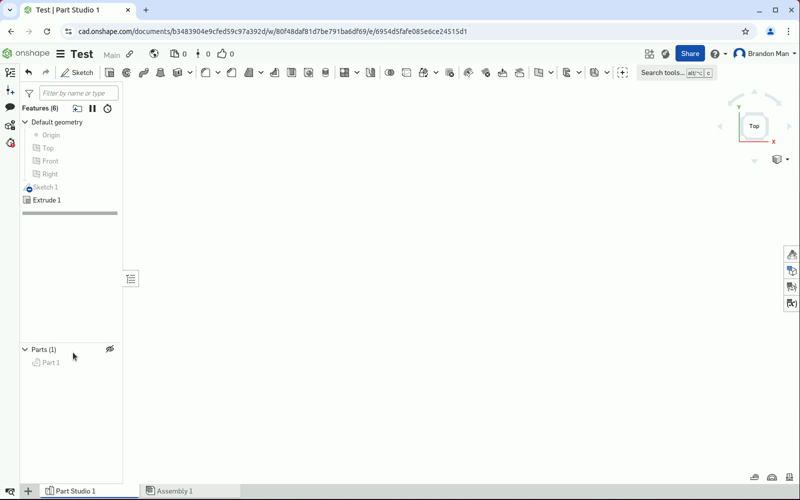
key(up)
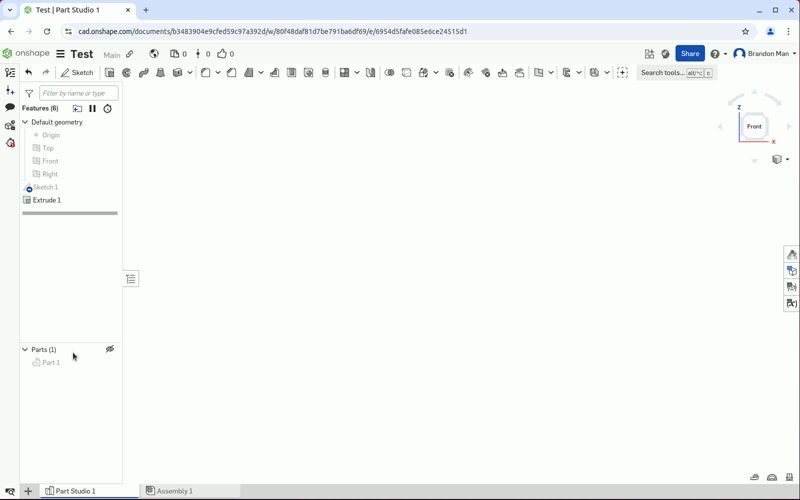
key_up(shift)
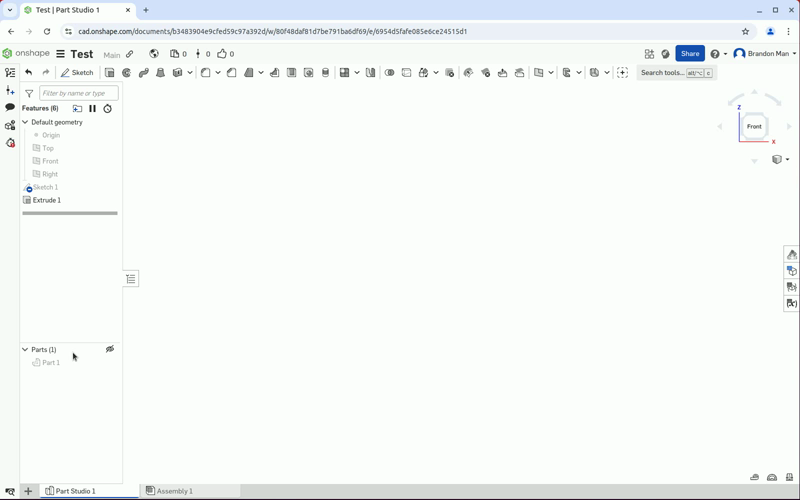
mouse_move(73, 352)
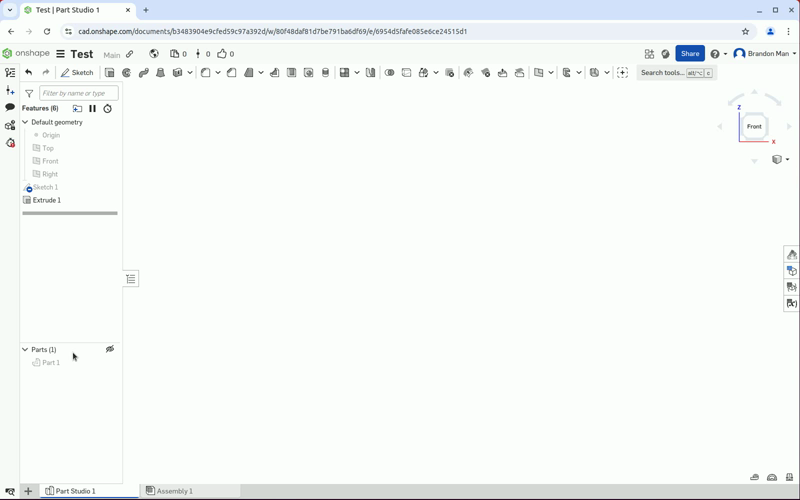
key(shift+y)
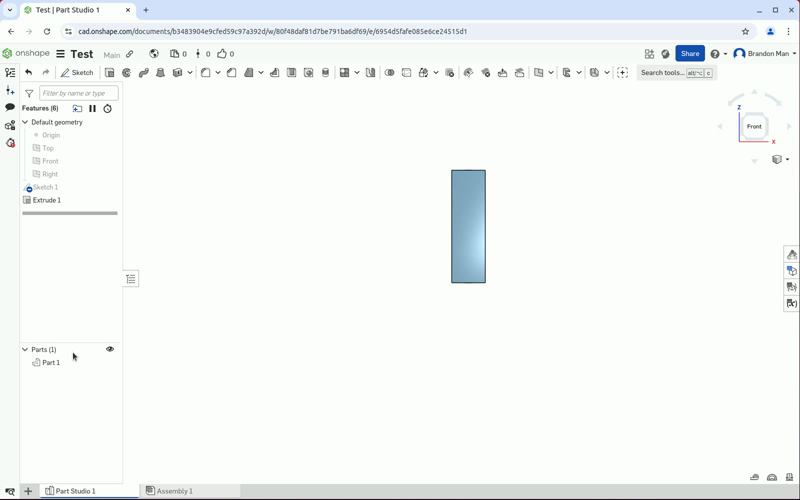
mouse_move(541, 75)
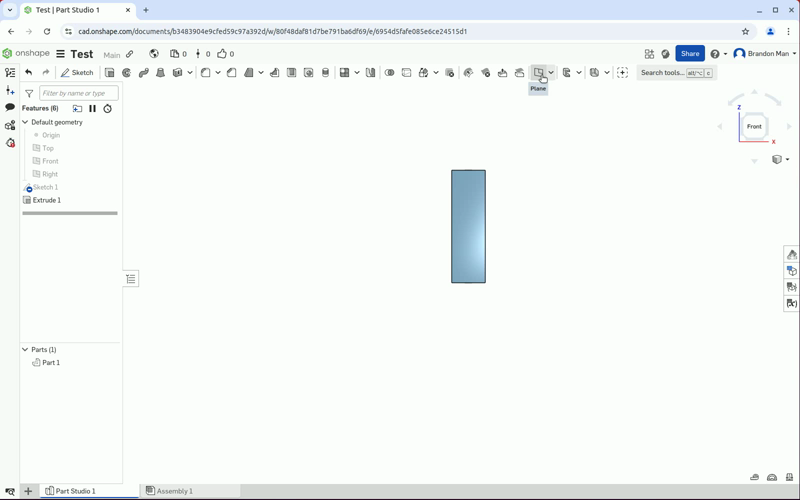
click(541, 75)
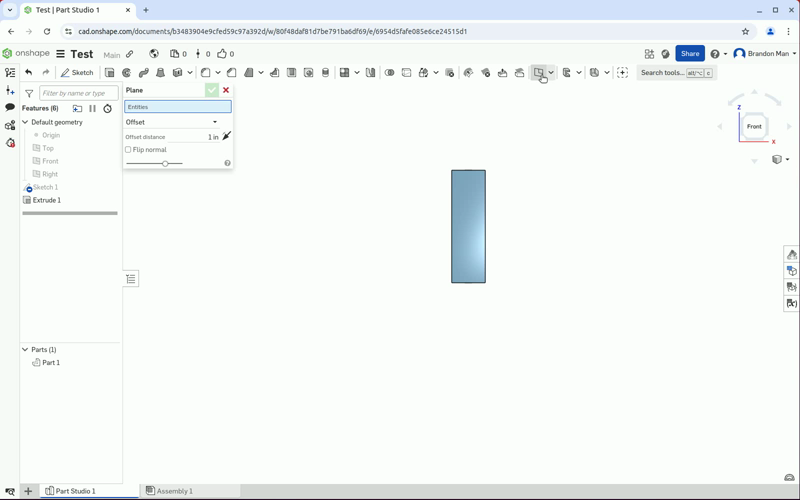
mouse_move(73, 163)
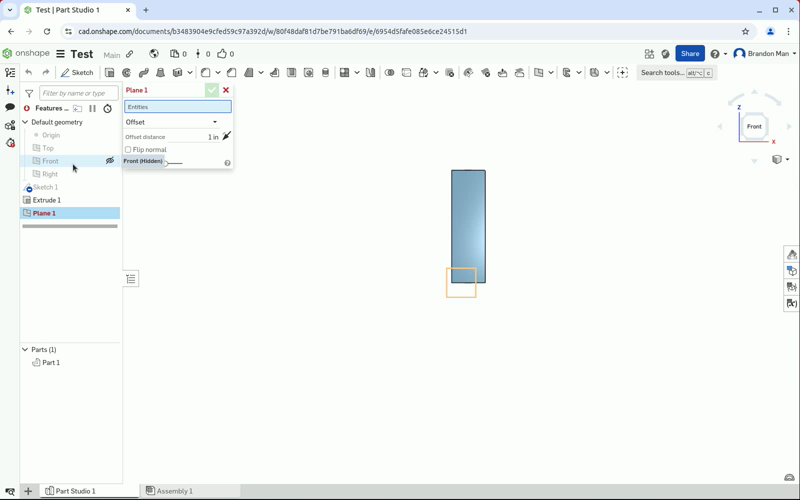
click(73, 163)
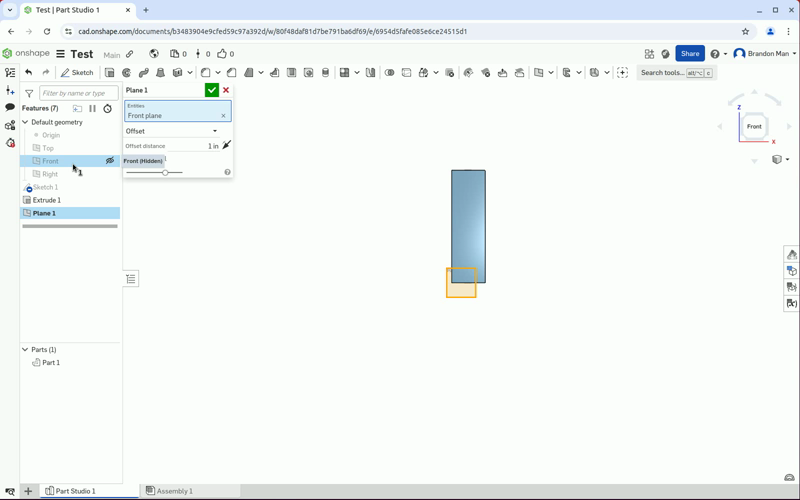
key(tab, 2)
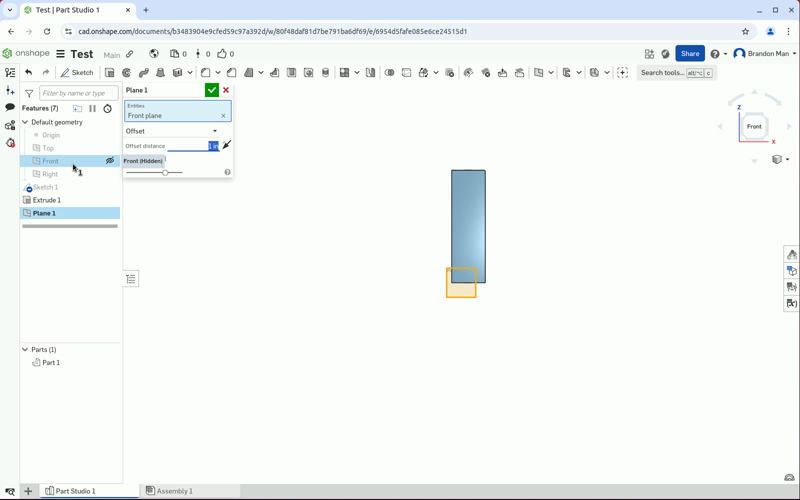
text(1.448)
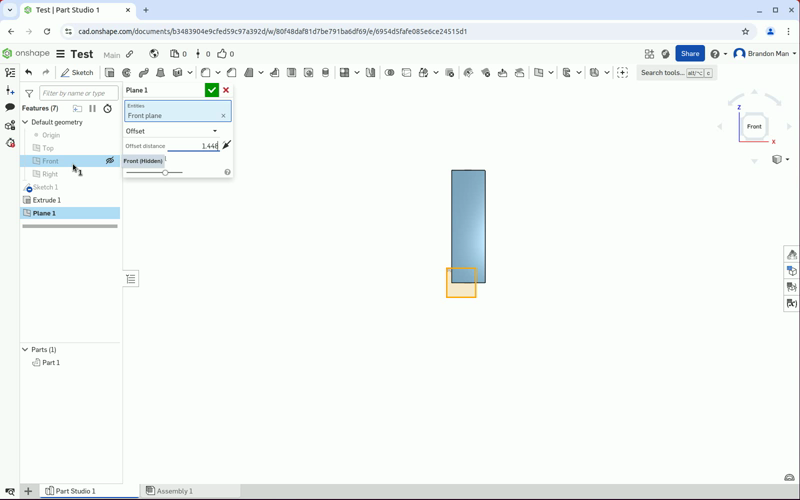
key(enter, 2)
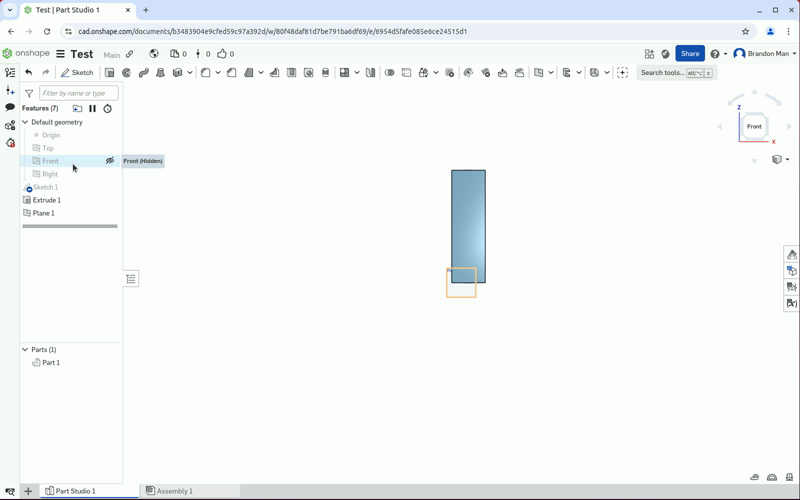
key(shift+s)
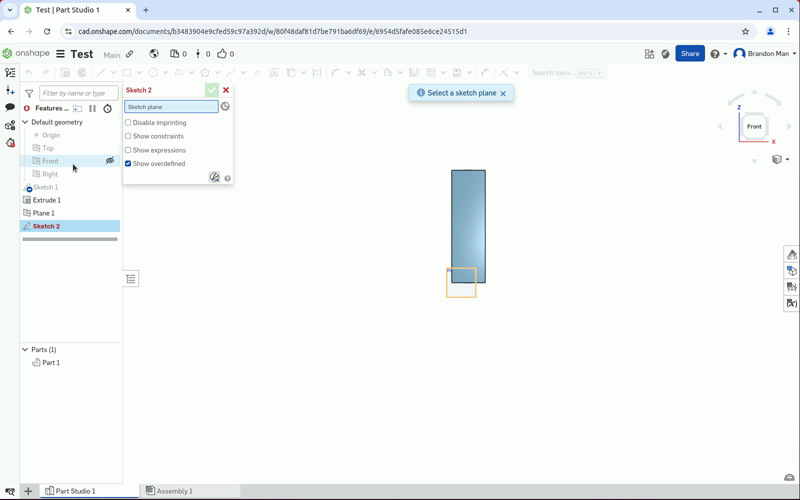
mouse_move(73, 215)
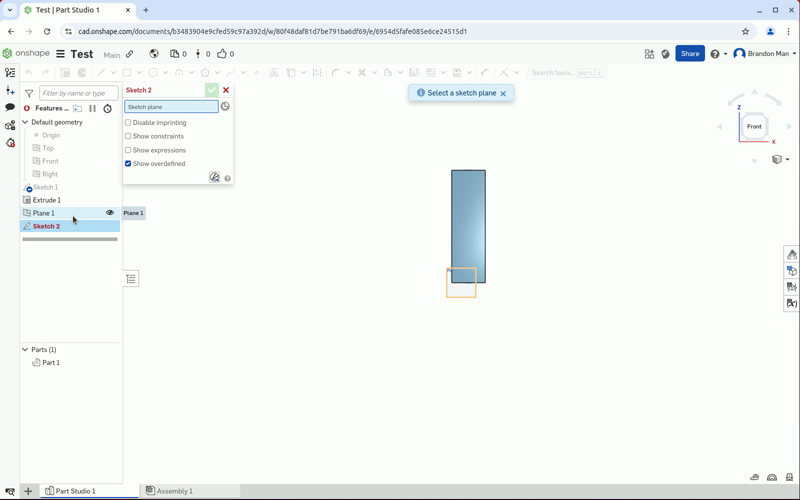
click(73, 215)
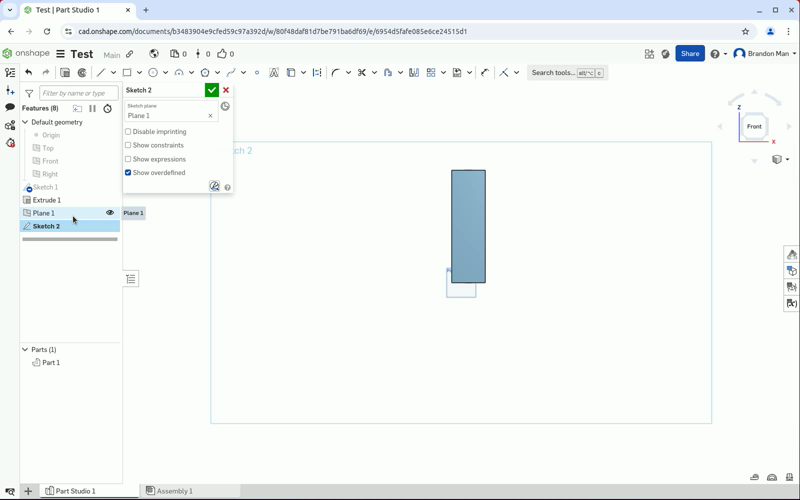
mouse_move(73, 352)
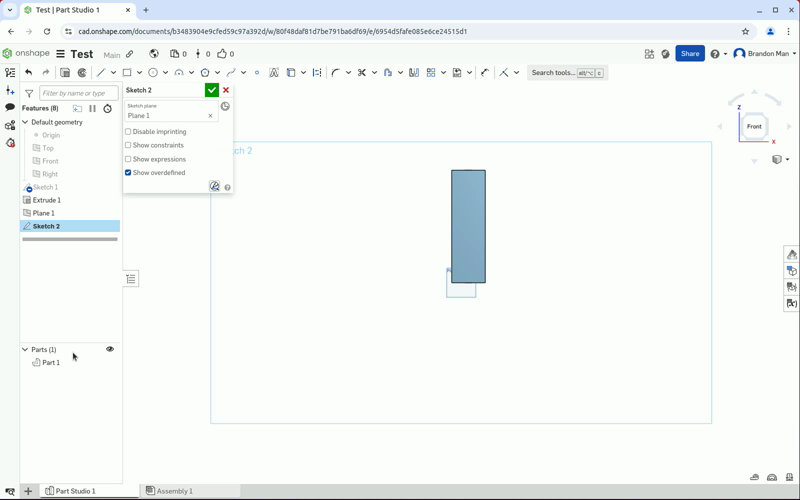
key(y)
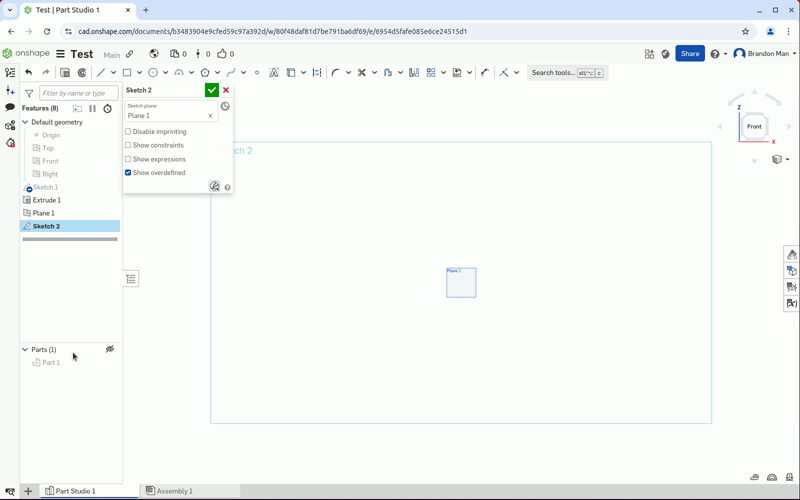
key(l)
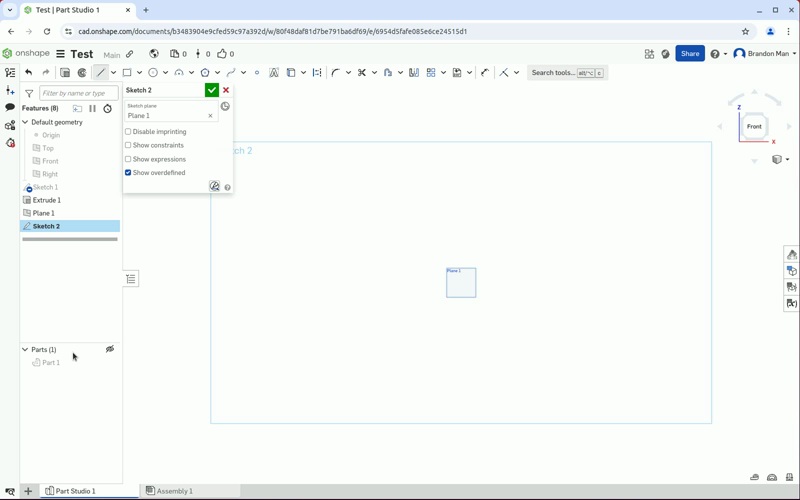
key_down(shift)
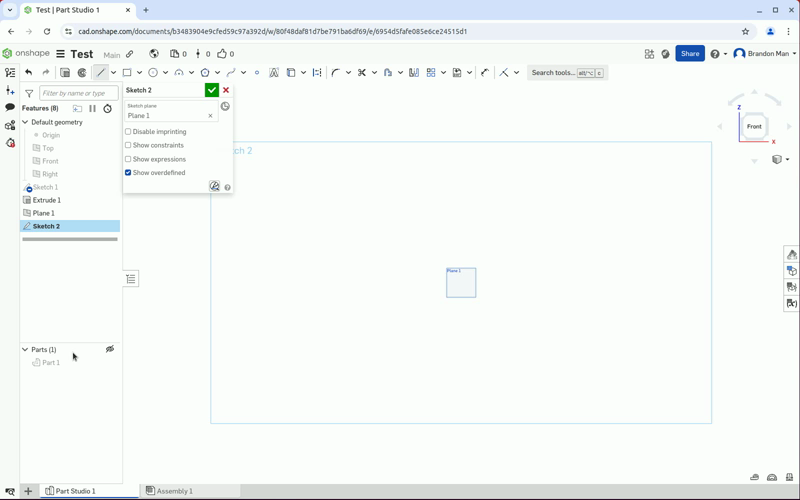
mouse_move(457, 282)
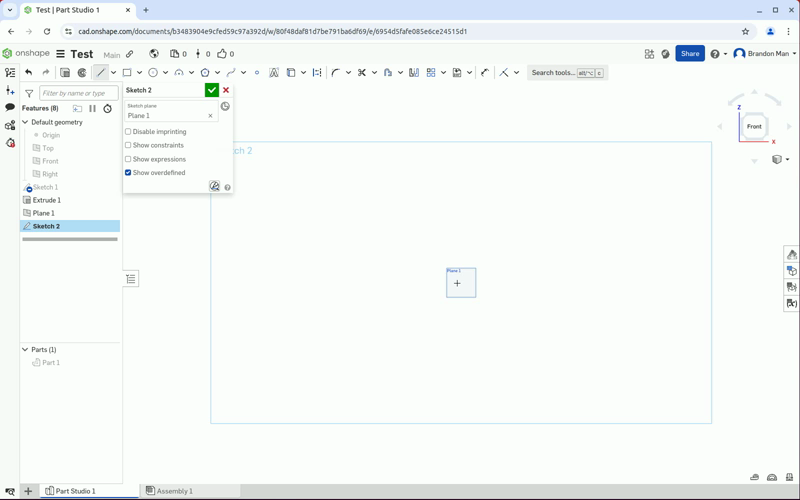
click(457, 282)
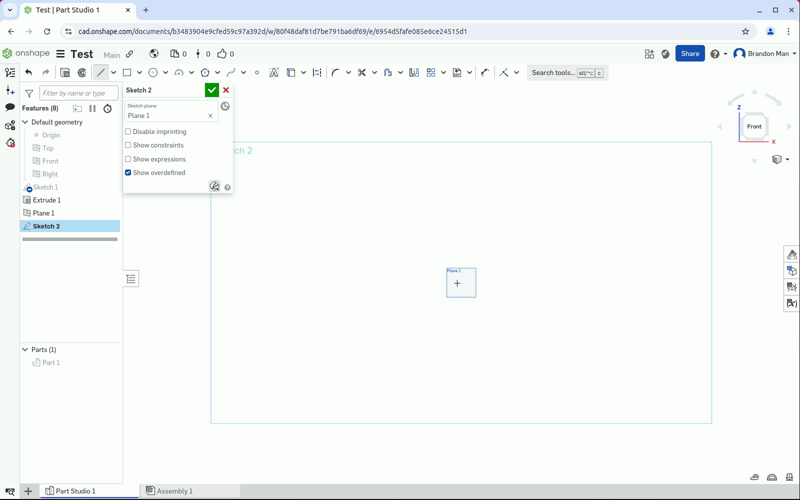
key_up(shift)
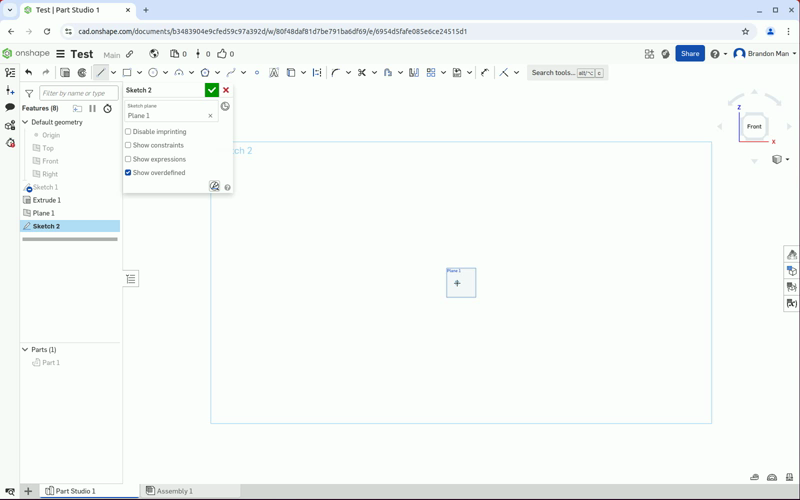
key_down(shift)
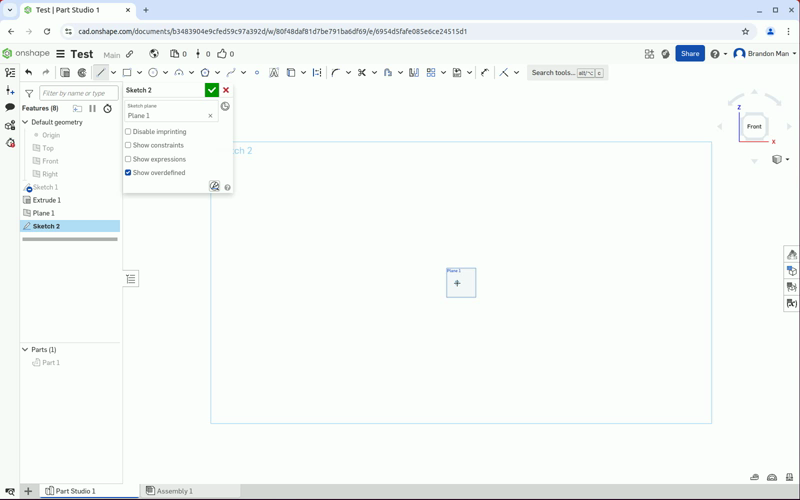
mouse_move(487, 282)
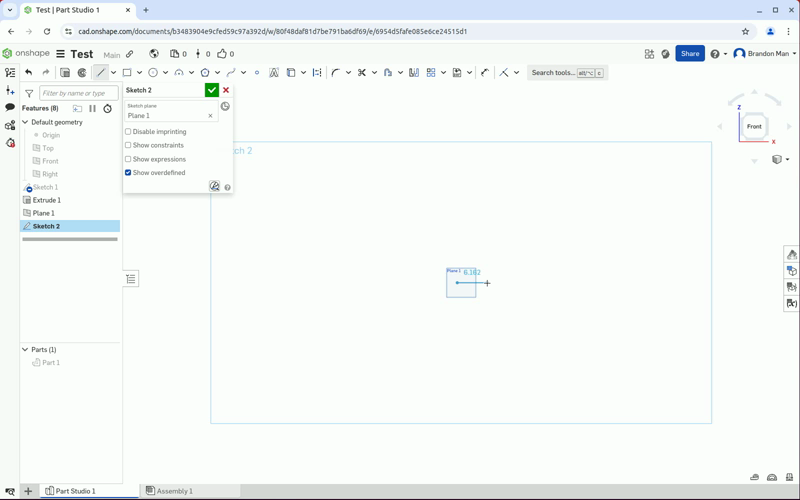
mouse_move(479, 282)
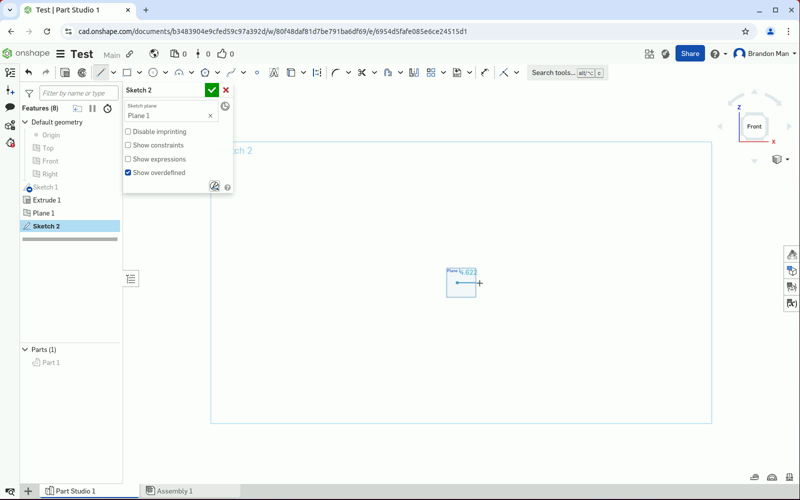
click(479, 282)
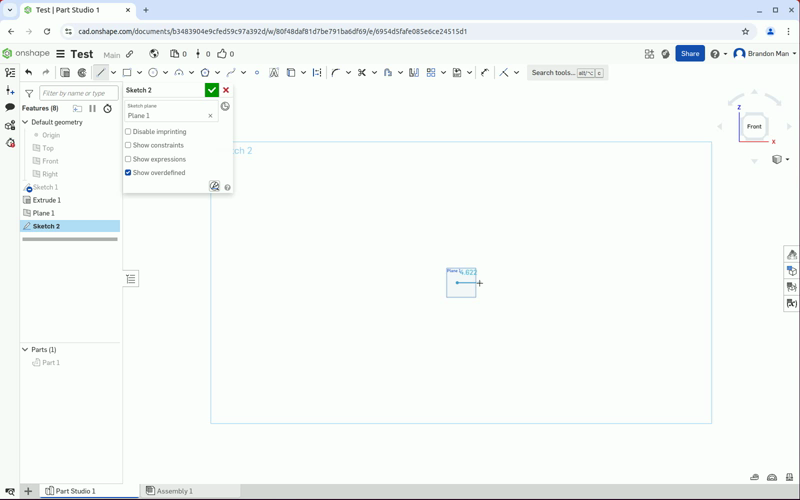
key_up(shift)
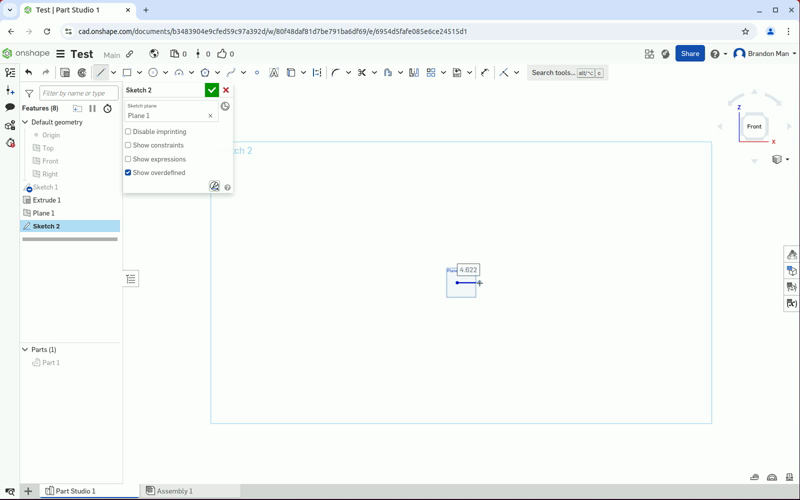
key_down(shift)
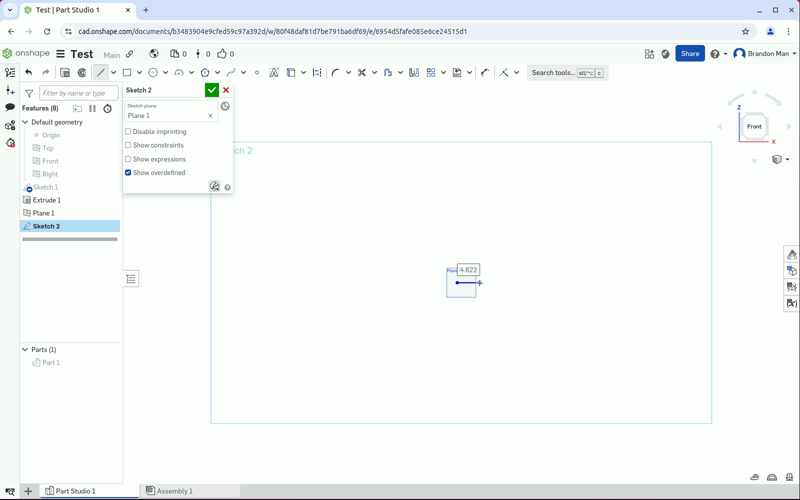
mouse_move(509, 282)
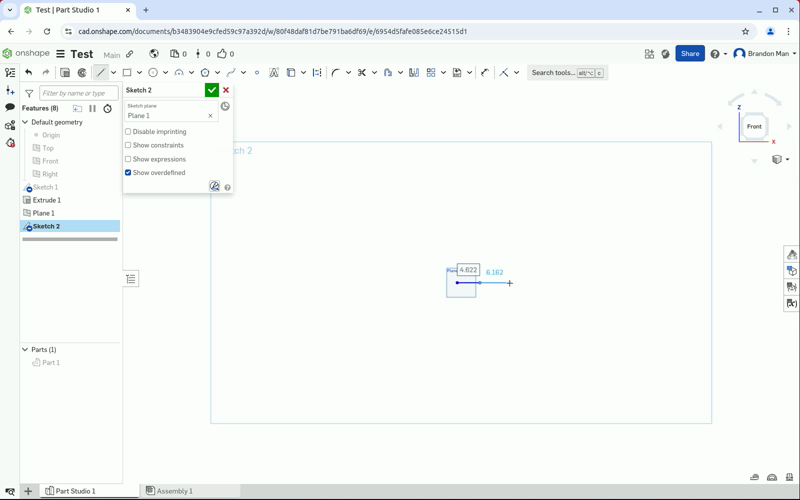
mouse_move(479, 248)
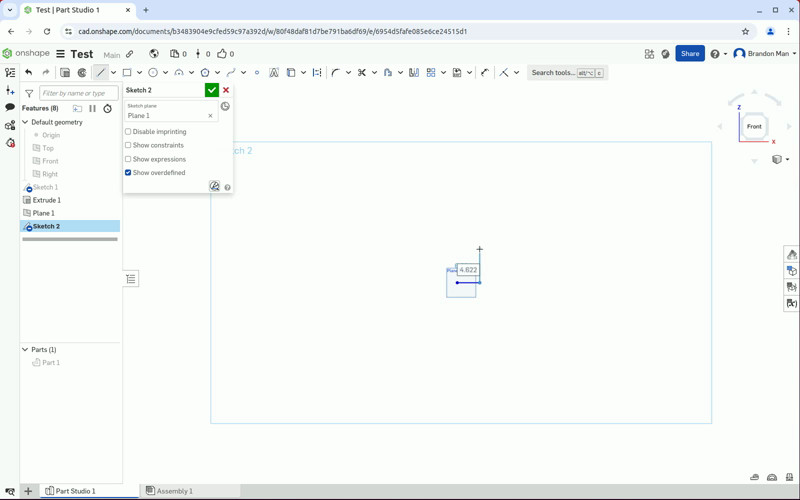
click(479, 248)
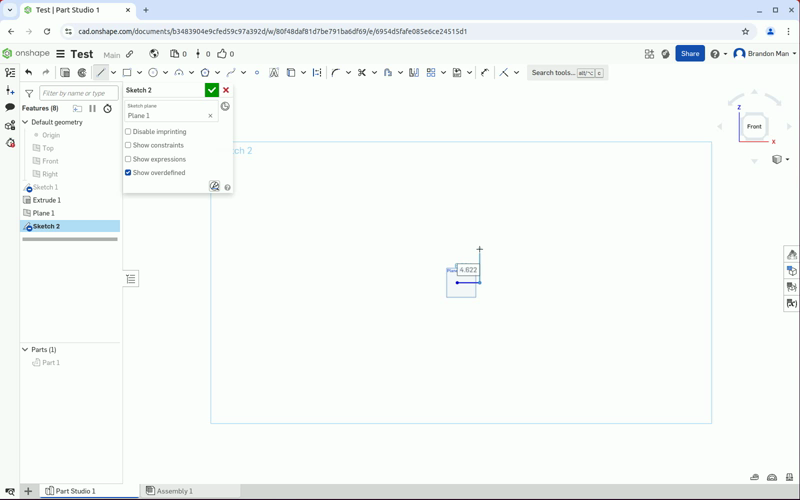
key_up(shift)
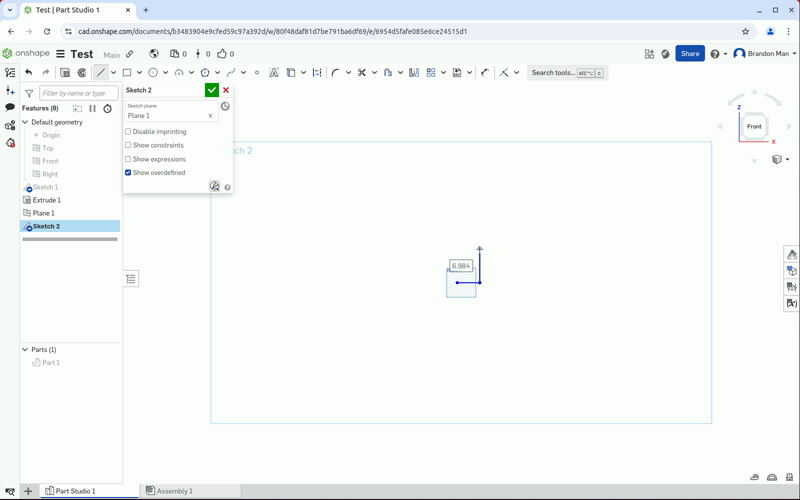
key(esc)
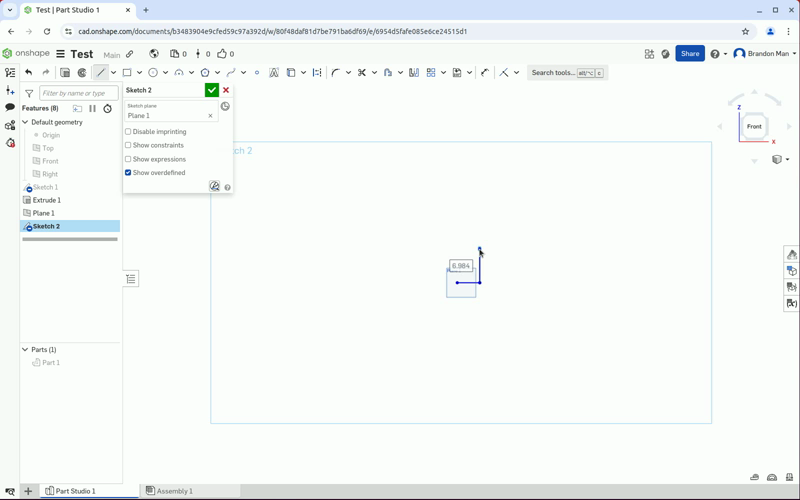
key(a)
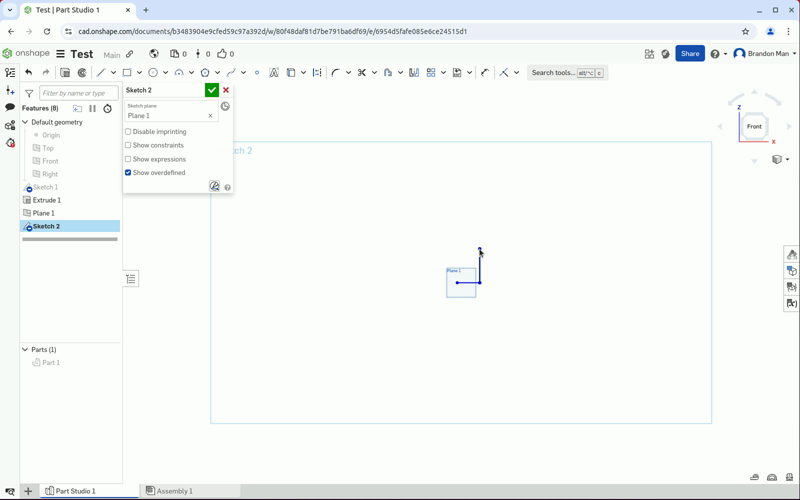
mouse_move(479, 248)
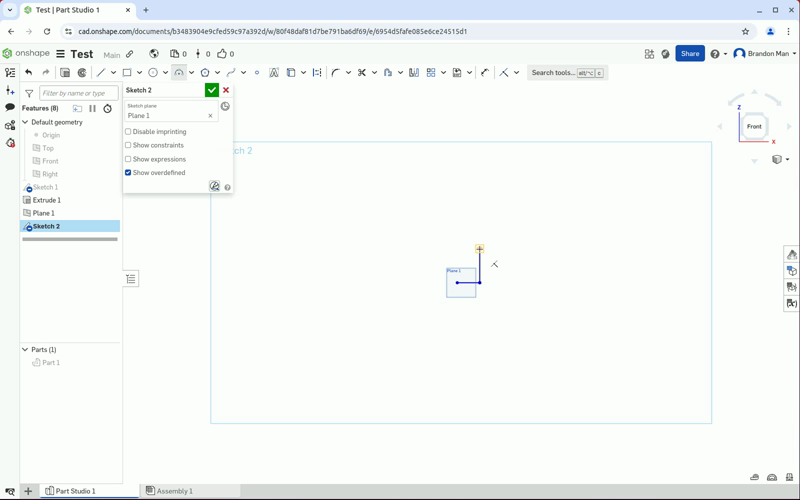
click(479, 248)
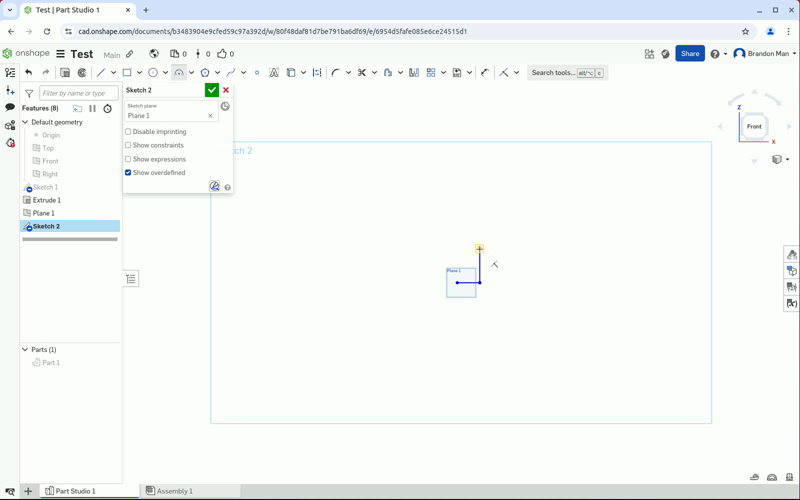
key_down(shift)
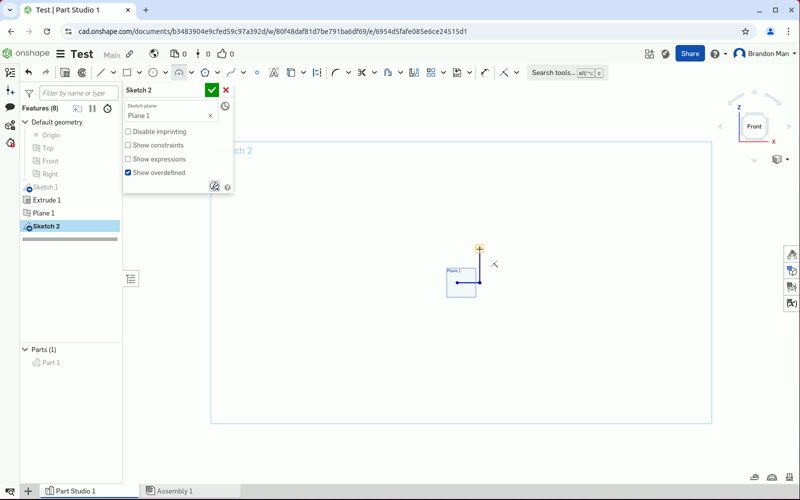
mouse_move(457, 248)
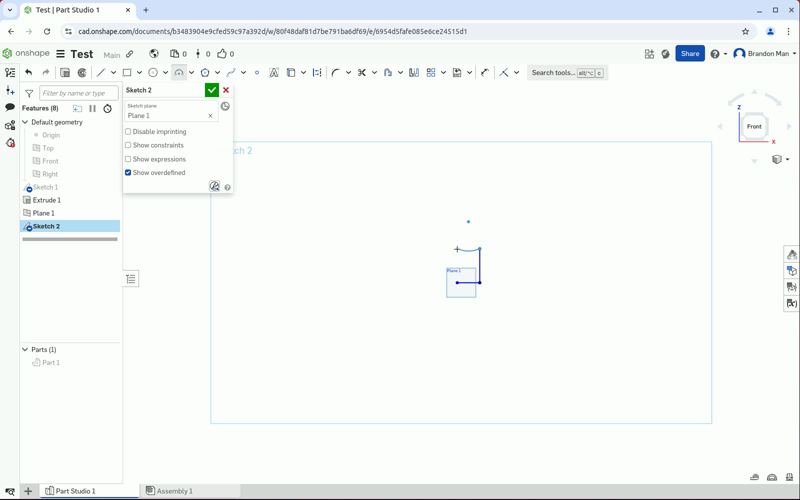
click(457, 248)
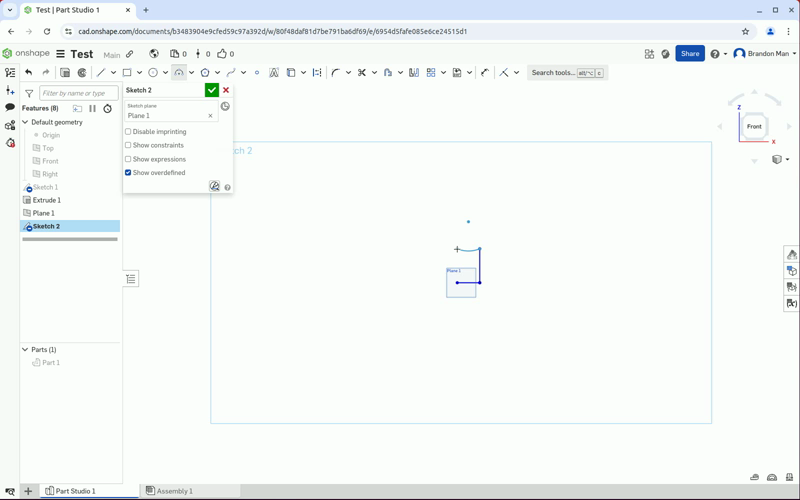
mouse_move(468, 237)
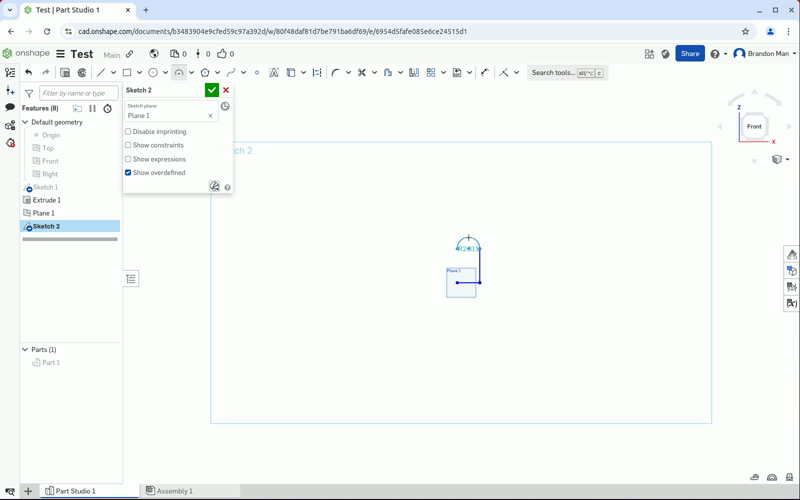
click(468, 237)
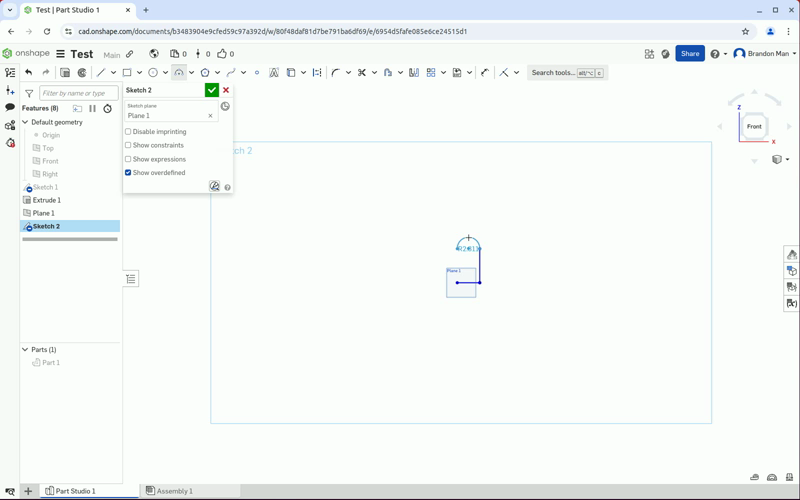
key_up(shift)
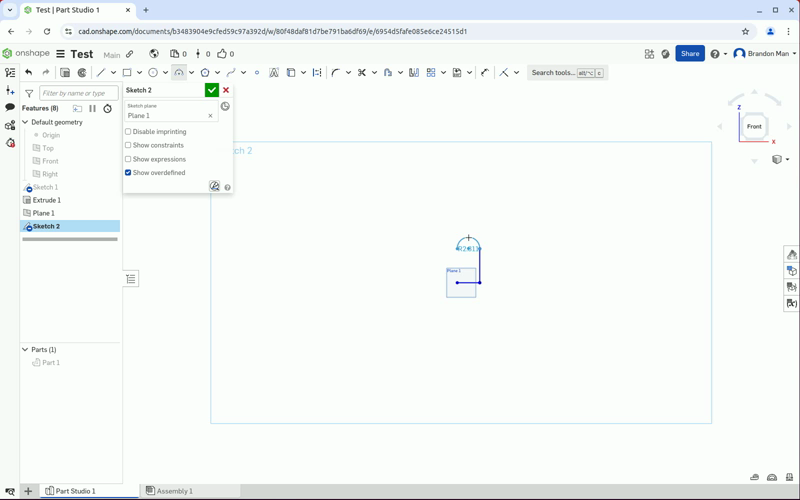
key(esc)
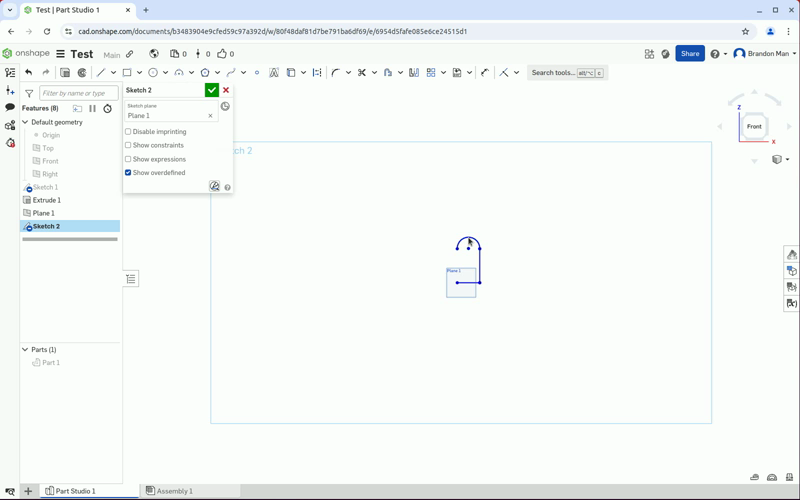
key(l)
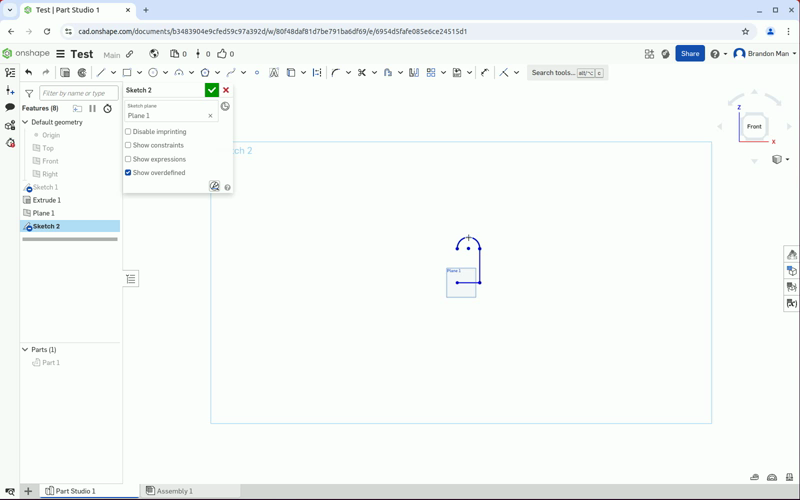
mouse_move(457, 248)
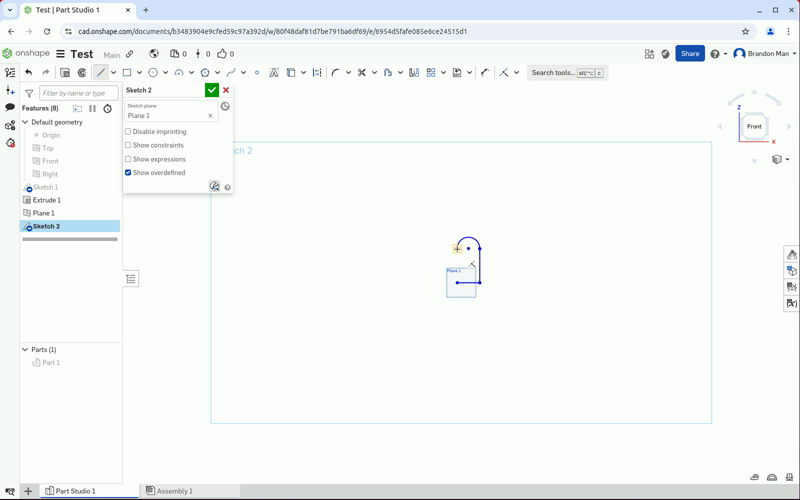
click(457, 248)
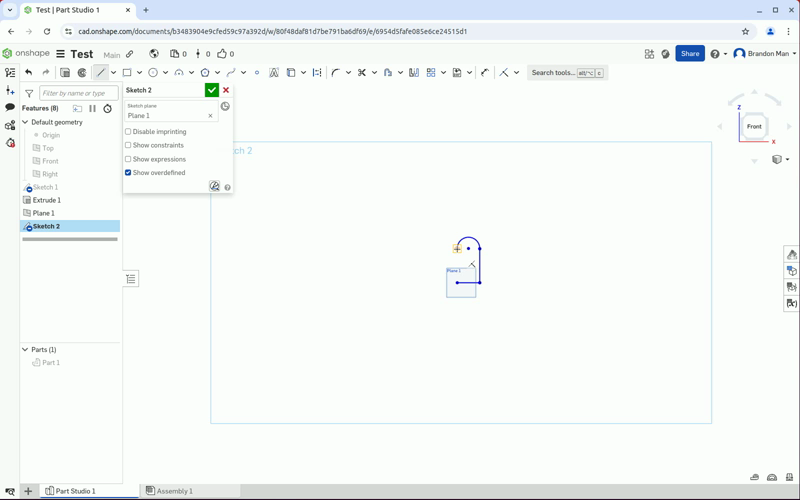
mouse_move(487, 248)
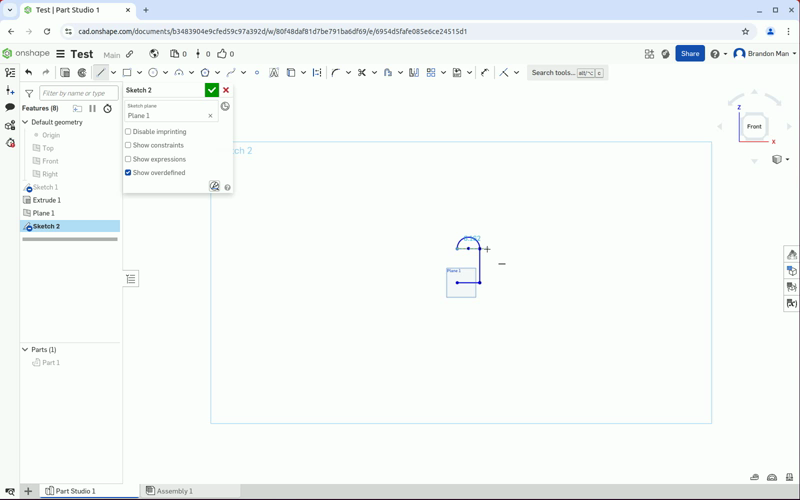
key_down(shift)
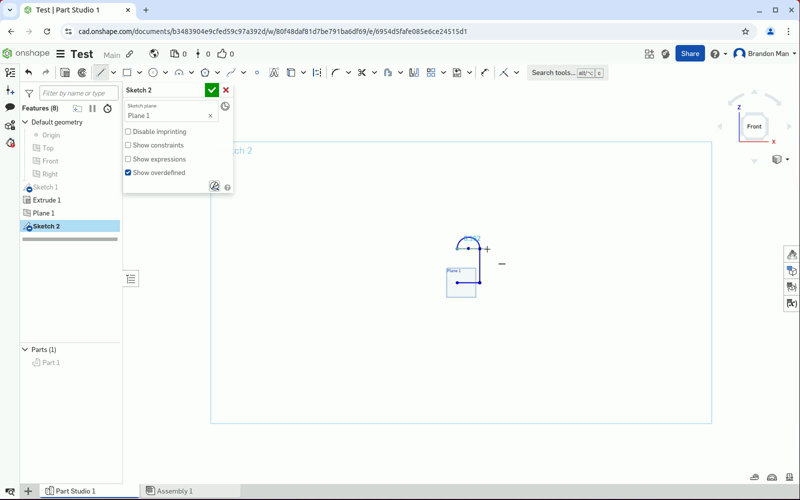
mouse_move(457, 282)
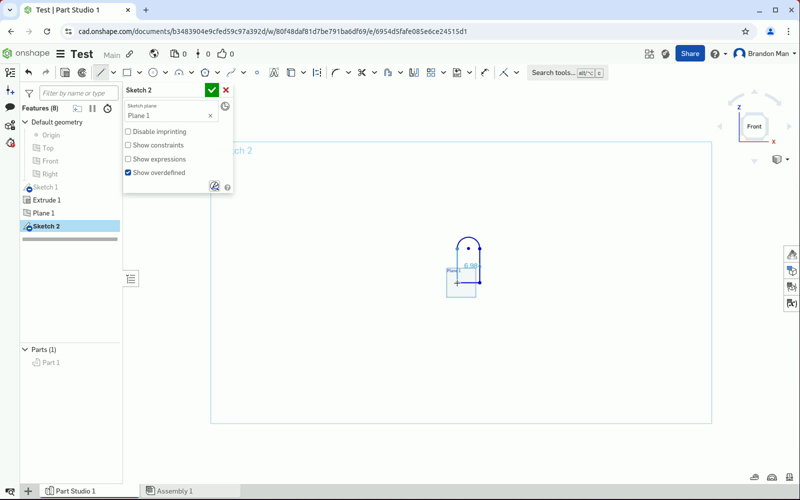
key_up(shift)
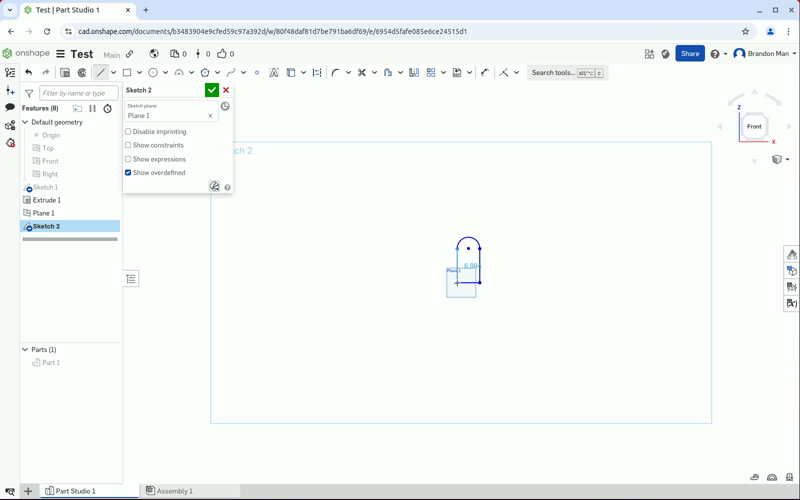
click(457, 282)
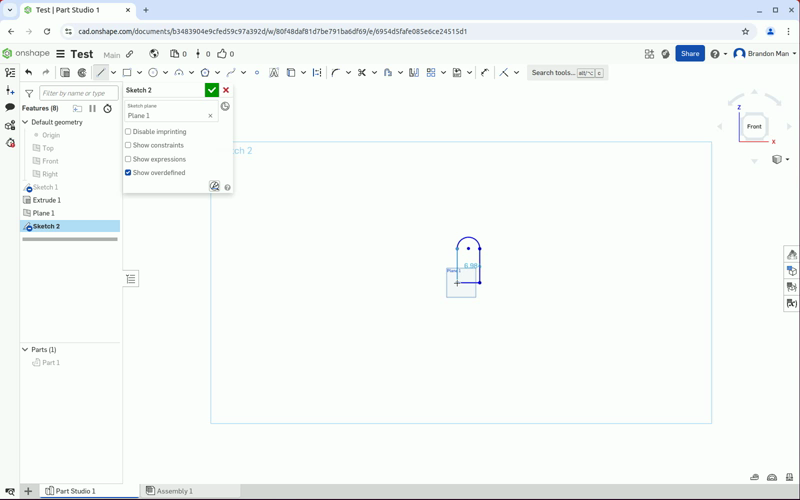
key(esc)
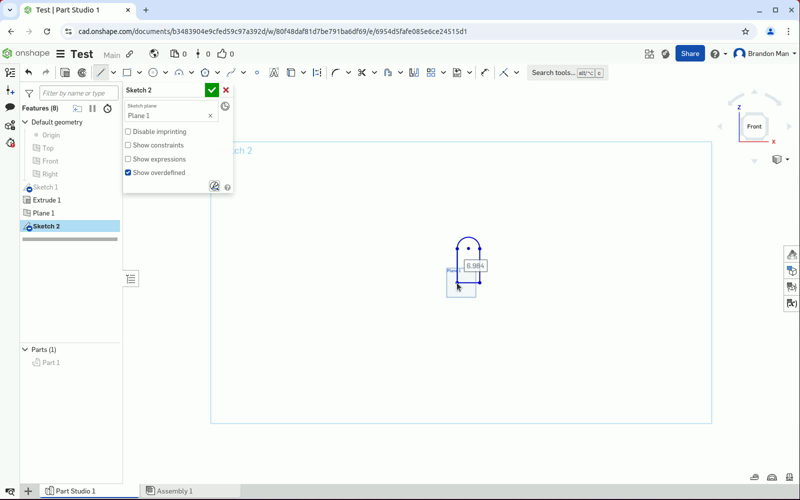
mouse_move(474, 249)
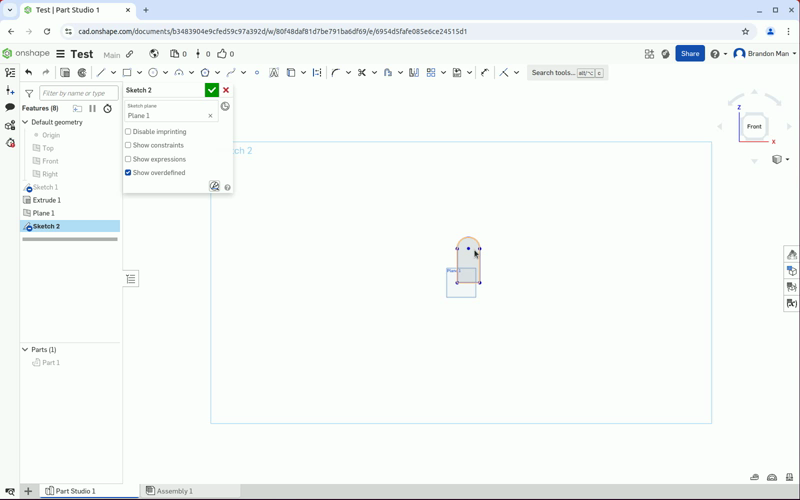
scroll(6)
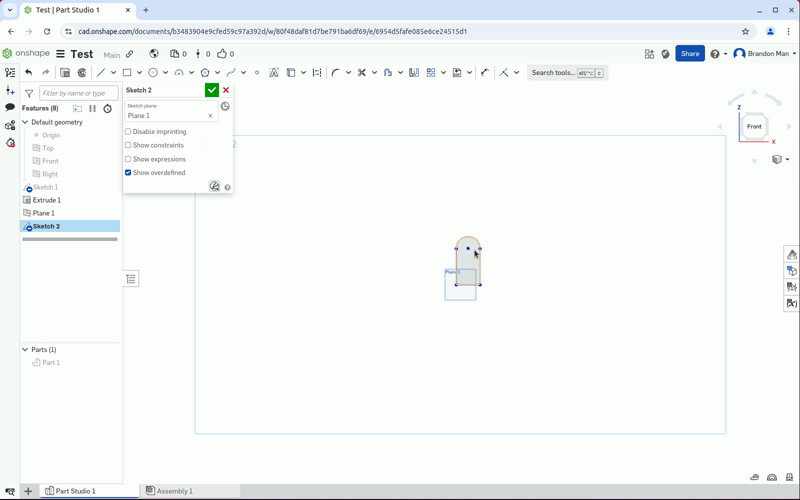
scroll(6)
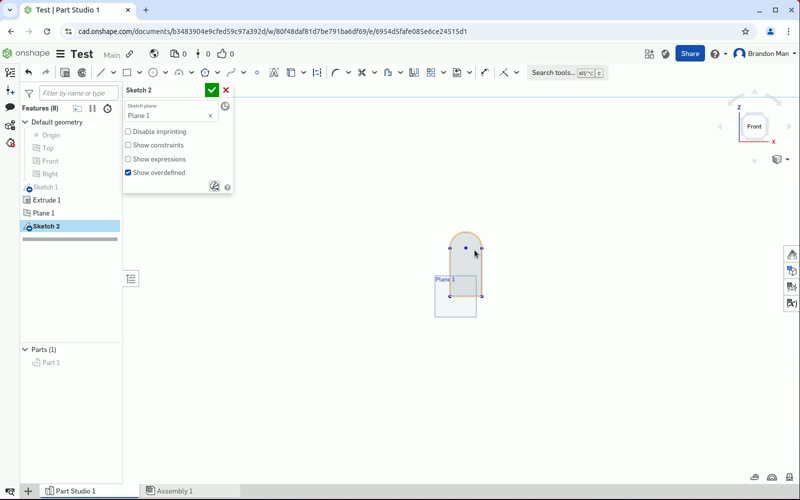
scroll(6)
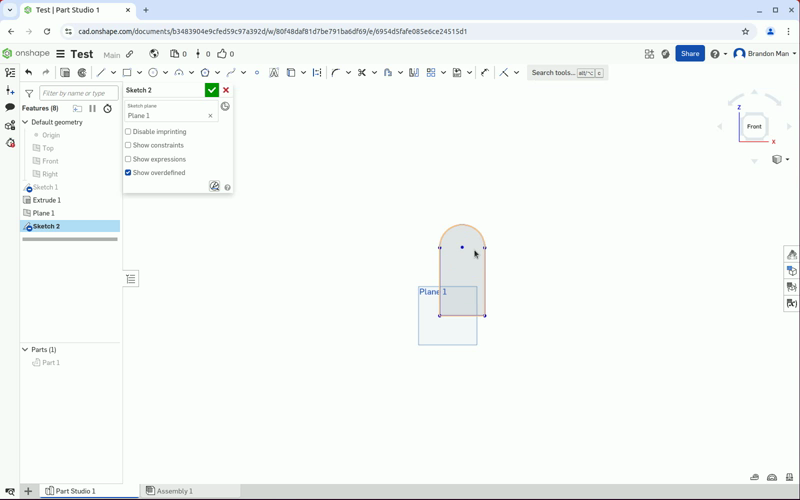
scroll(6)
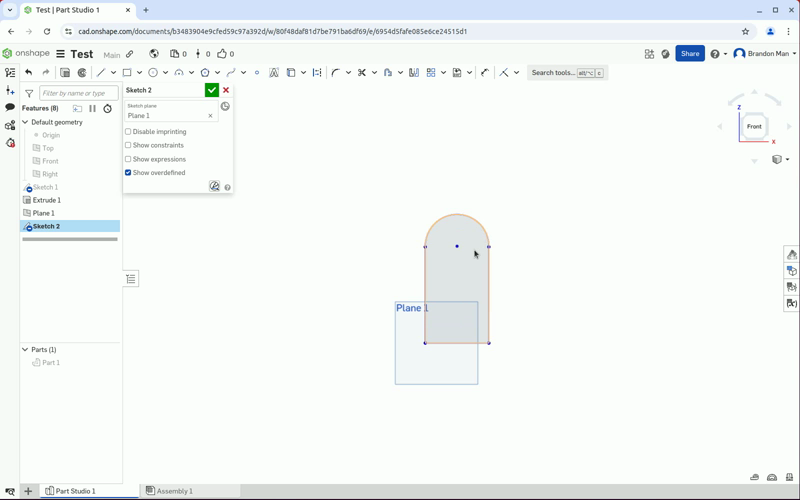
scroll(6)
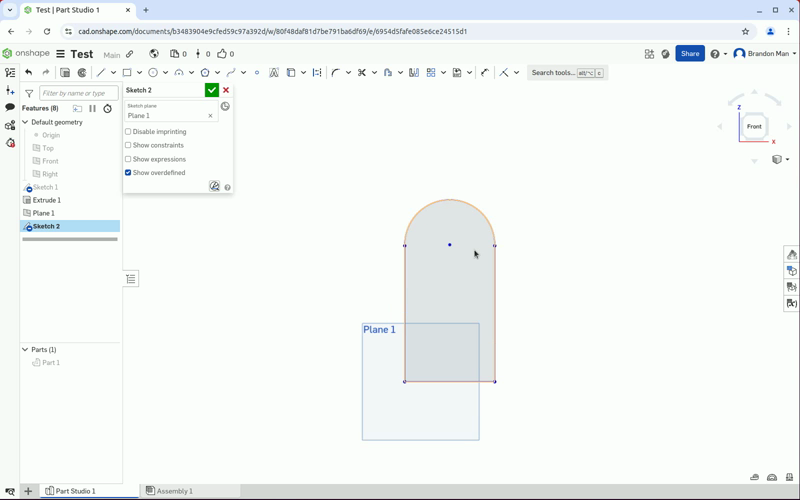
scroll(6)
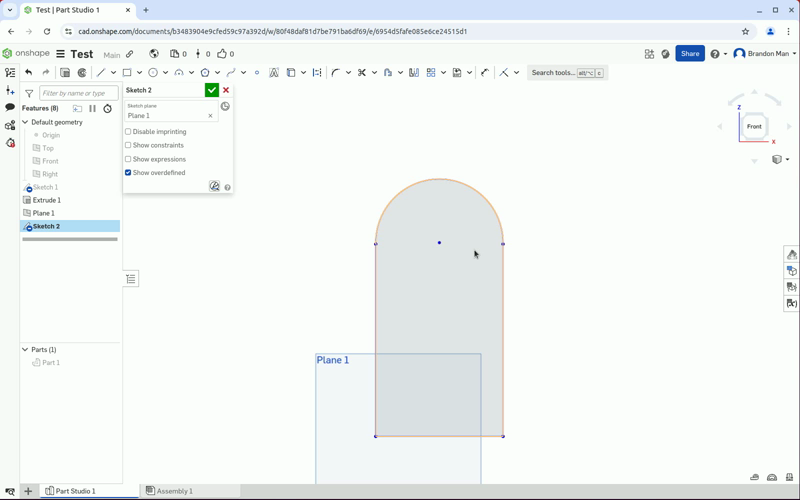
scroll(6)
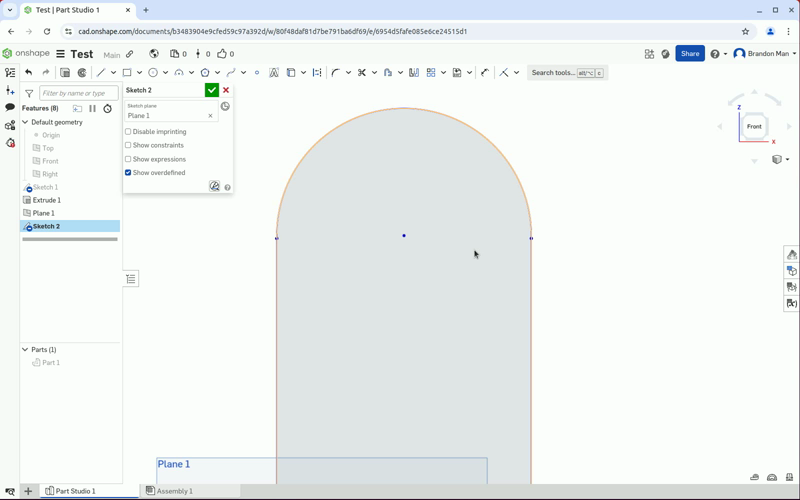
click(474, 249)
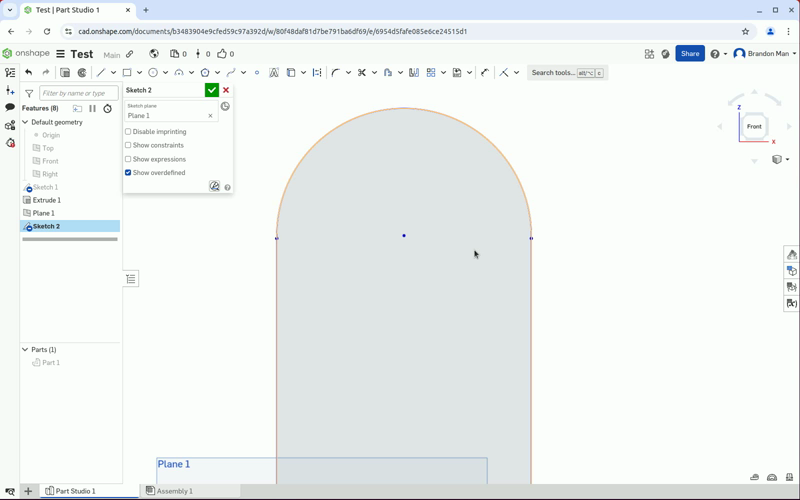
scroll(-6)
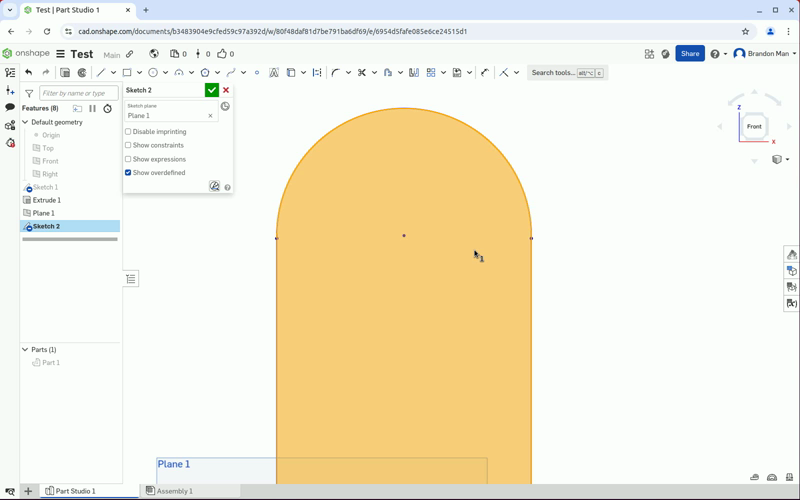
scroll(-6)
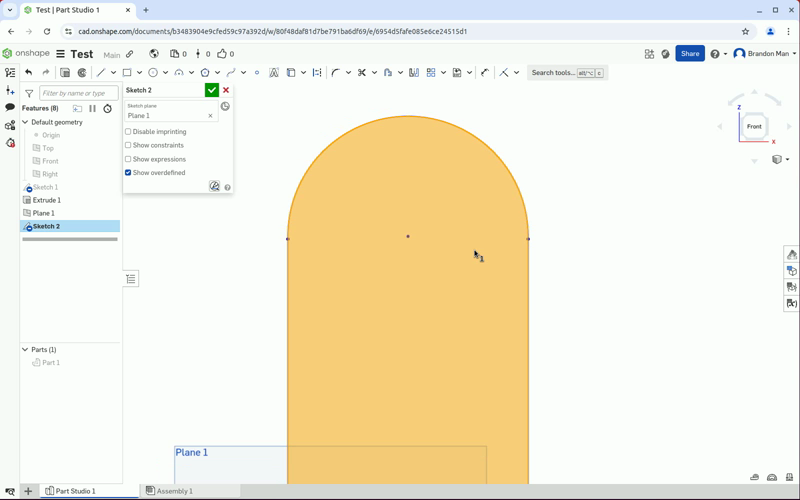
scroll(-6)
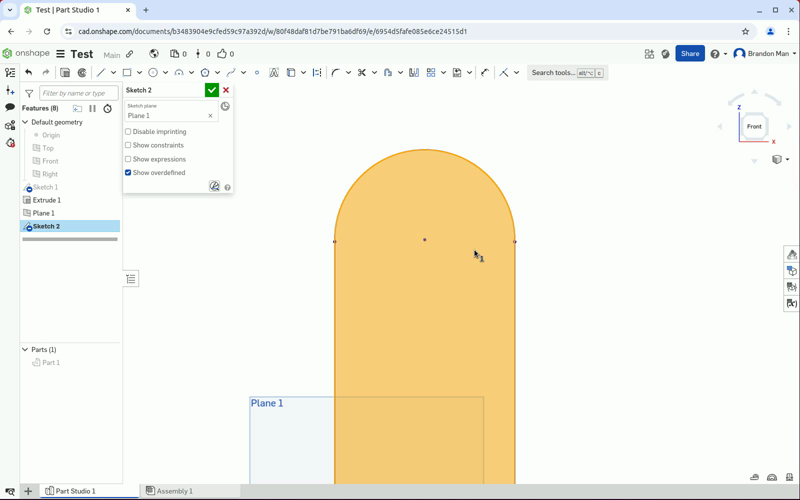
scroll(-6)
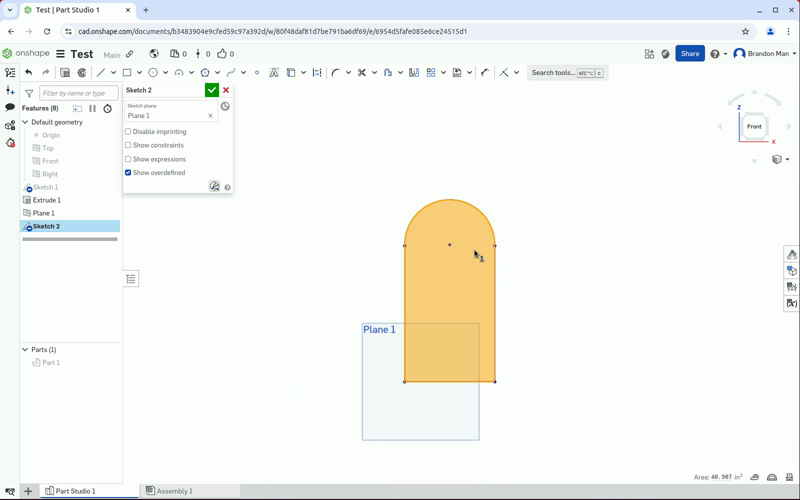
scroll(-6)
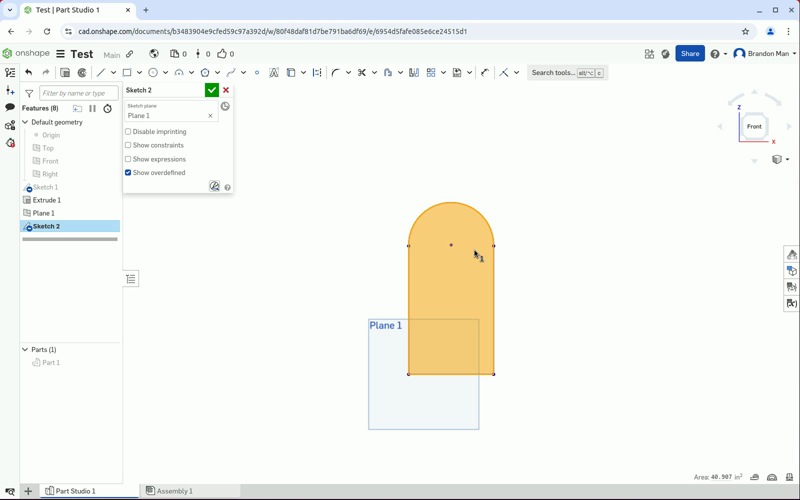
scroll(-6)
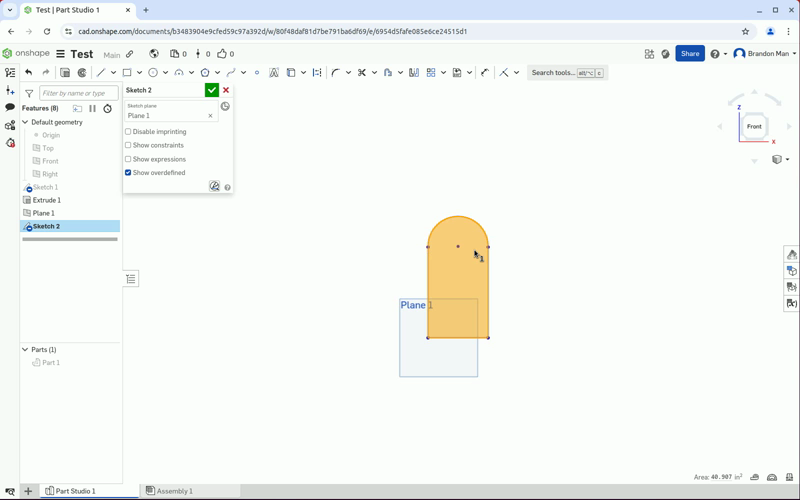
scroll(-6)
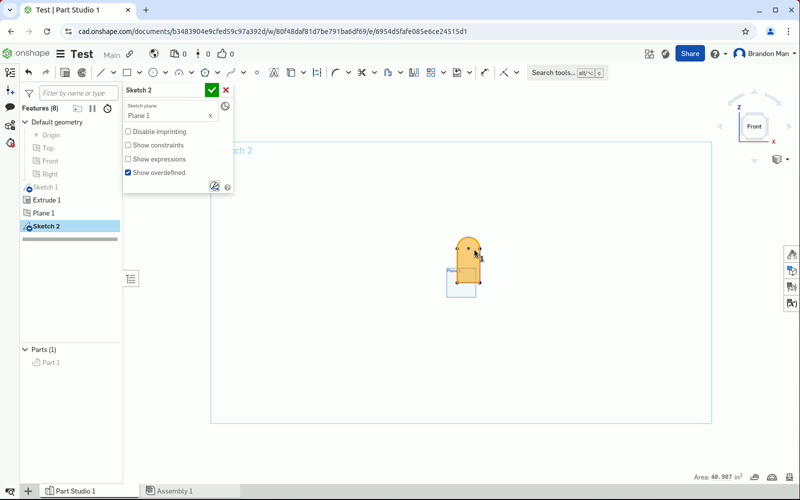
mouse_move(73, 352)
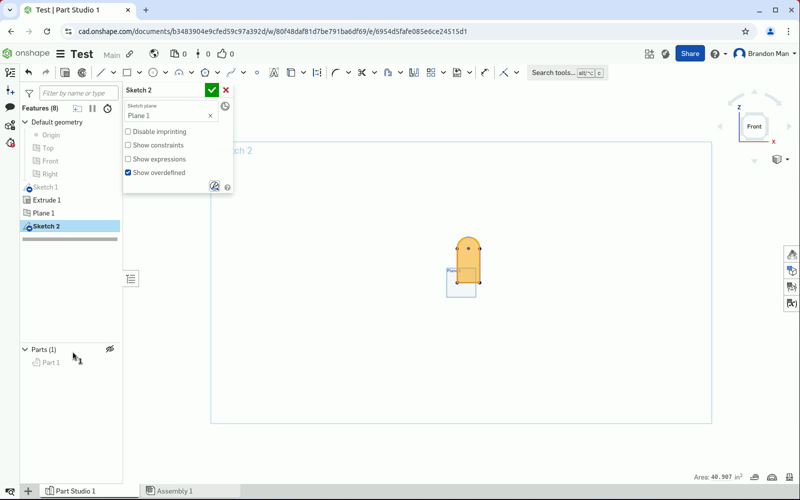
key(shift+y)
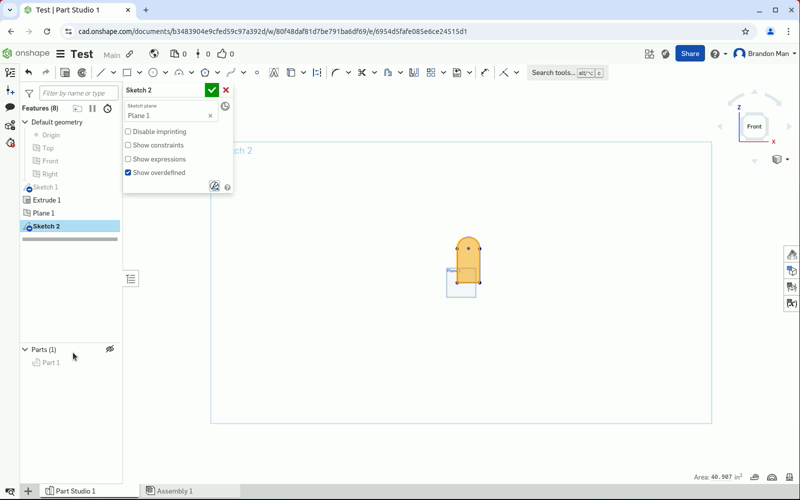
key(shift+e)
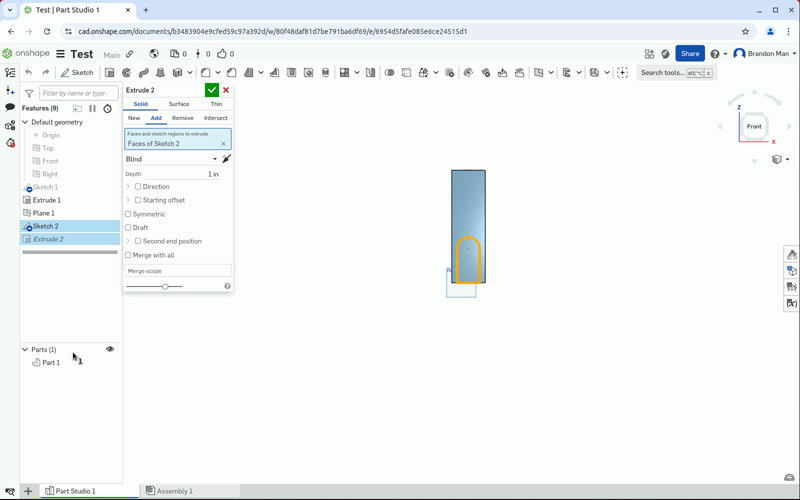
mouse_move(143, 106)
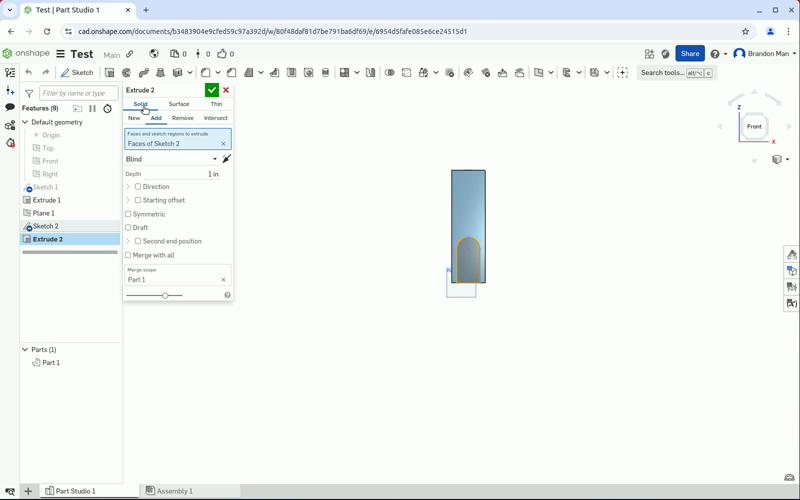
click(143, 106)
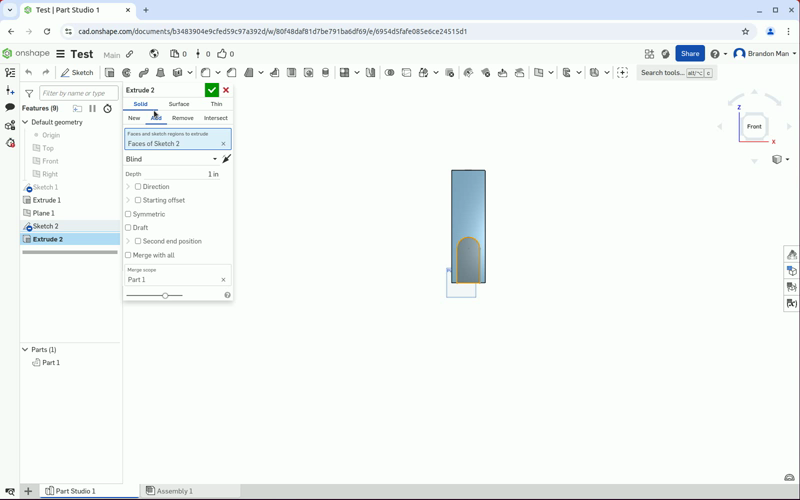
mouse_move(186, 120)
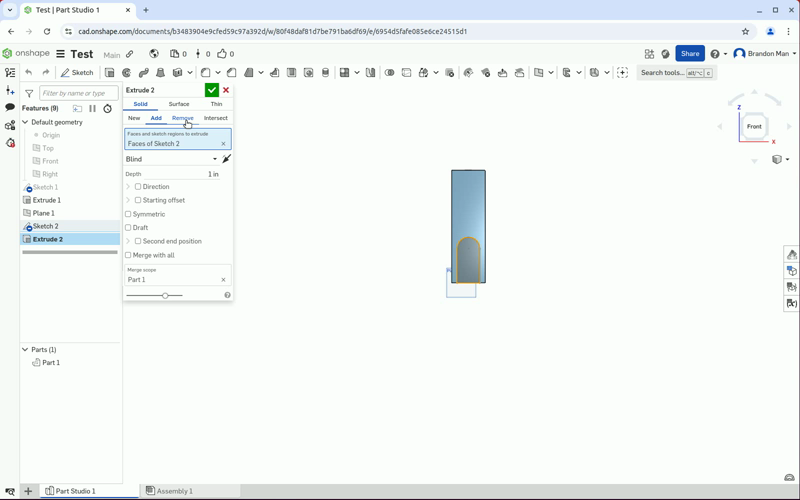
click(186, 120)
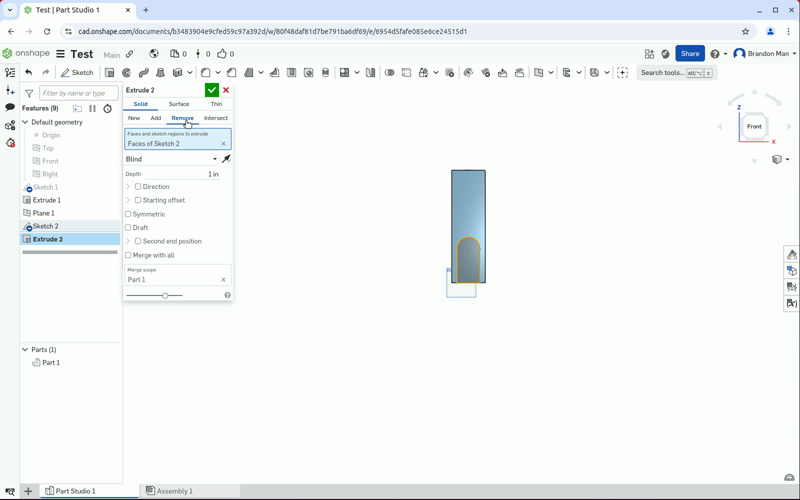
key(tab, 4)
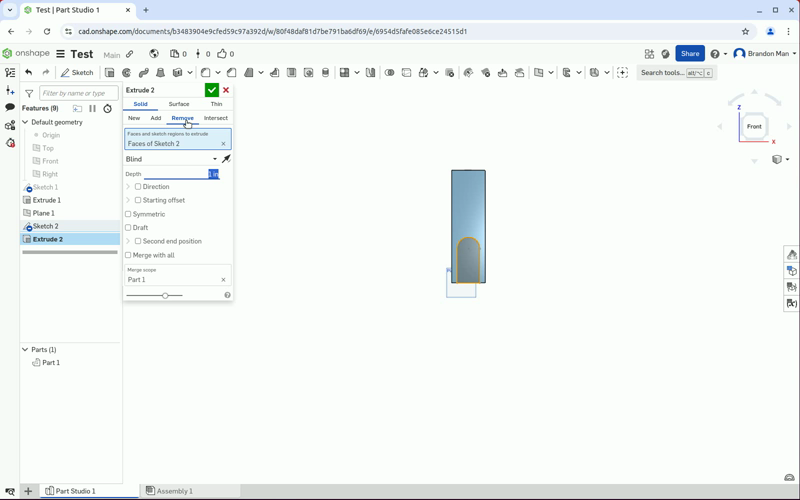
text(2.166)
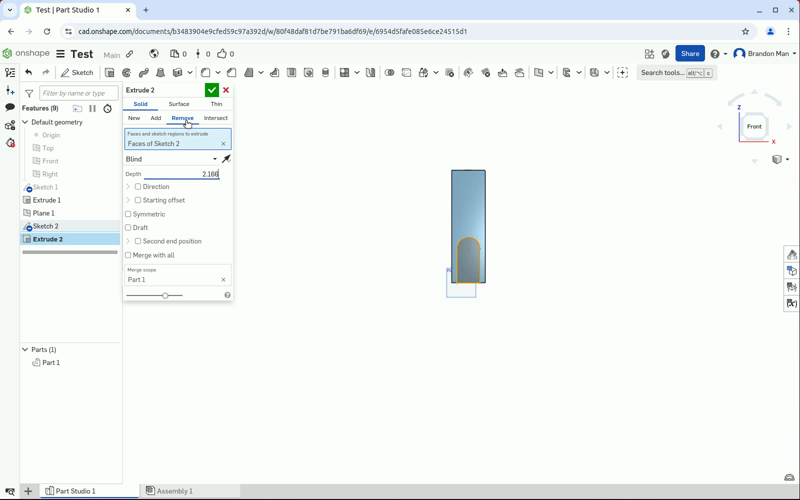
key(tab, 6)
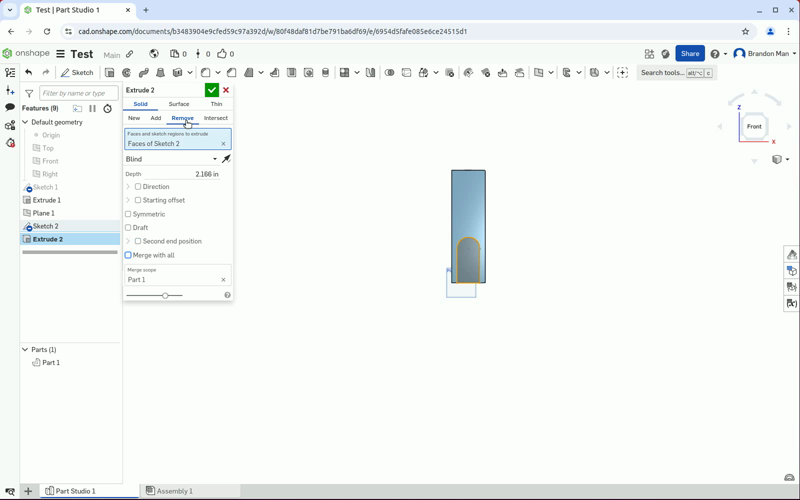
key(space)
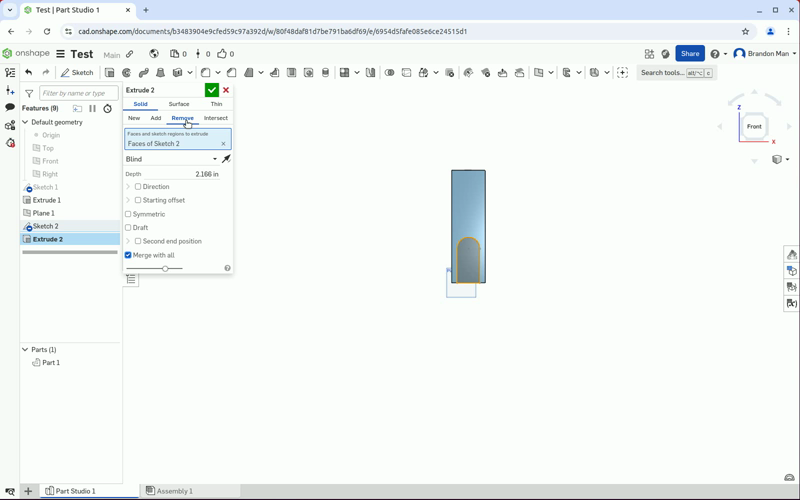
key(enter)
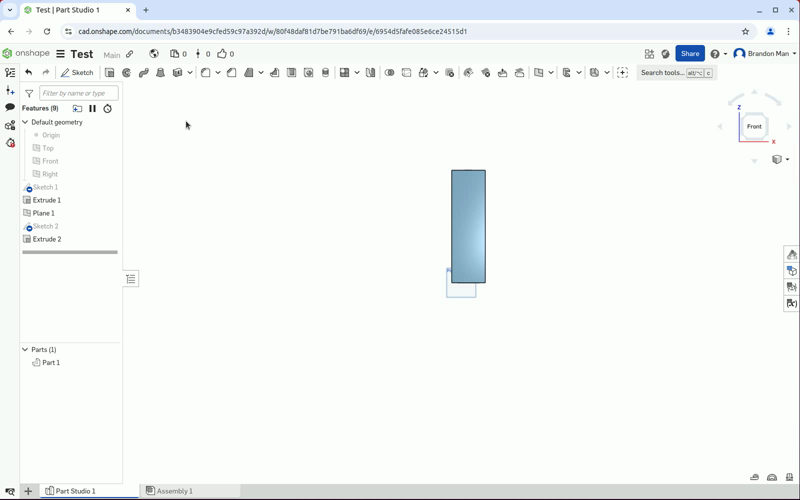
key(shift+h)
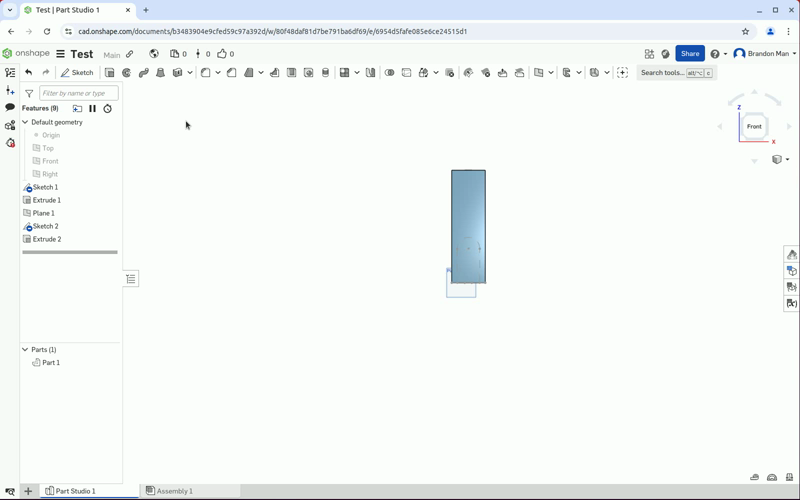
key(shift+h)
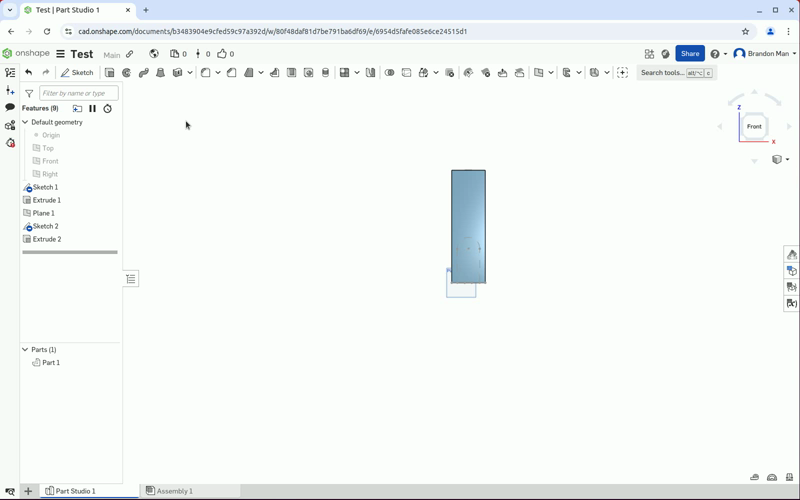
key(shift+7)
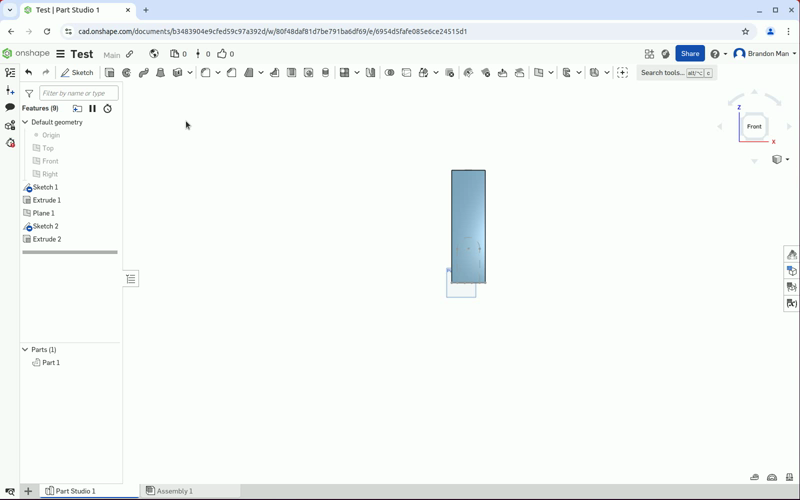
key(left, 2)
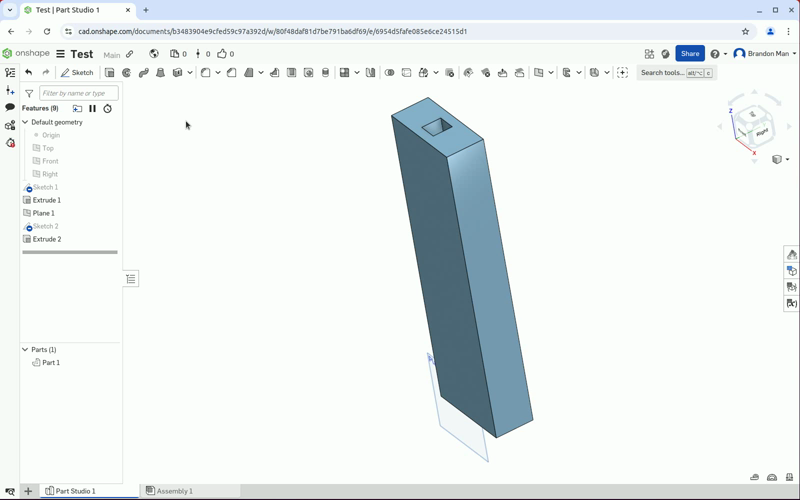
key(down, 2)
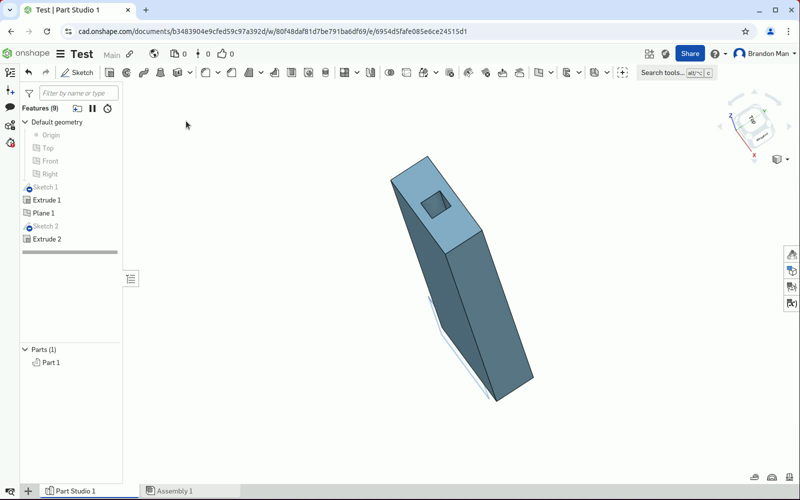
key(up, 2)
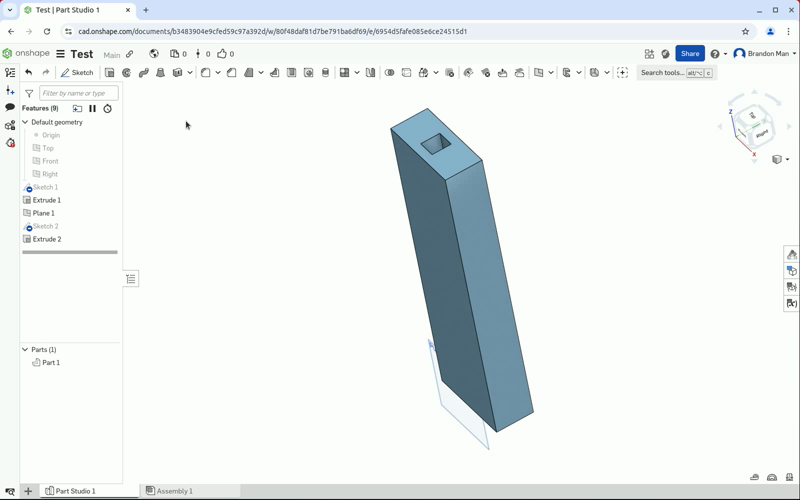
key(right, 2)
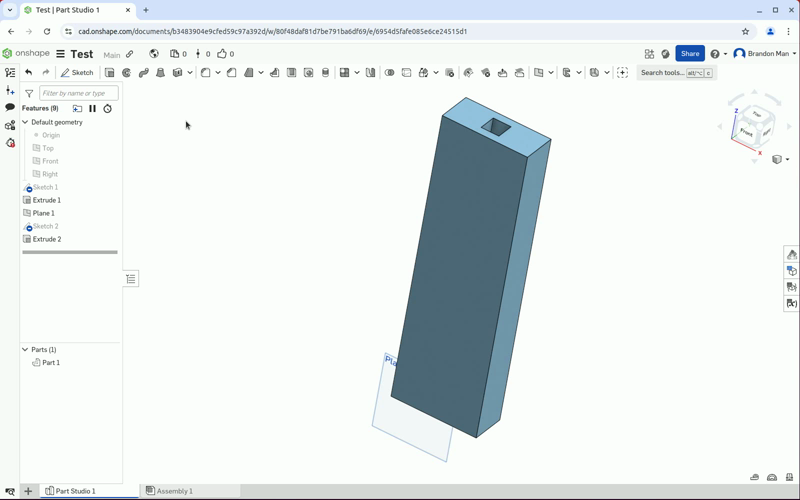
mouse_move(73, 189)
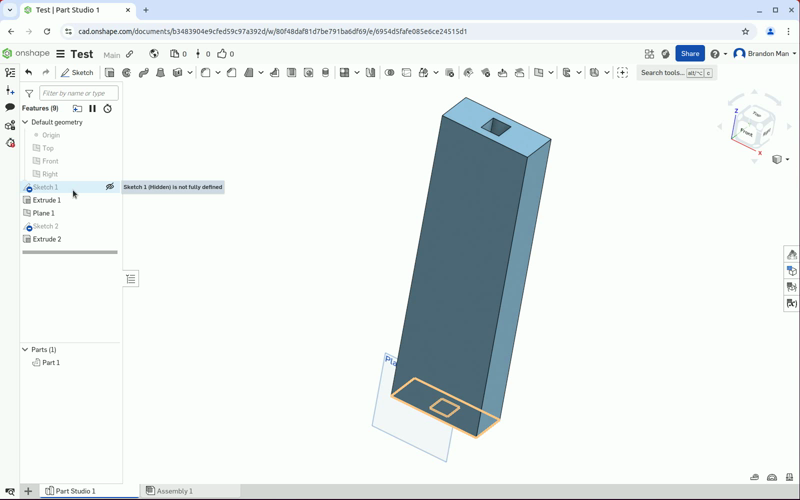
click(73, 189)